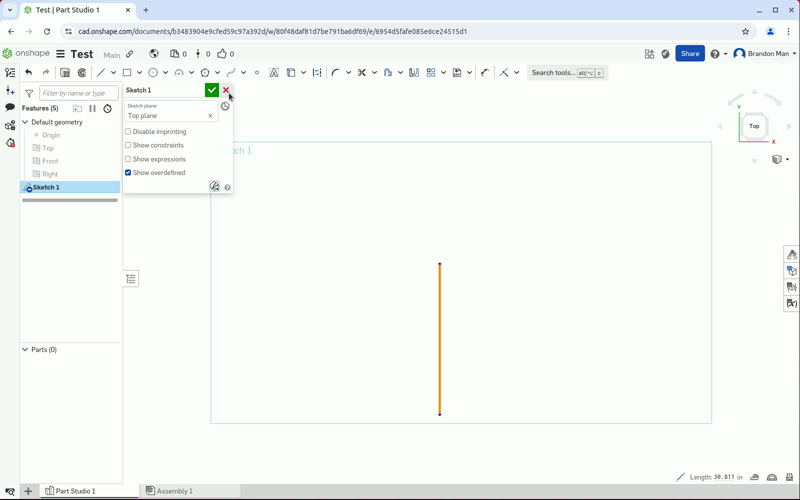
key(shift+h)
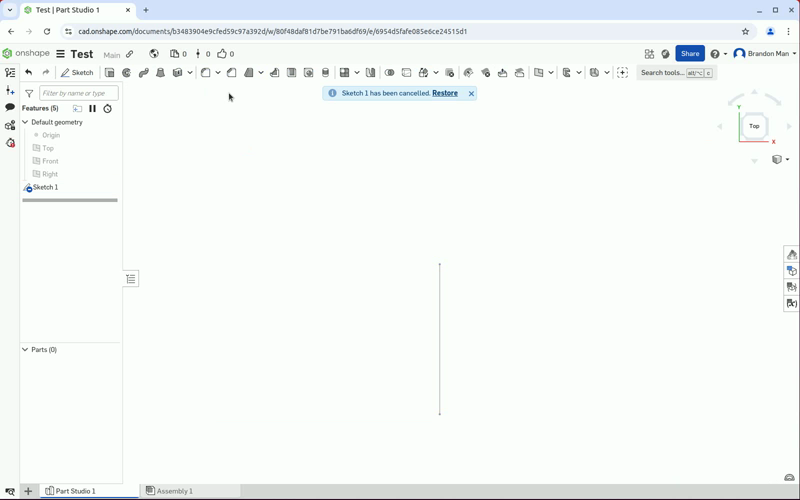
key(shift+s)
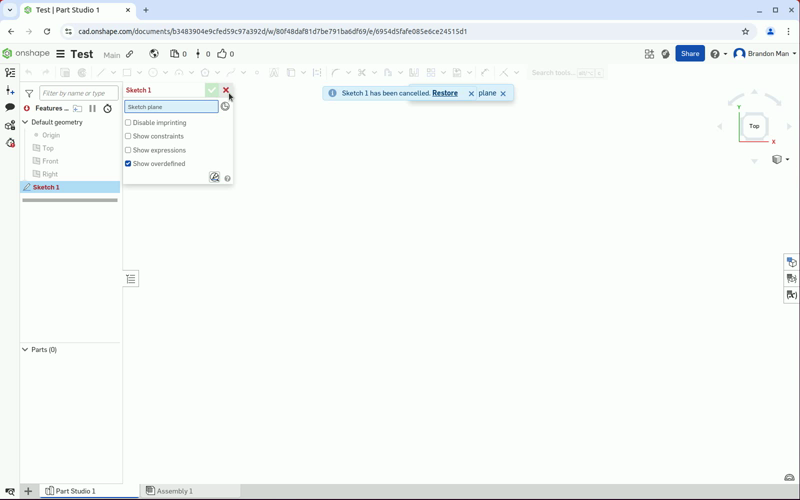
mouse_move(73, 150)
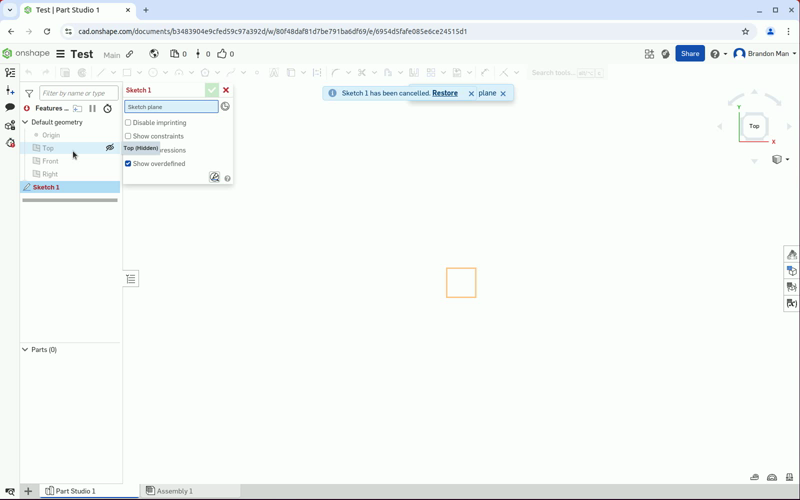
click(73, 150)
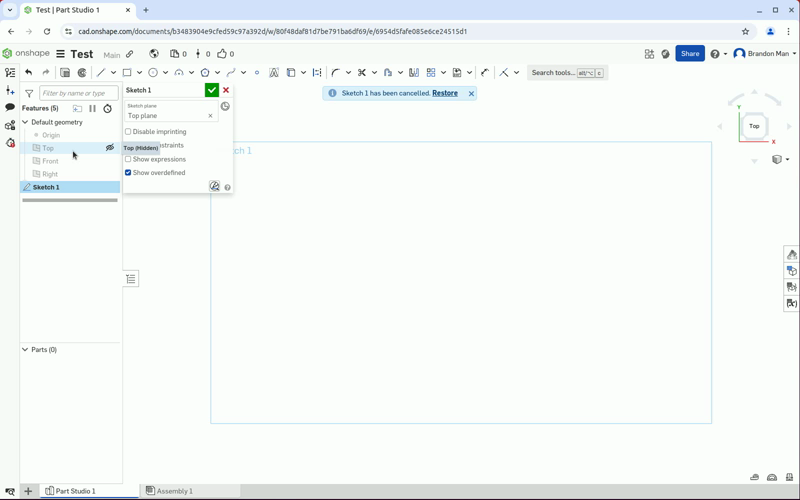
mouse_move(73, 352)
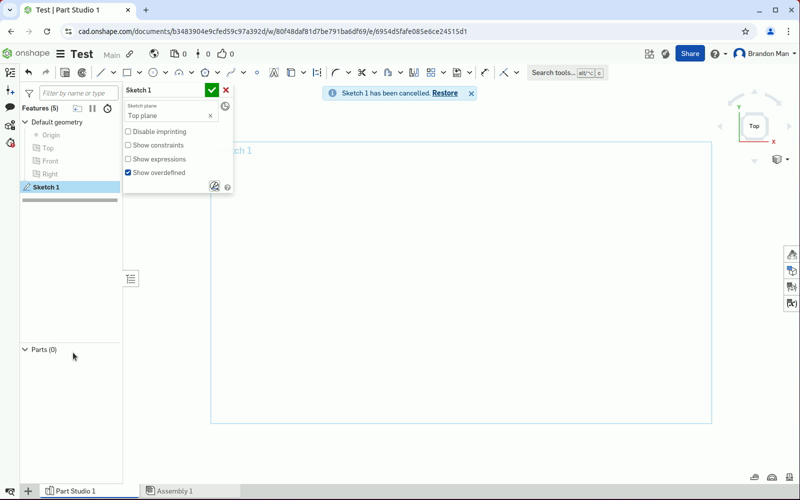
key(y)
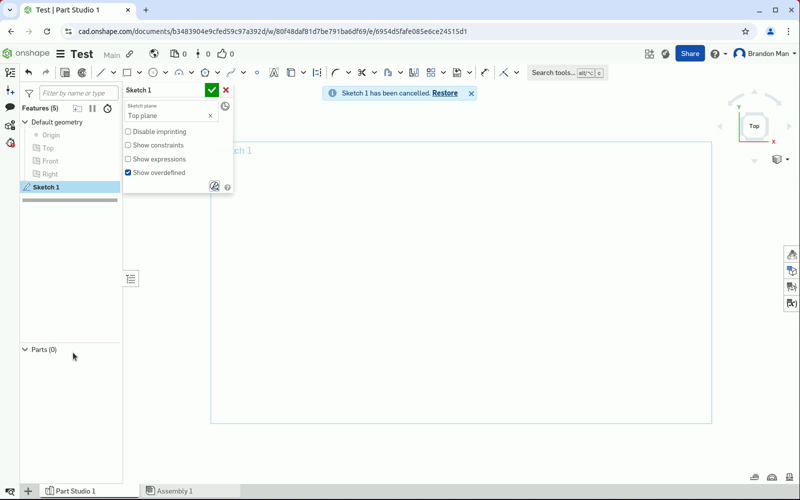
key(a)
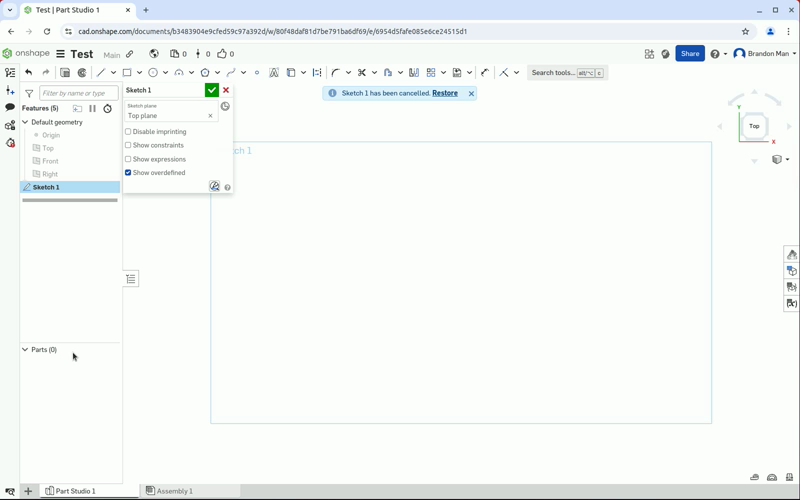
key_down(shift)
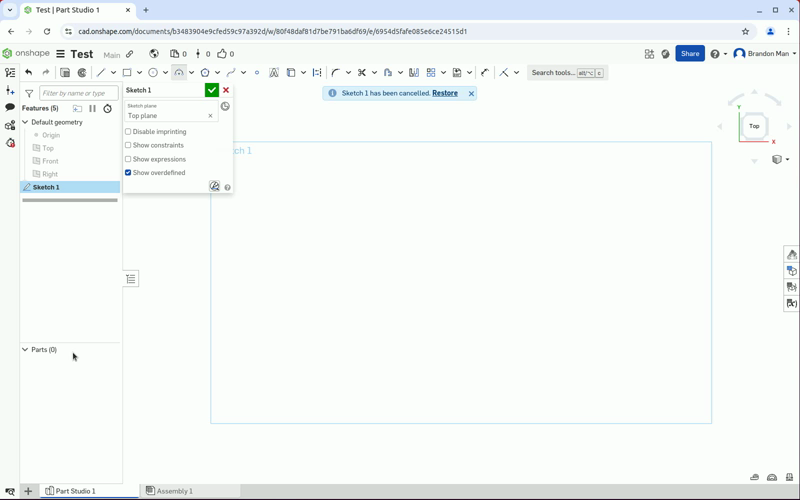
mouse_move(348, 282)
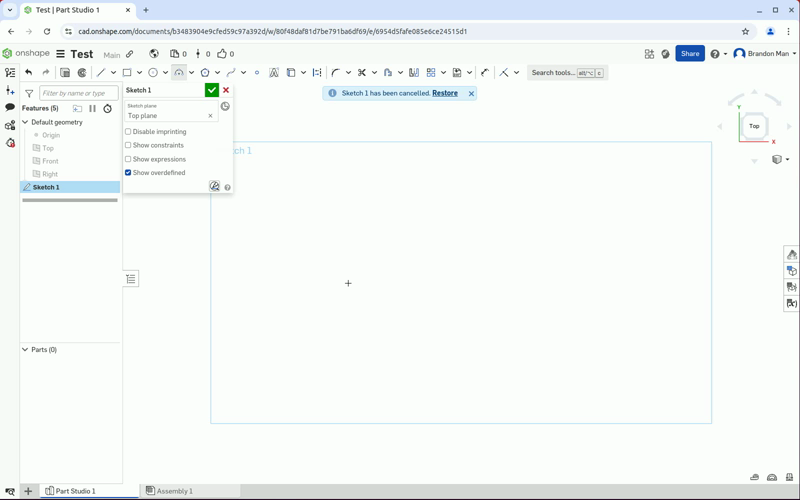
click(348, 282)
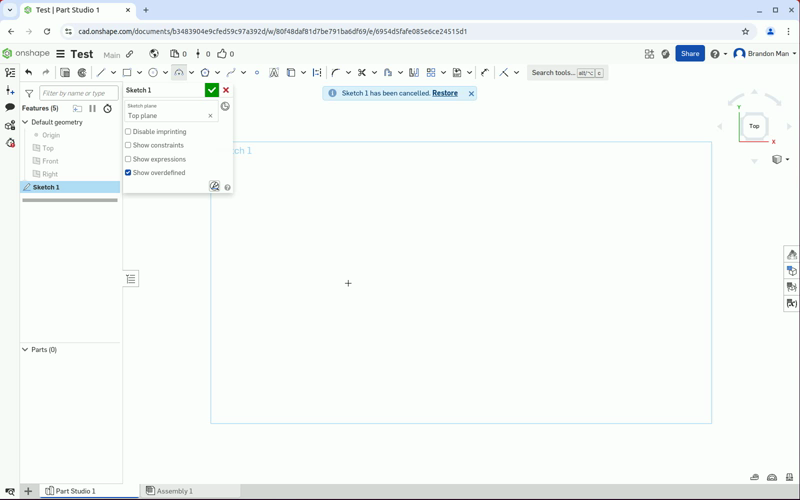
key_up(shift)
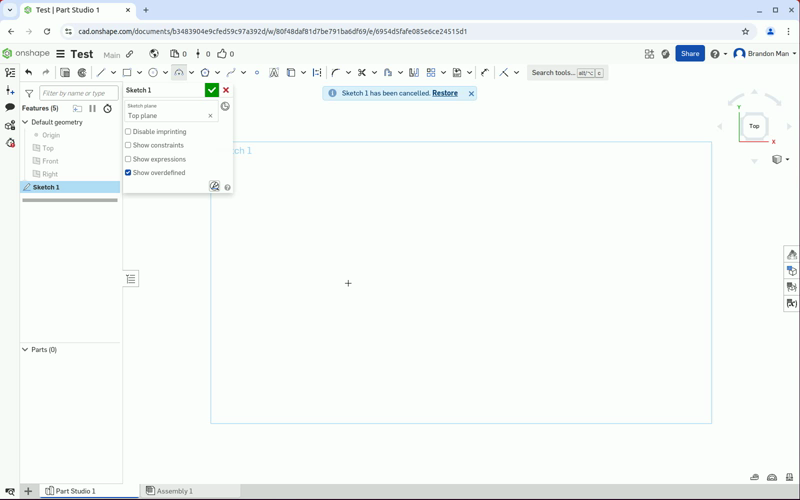
key_down(shift)
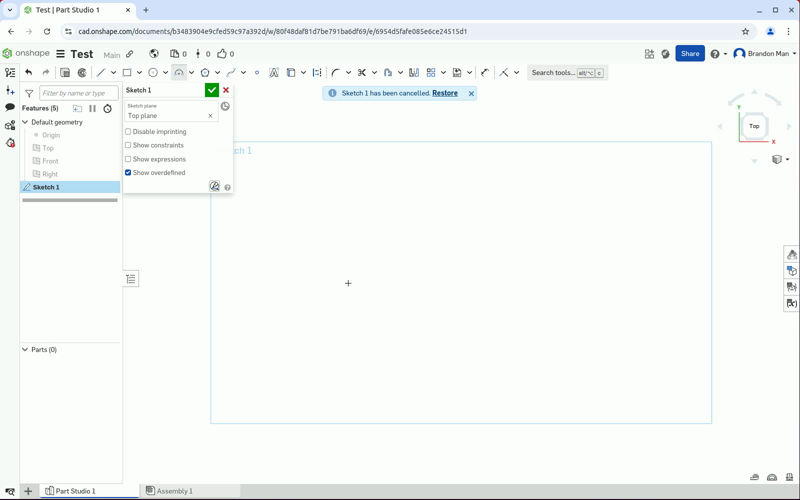
mouse_move(461, 169)
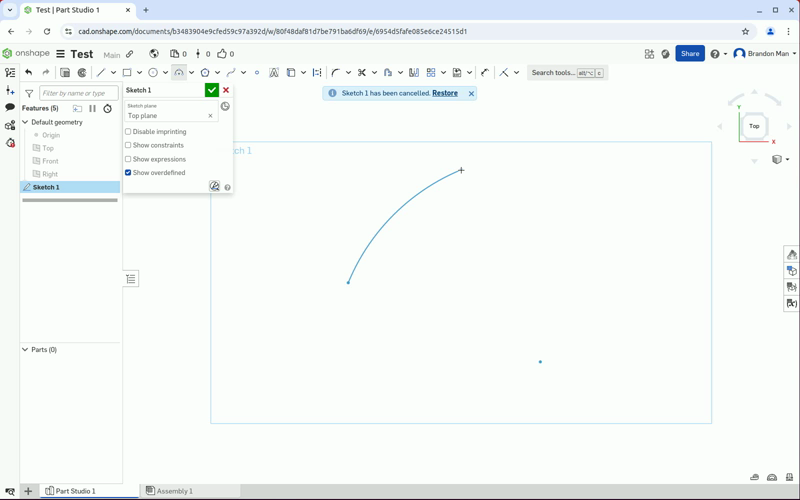
click(461, 169)
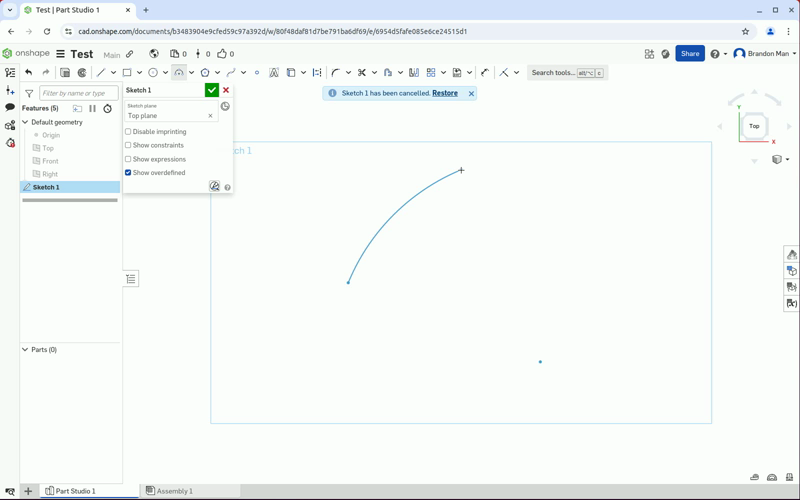
mouse_move(541, 363)
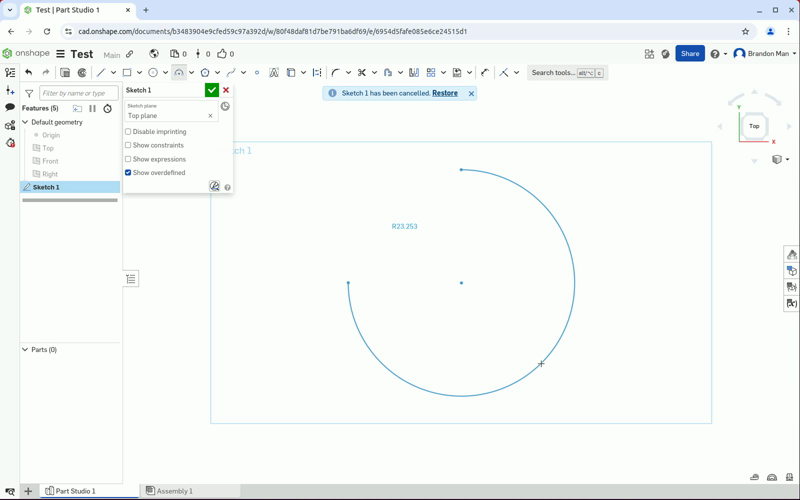
click(541, 363)
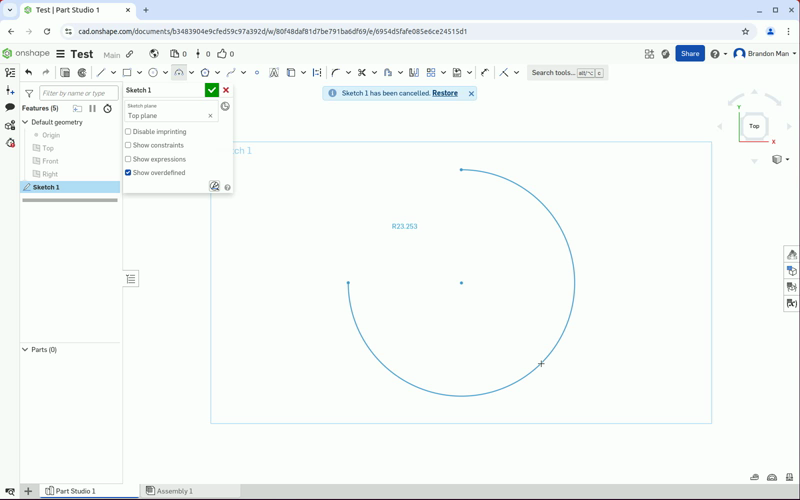
key_up(shift)
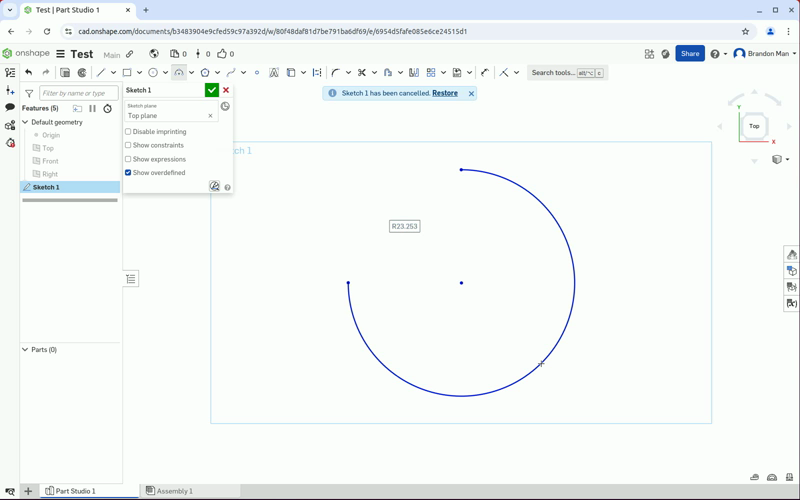
key(esc)
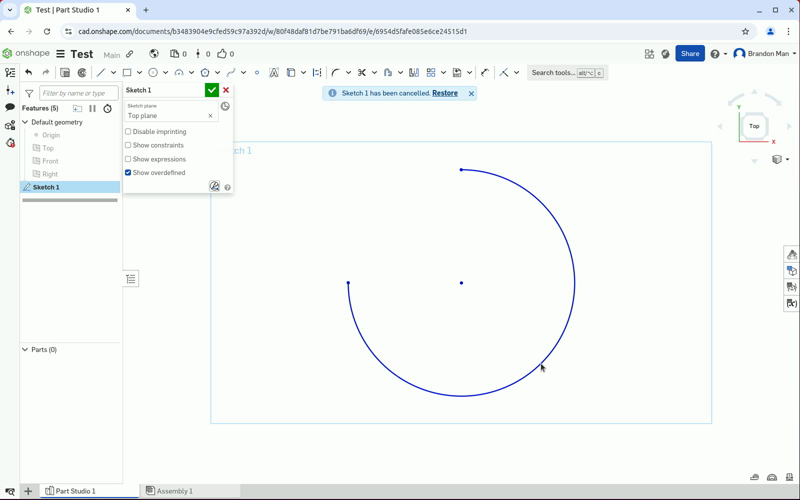
key(l)
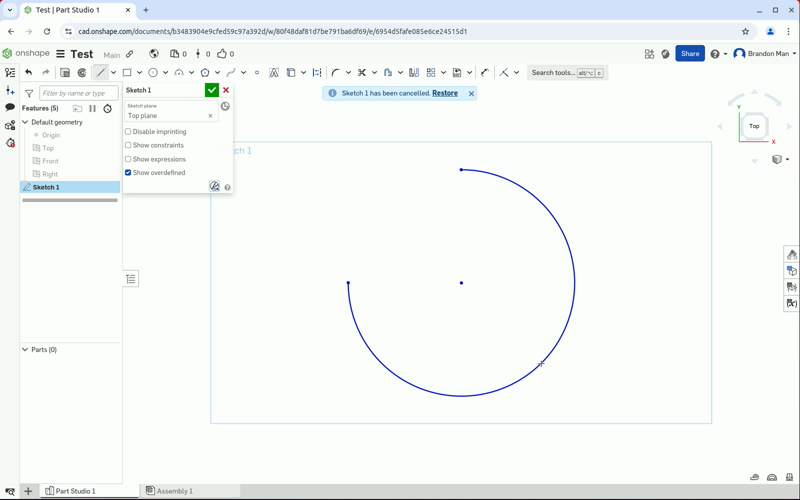
mouse_move(461, 169)
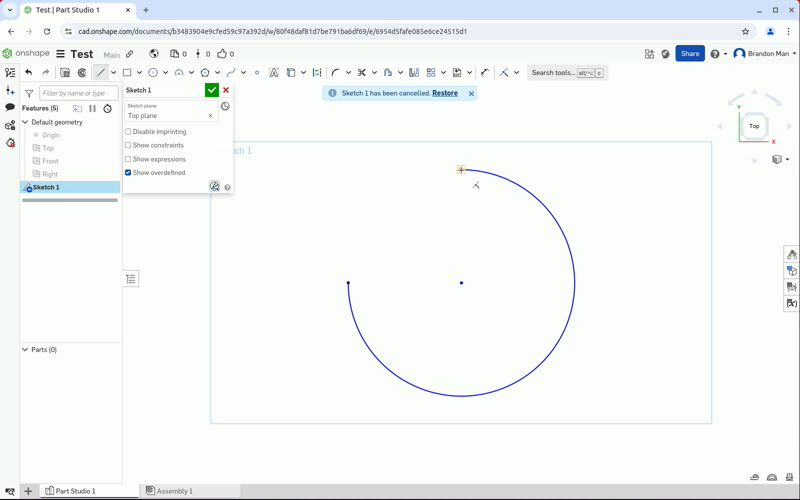
click(461, 169)
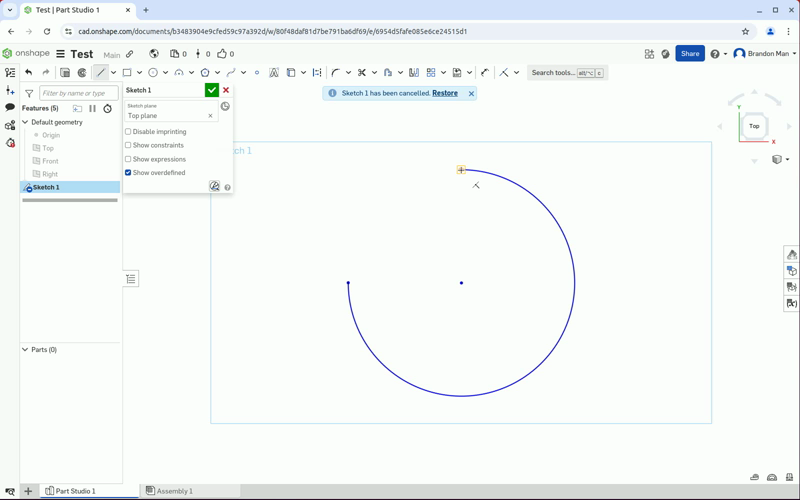
key_down(shift)
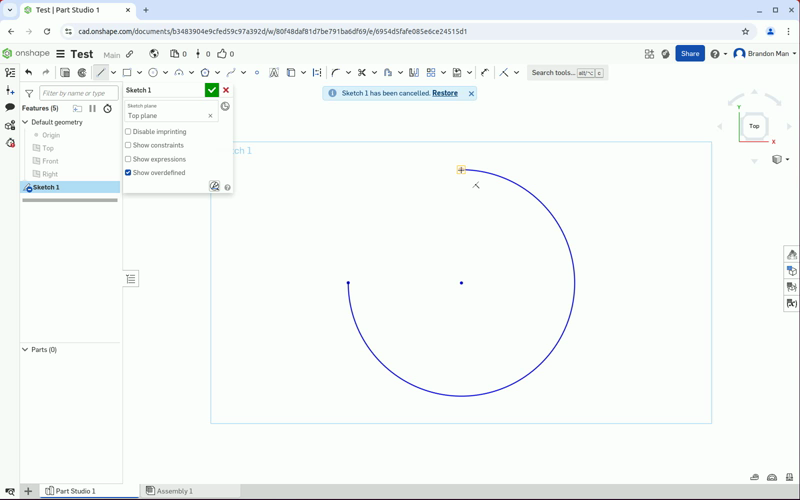
mouse_move(461, 282)
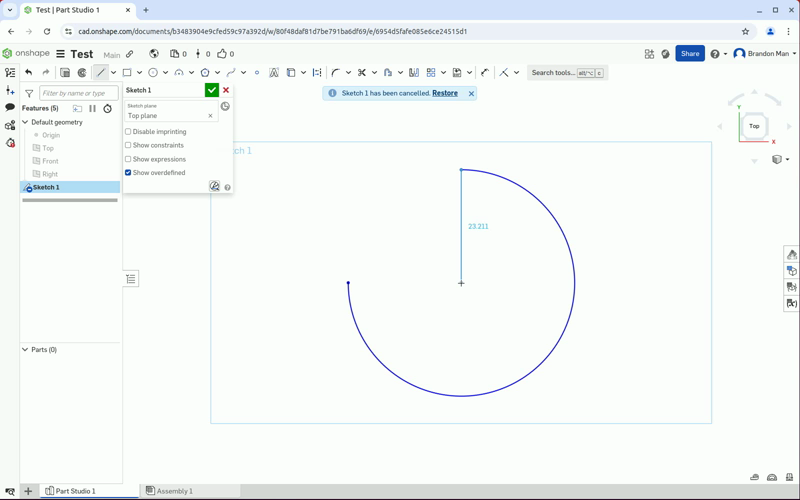
click(461, 282)
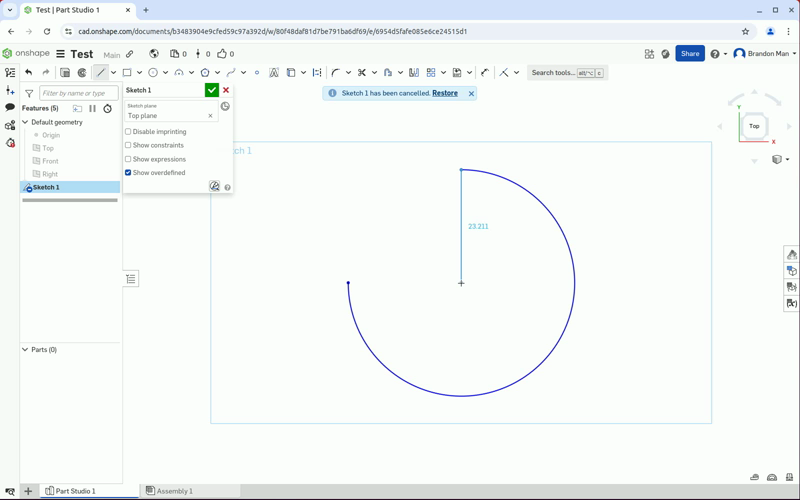
key_up(shift)
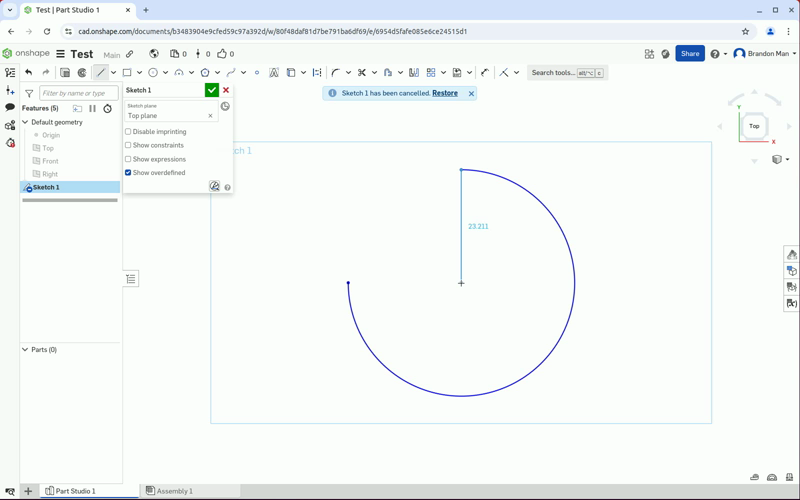
key_down(shift)
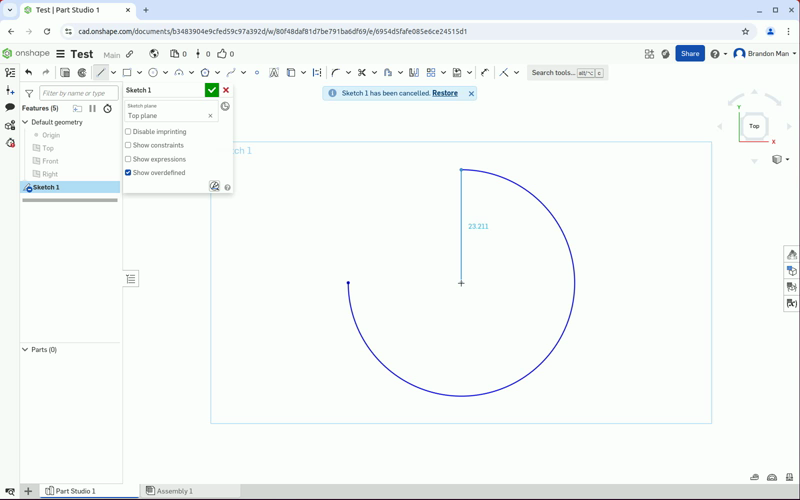
mouse_move(348, 282)
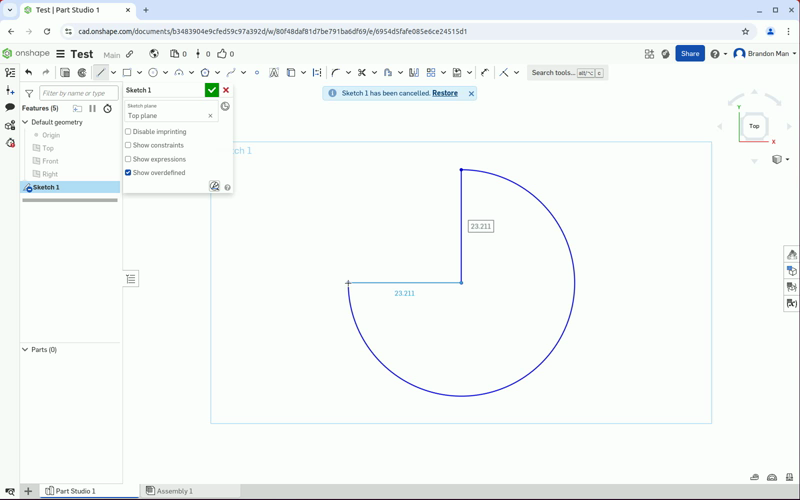
key_up(shift)
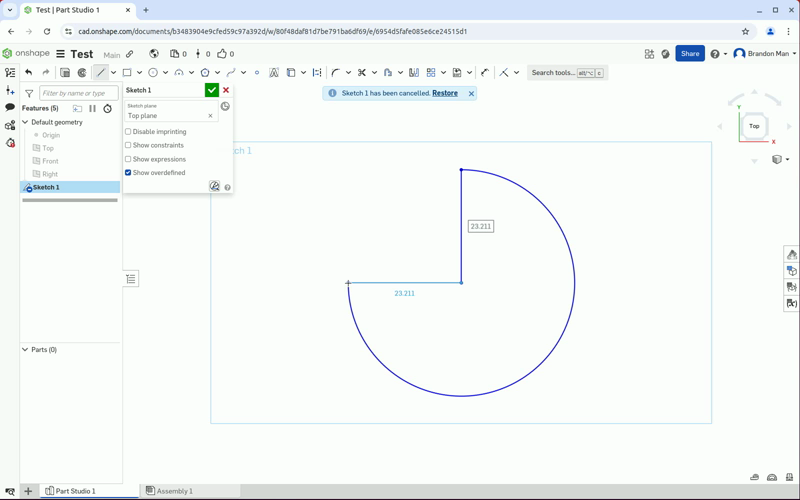
click(348, 282)
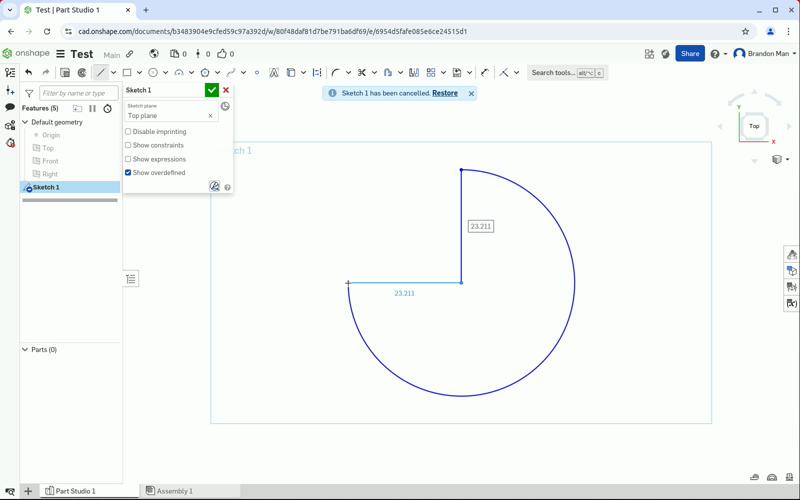
key(esc)
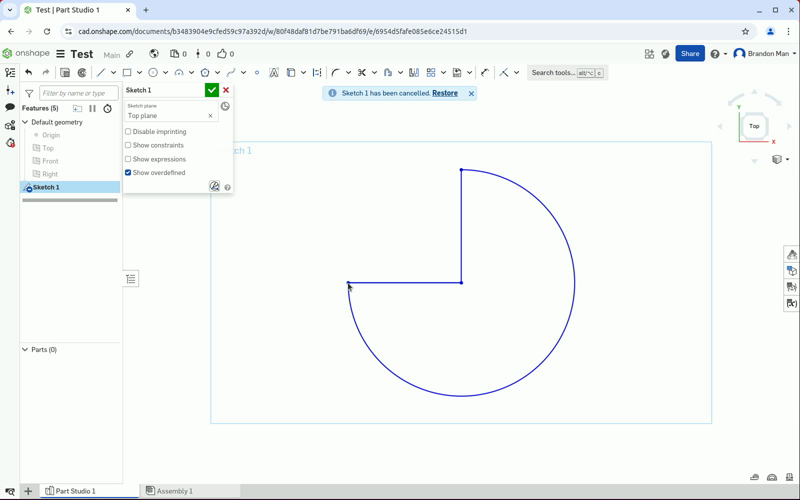
mouse_move(499, 248)
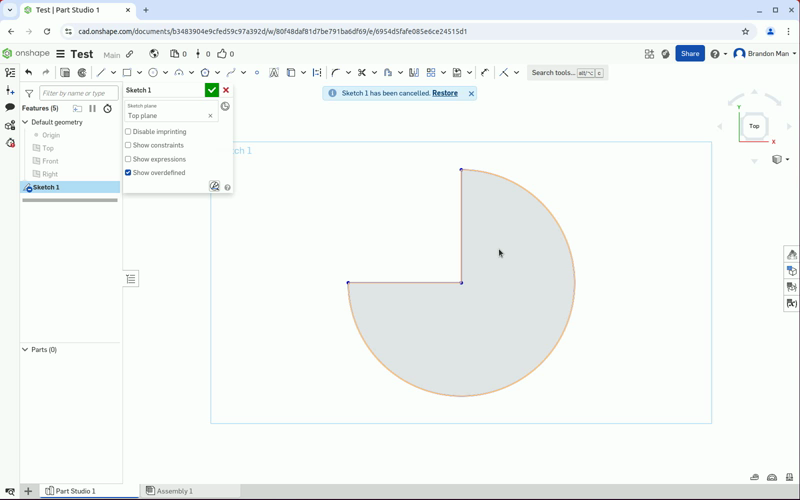
scroll(6)
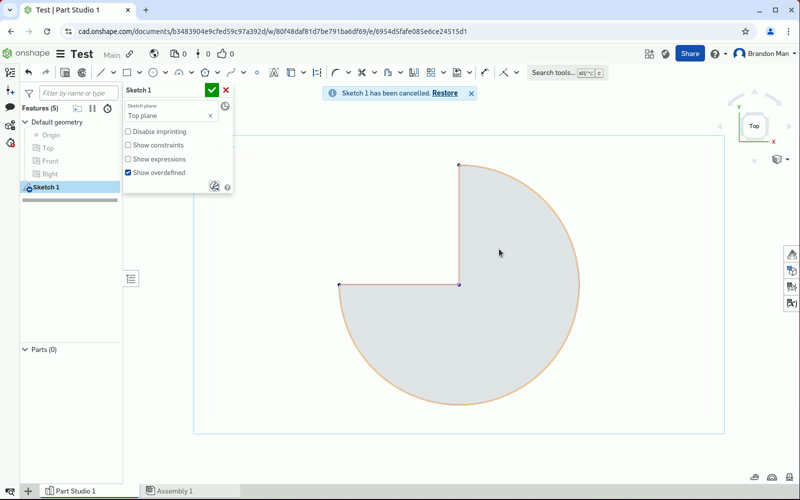
scroll(6)
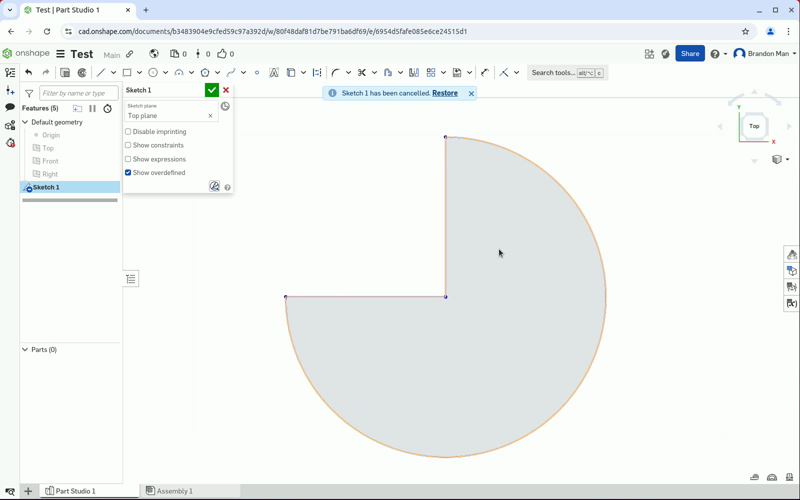
scroll(6)
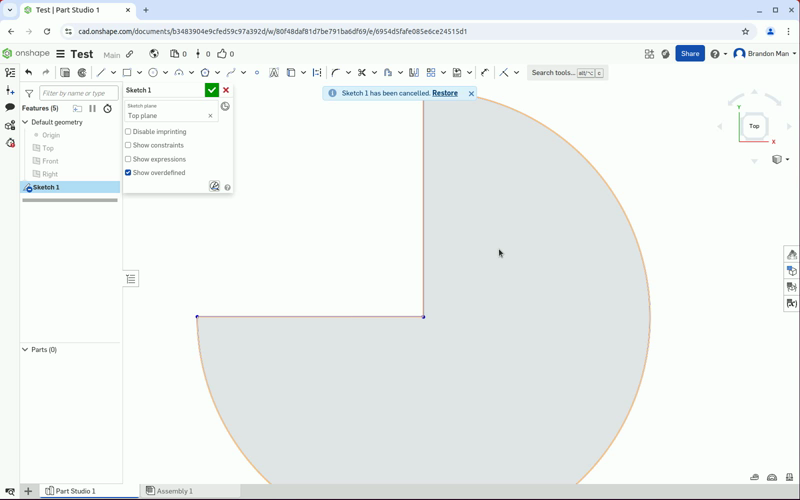
scroll(6)
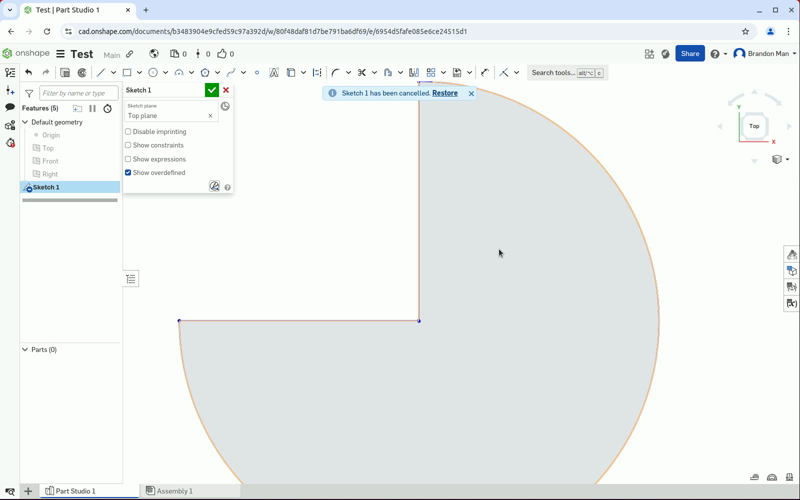
scroll(6)
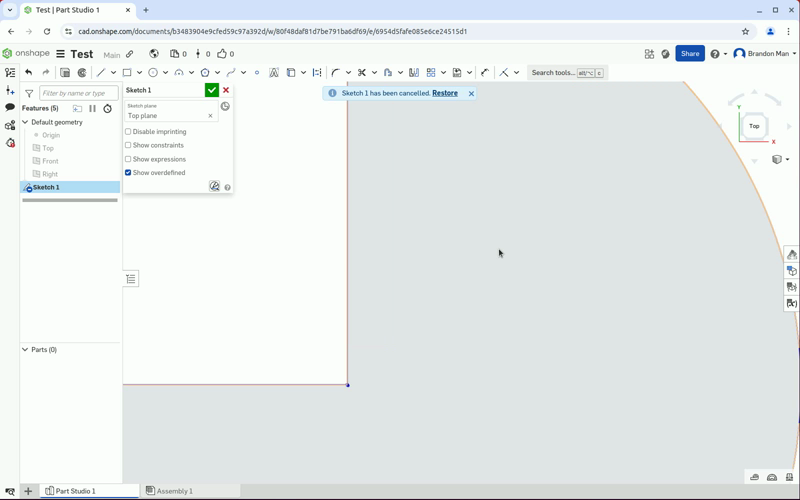
scroll(6)
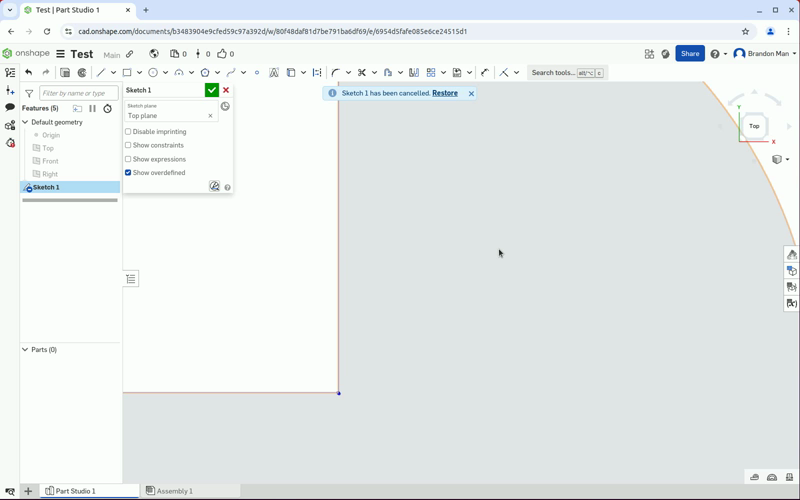
scroll(6)
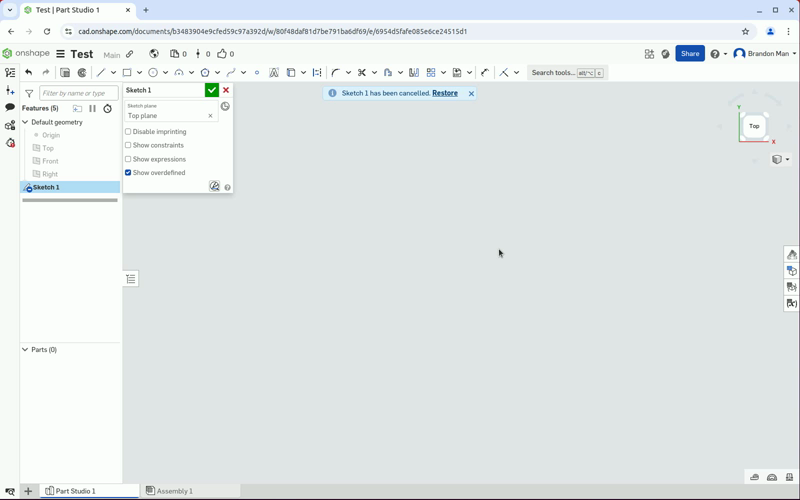
click(499, 248)
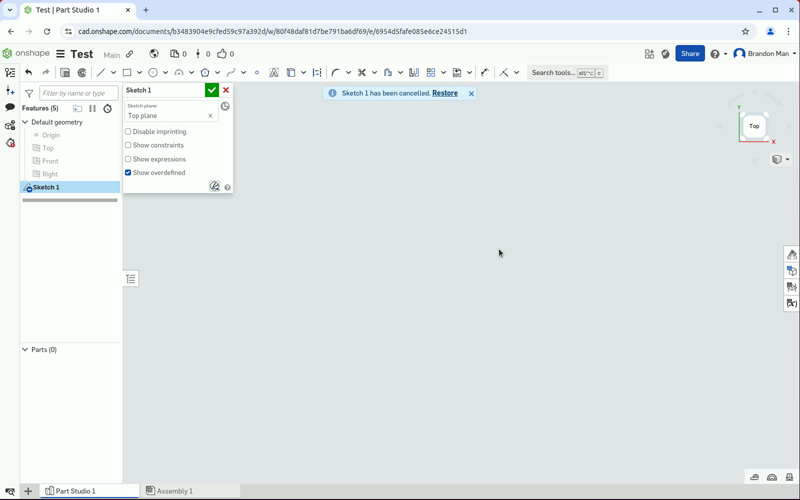
scroll(-6)
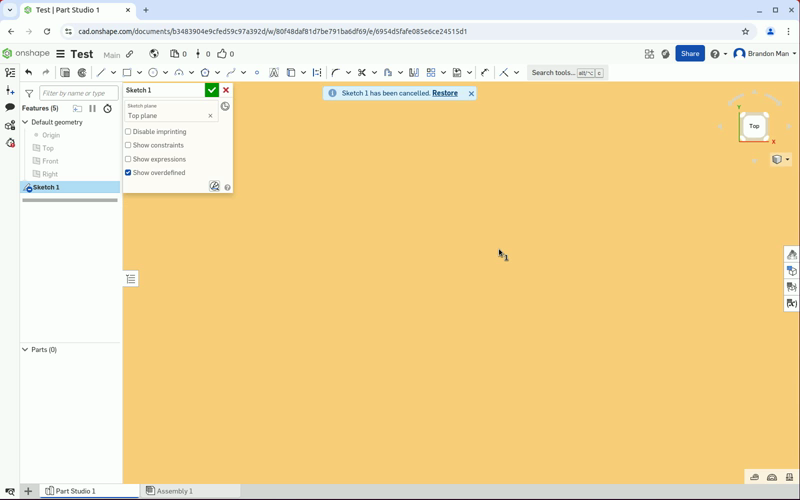
scroll(-6)
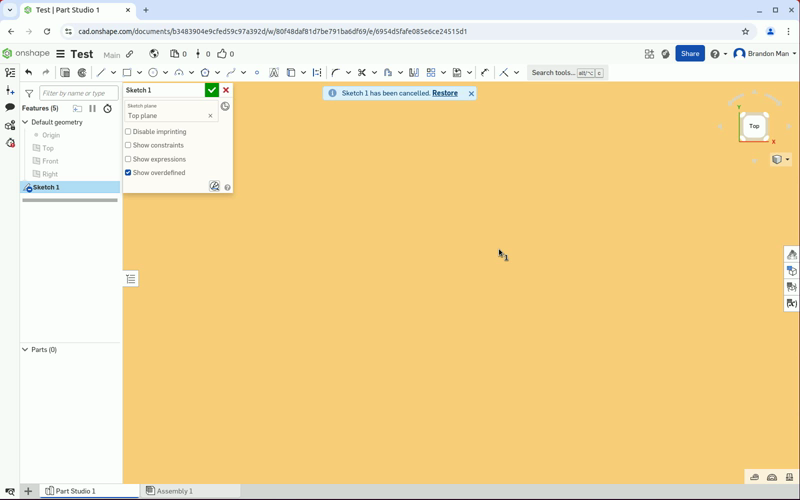
scroll(-6)
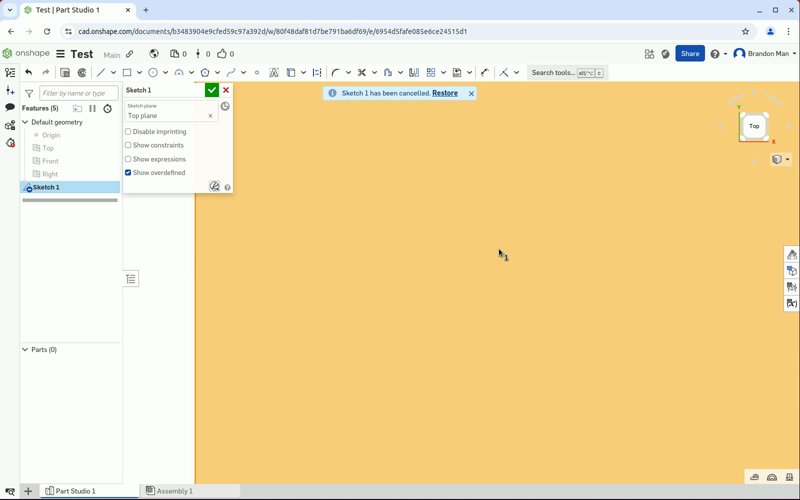
scroll(-6)
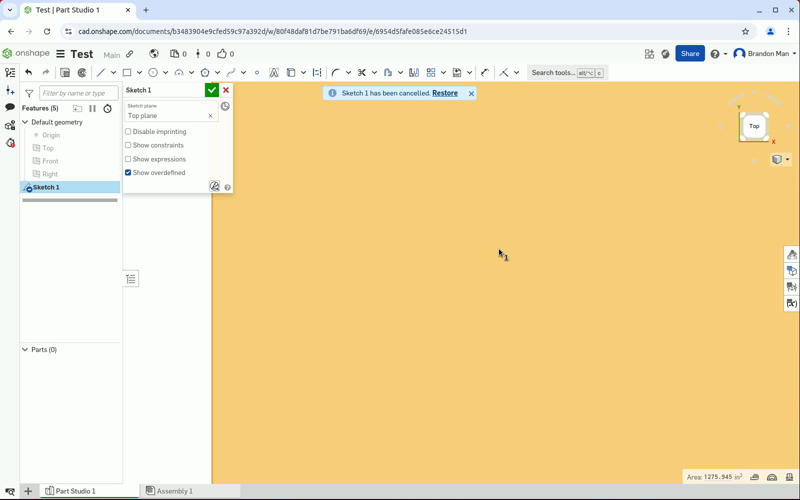
scroll(-6)
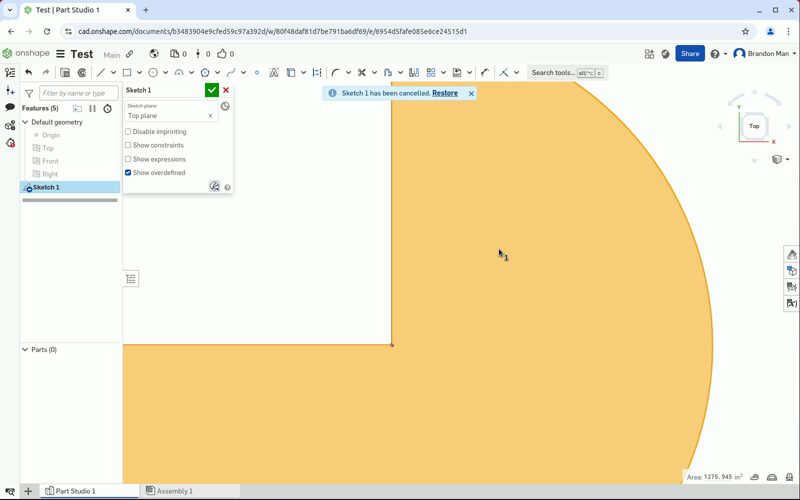
scroll(-6)
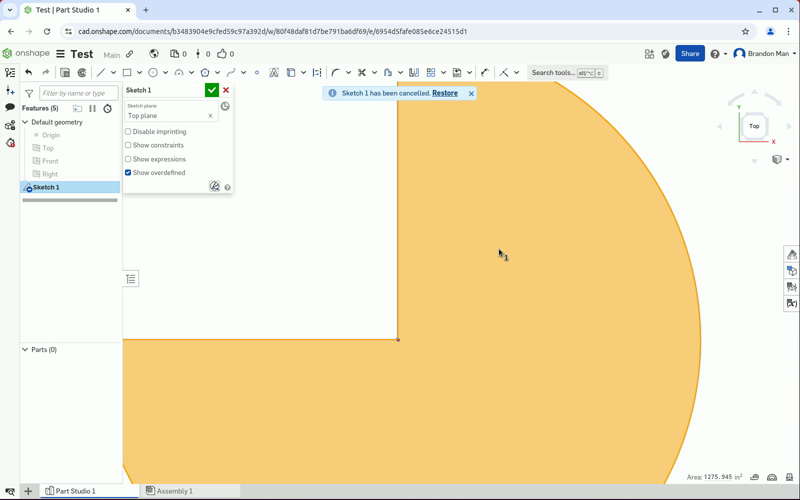
scroll(-6)
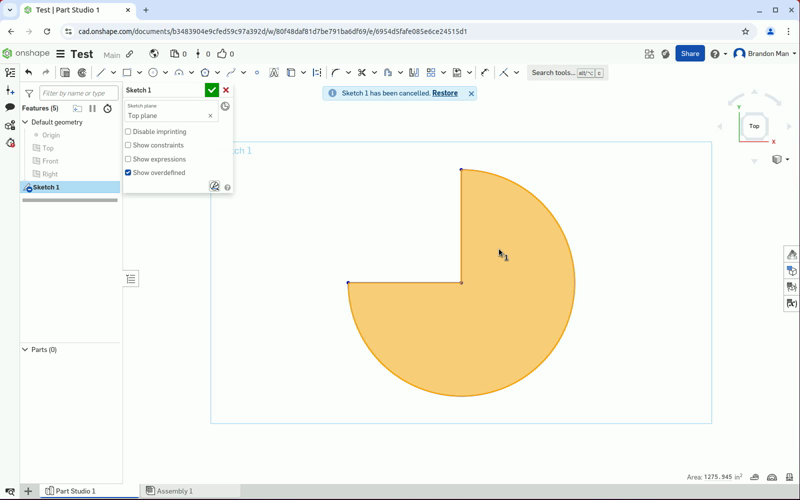
mouse_move(73, 352)
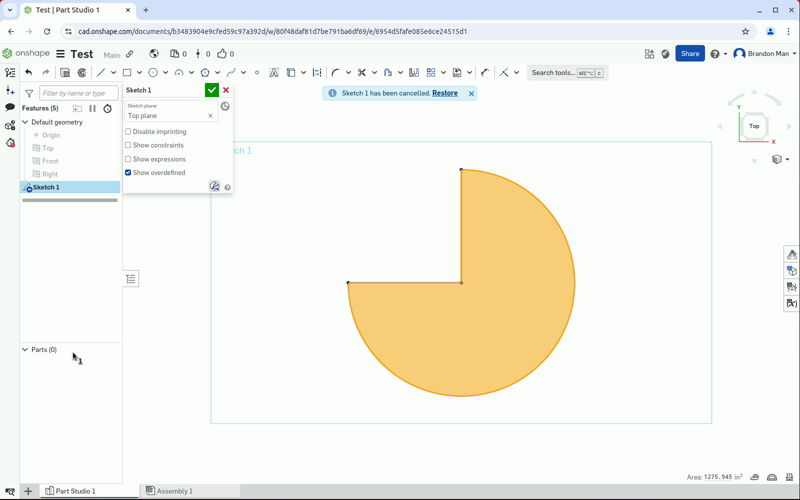
key(shift+y)
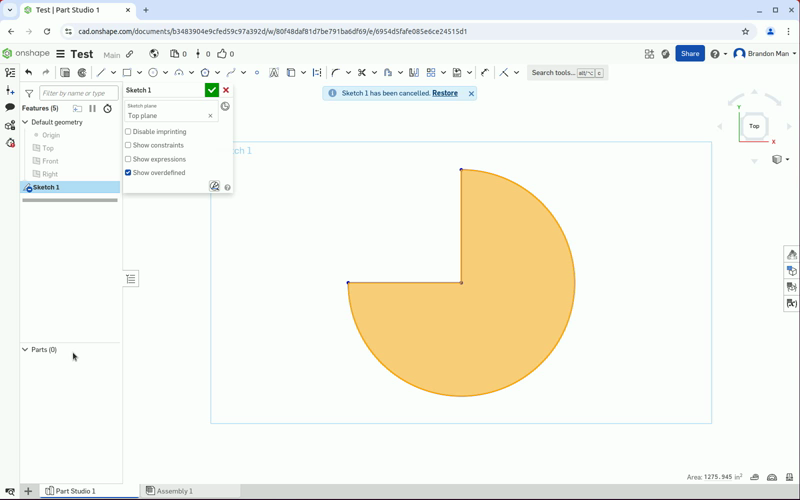
key(shift+e)
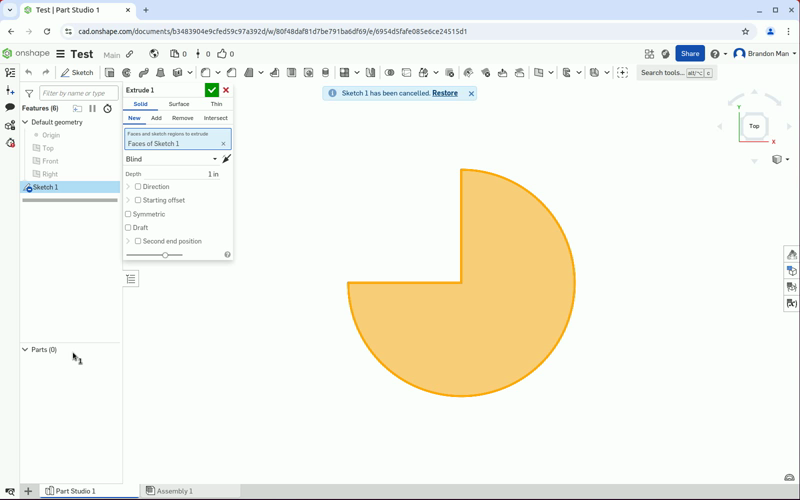
mouse_move(143, 106)
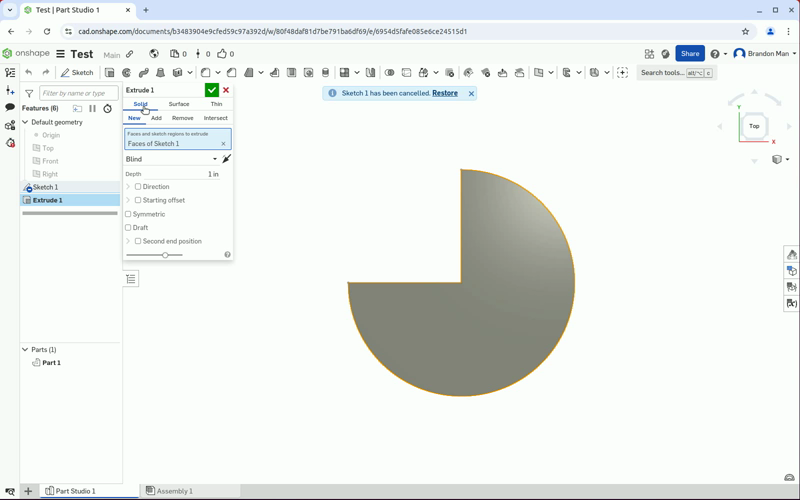
click(143, 106)
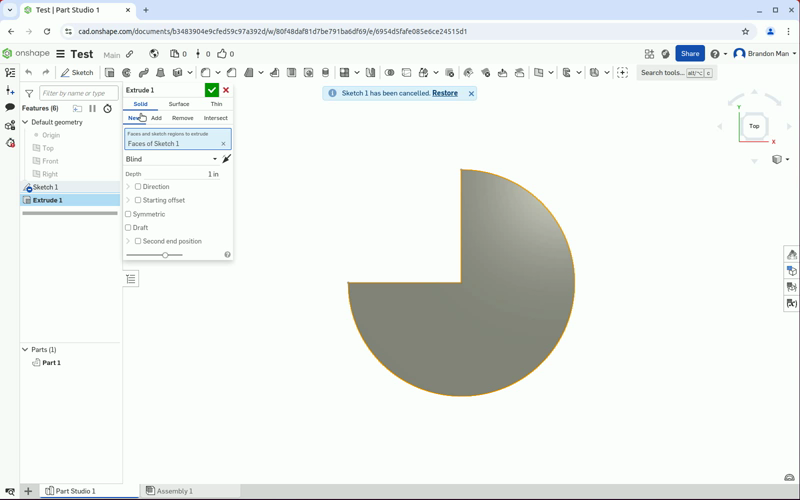
mouse_move(137, 120)
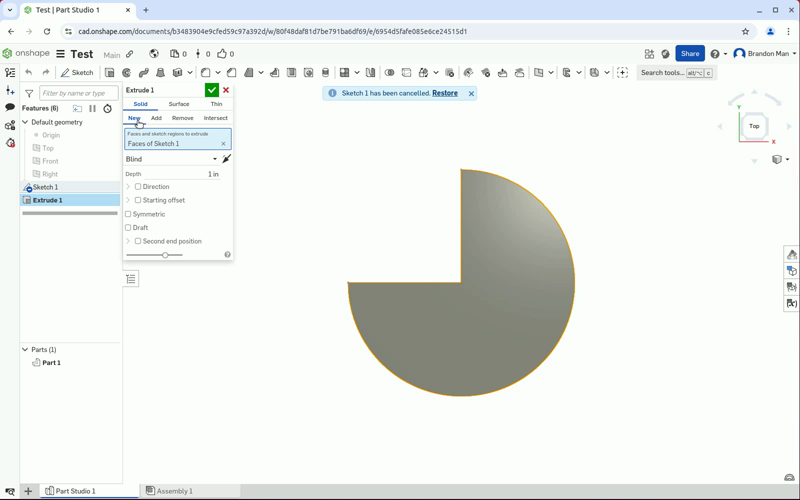
click(137, 120)
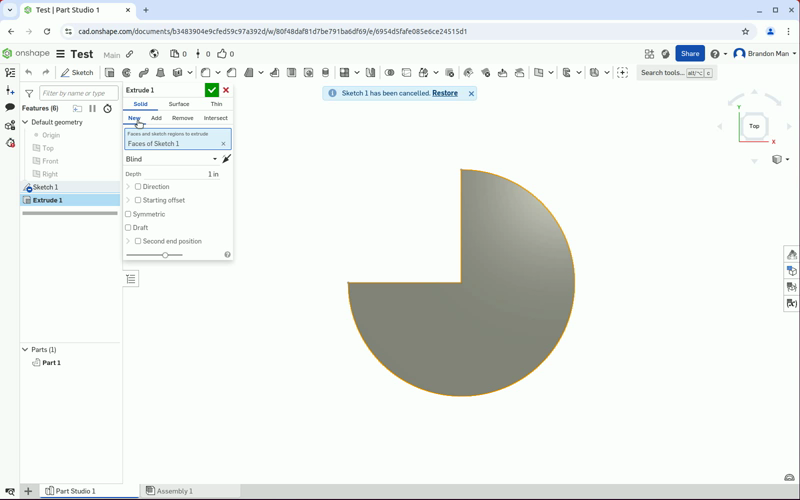
key(tab, 4)
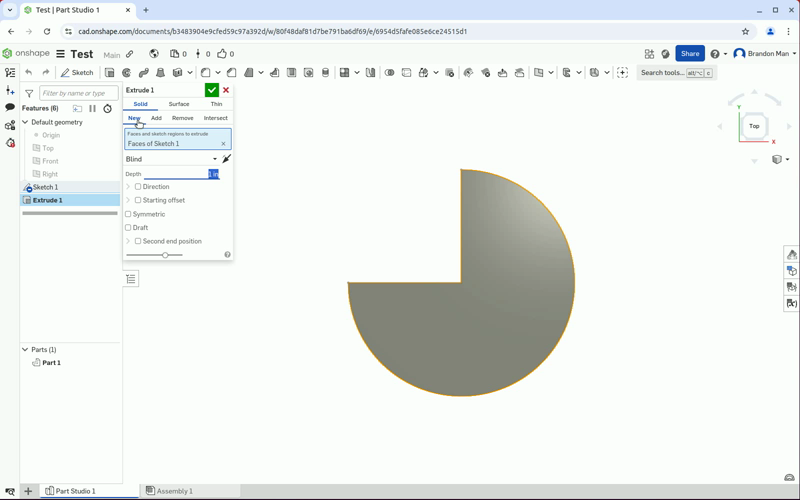
text(-4.574)
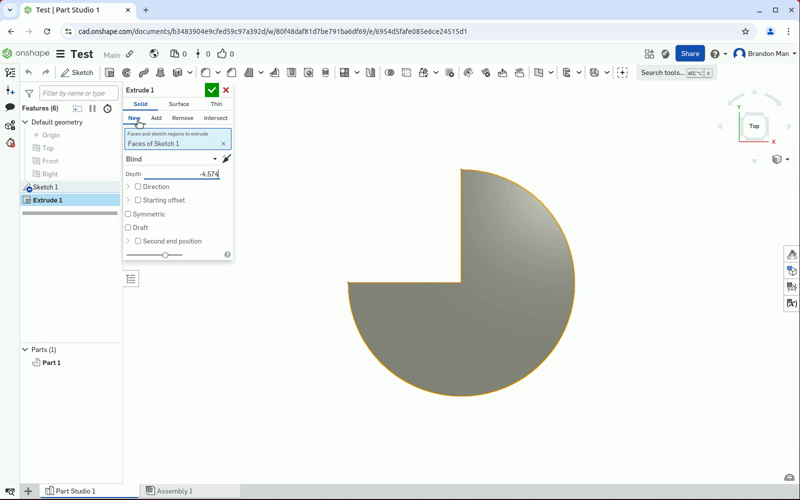
key(enter)
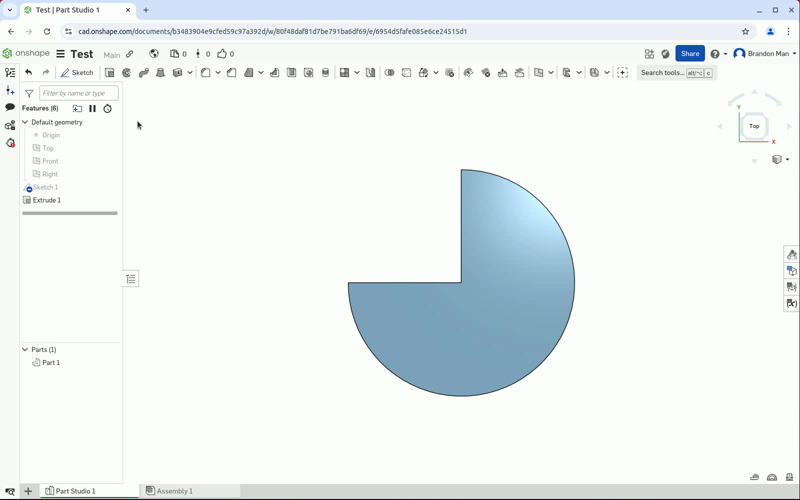
key(shift+h)
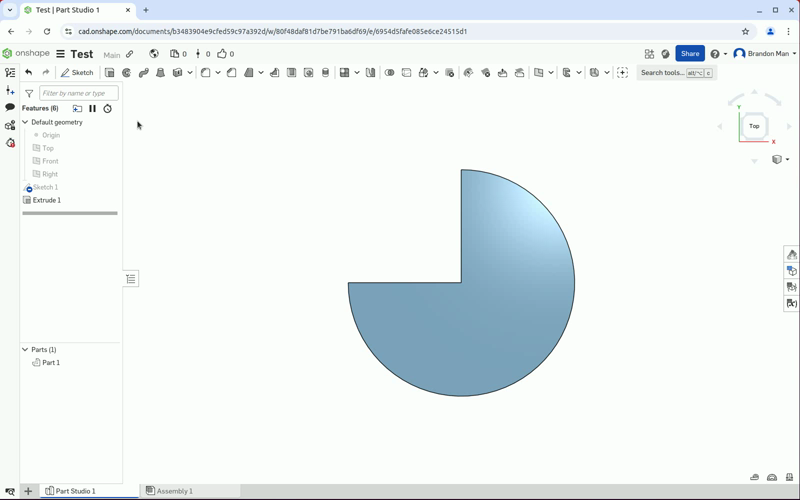
key(shift+h)
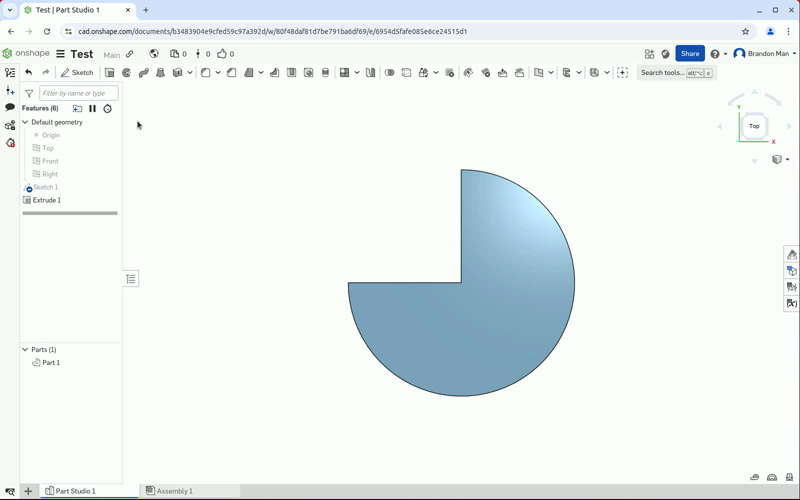
mouse_move(73, 189)
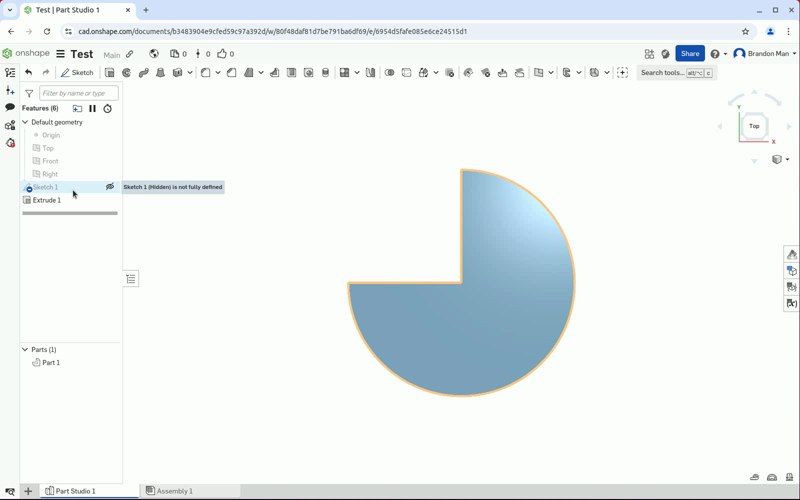
click(73, 189)
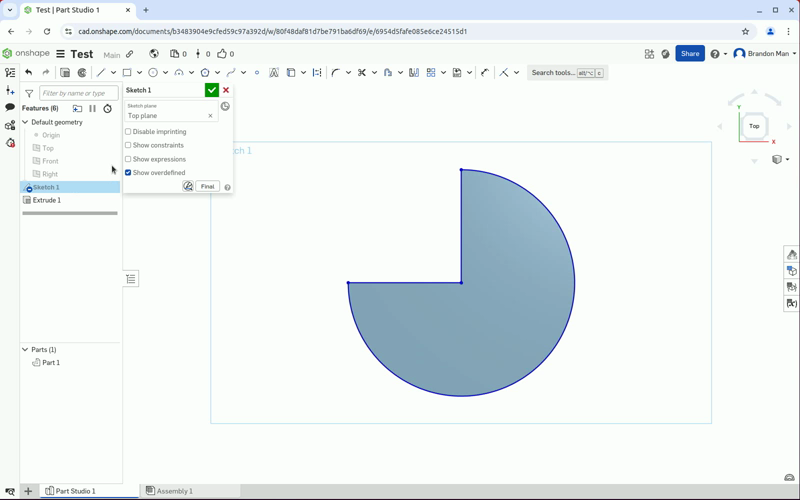
mouse_move(229, 92)
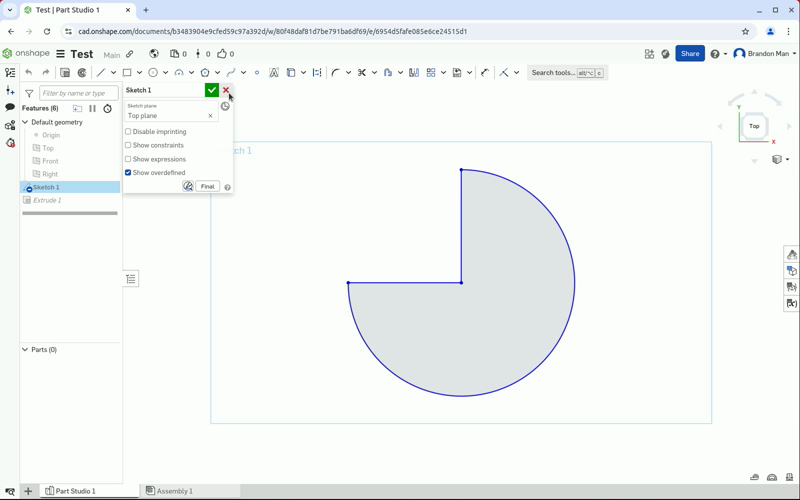
click(229, 92)
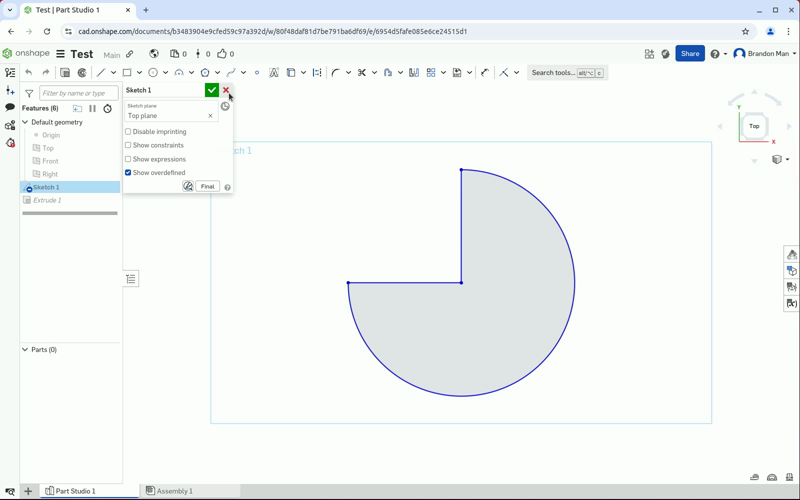
key(shift+s)
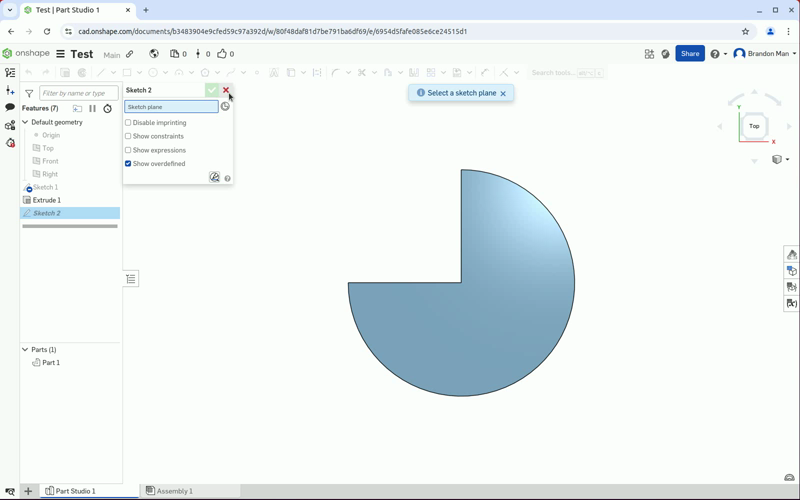
mouse_move(73, 150)
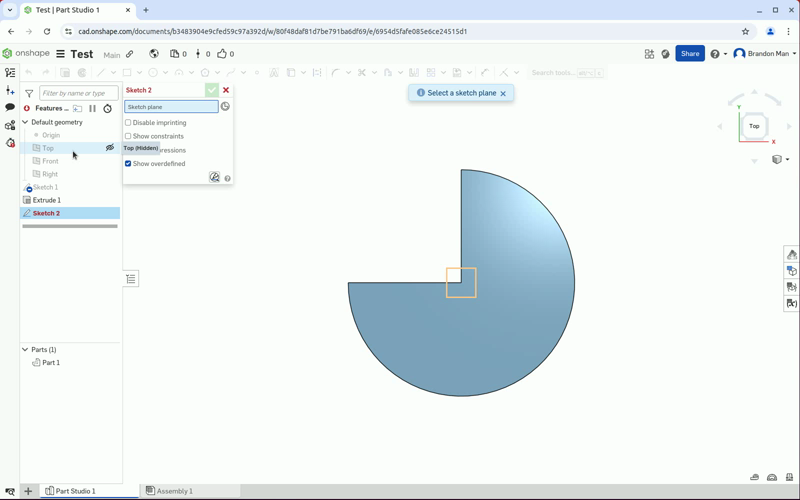
click(73, 150)
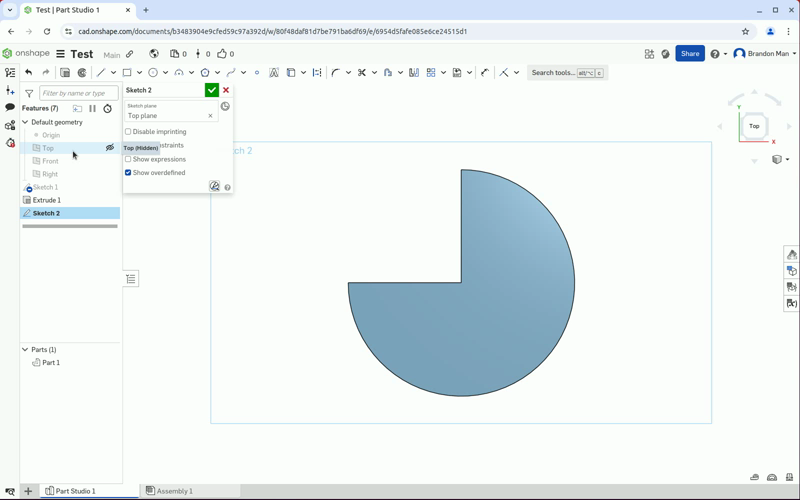
mouse_move(73, 352)
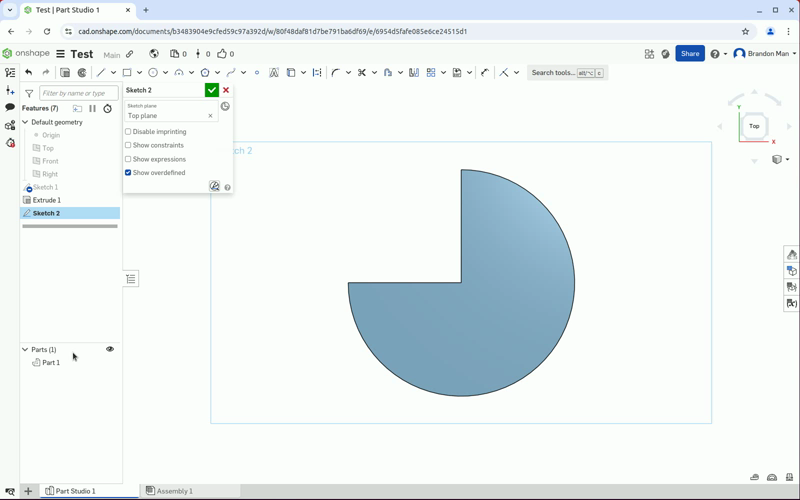
key(y)
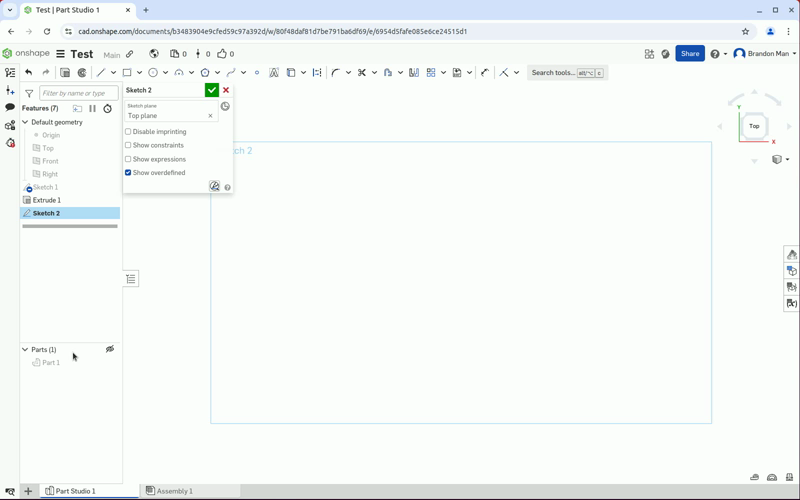
key(a)
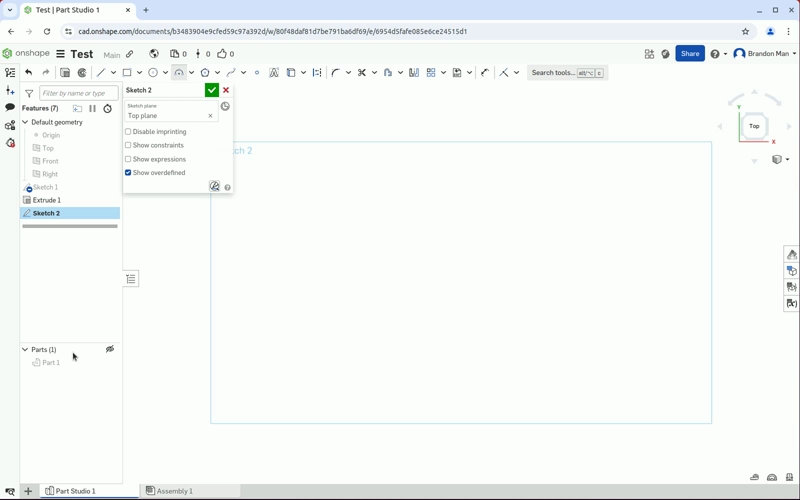
key_down(shift)
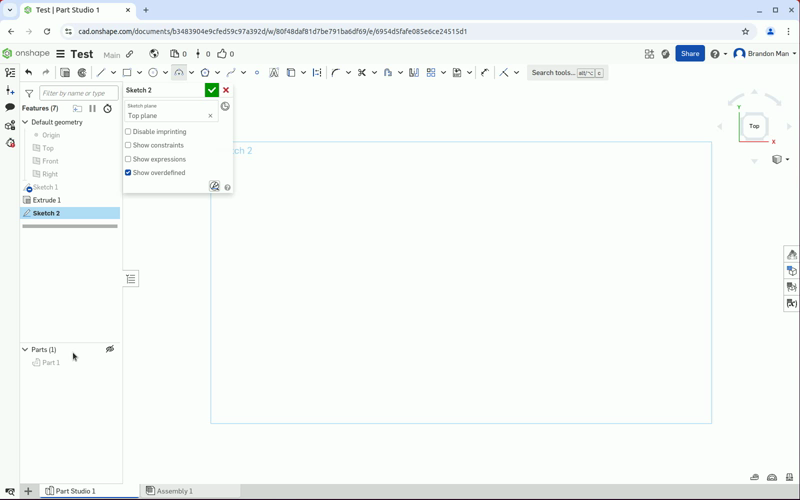
mouse_move(515, 294)
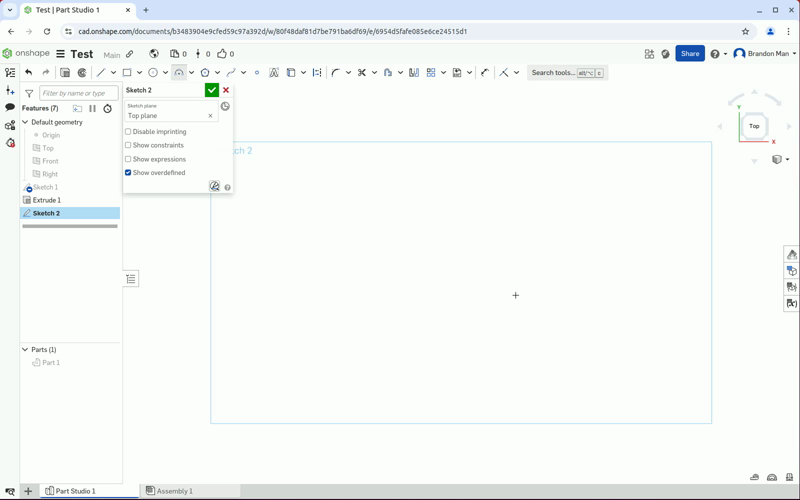
click(515, 294)
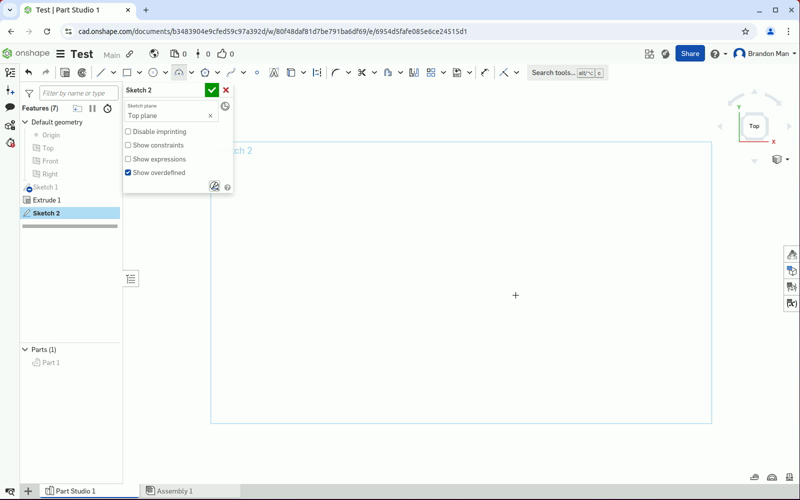
key_up(shift)
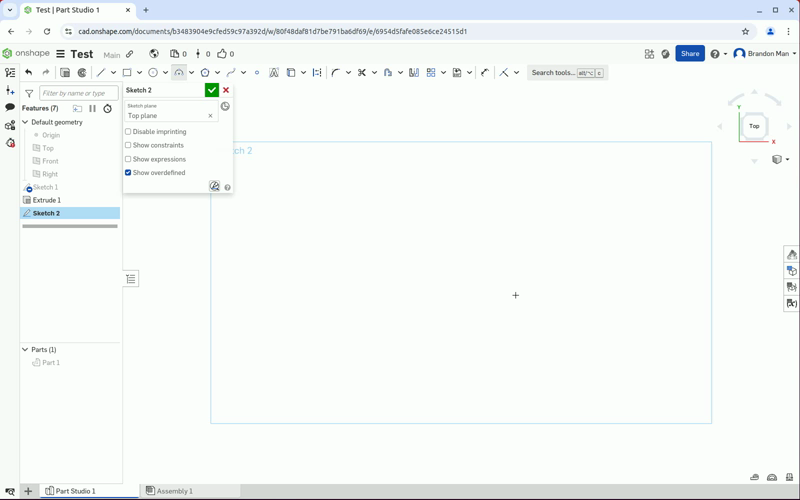
key_down(shift)
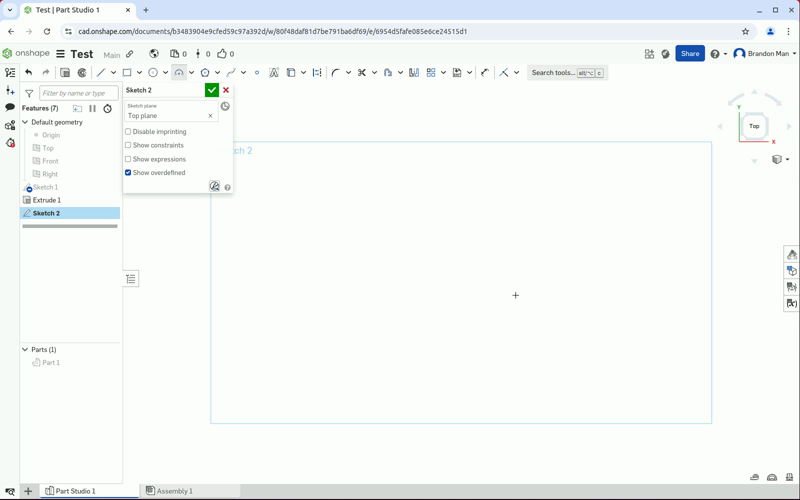
mouse_move(515, 272)
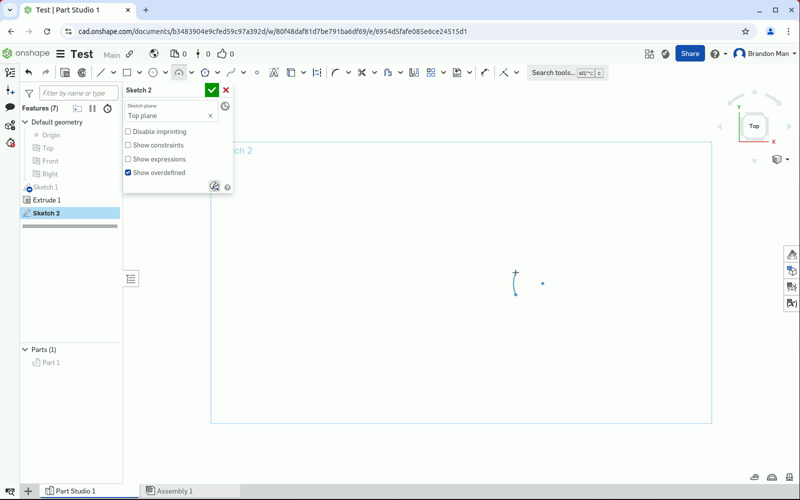
click(515, 272)
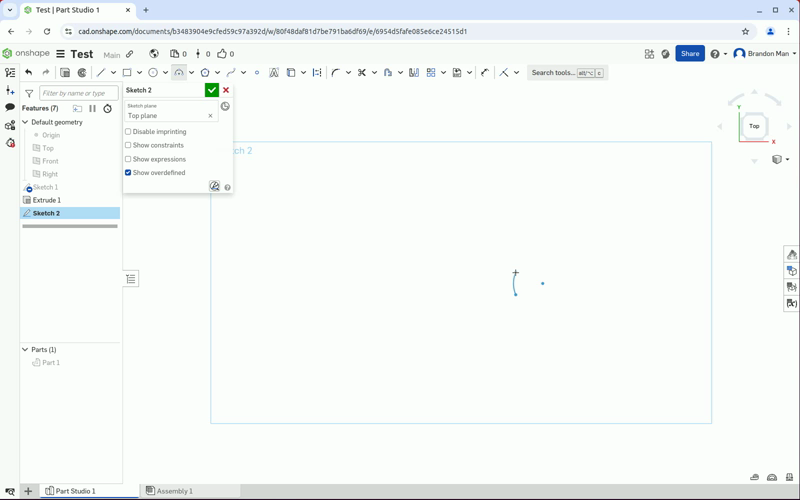
mouse_move(528, 283)
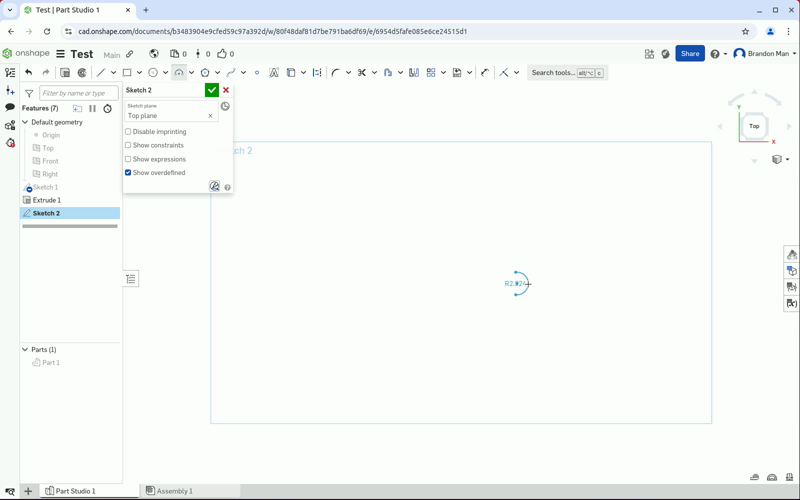
click(528, 283)
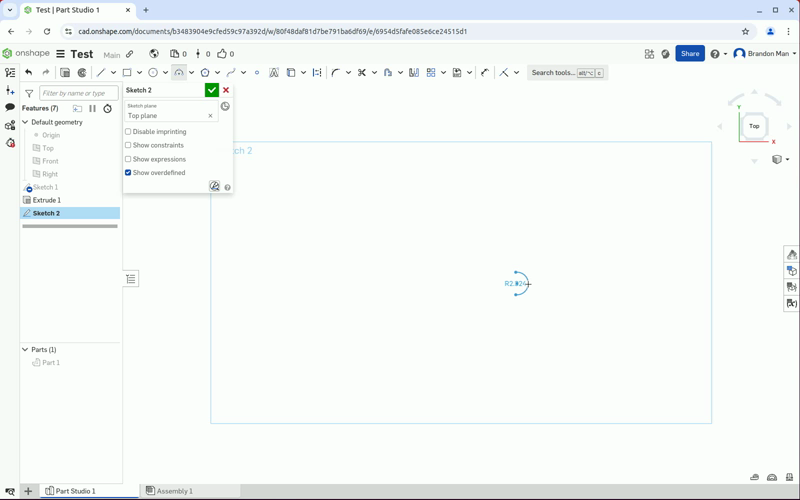
key_up(shift)
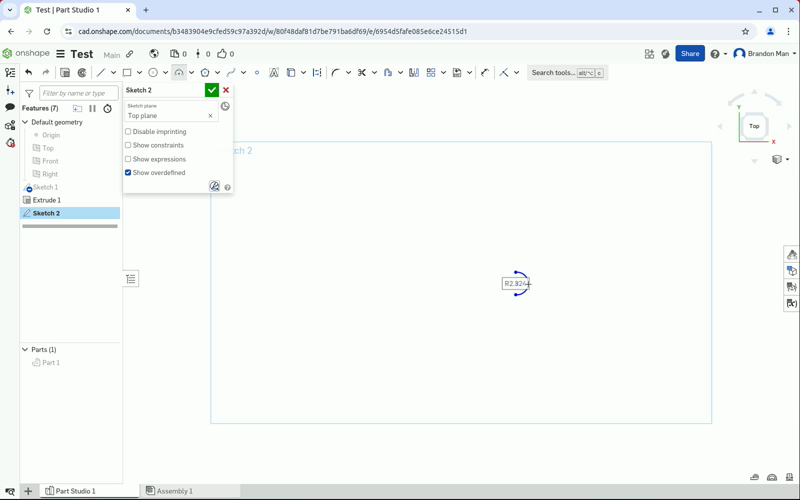
mouse_move(515, 272)
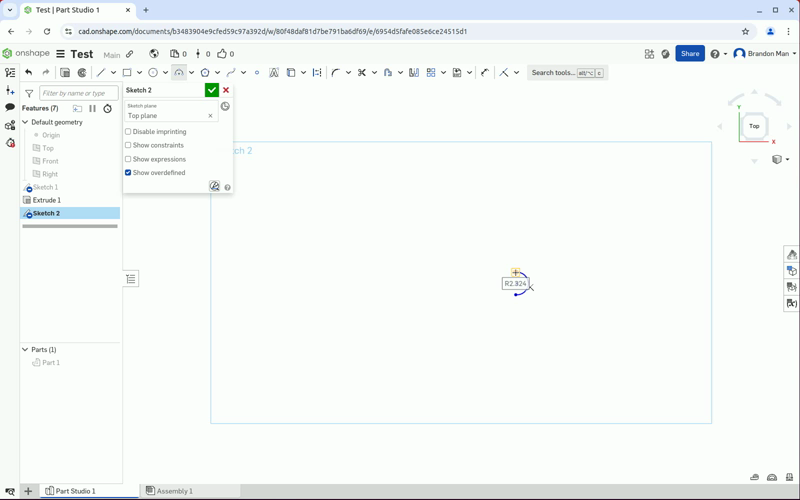
click(515, 272)
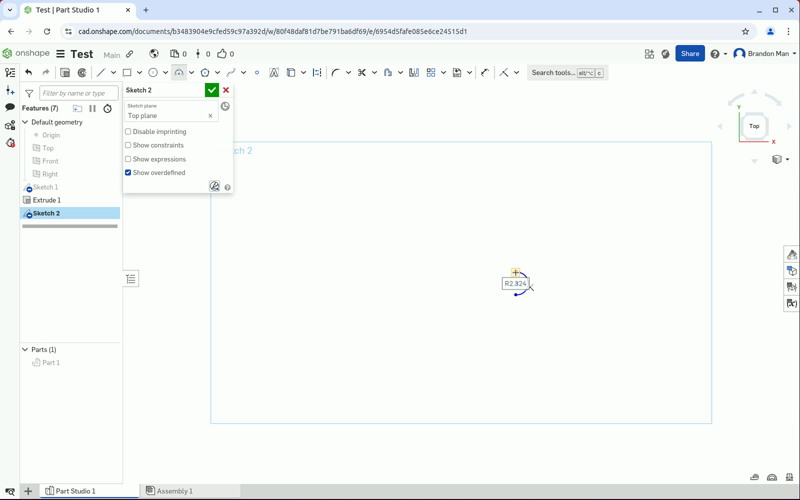
mouse_move(515, 294)
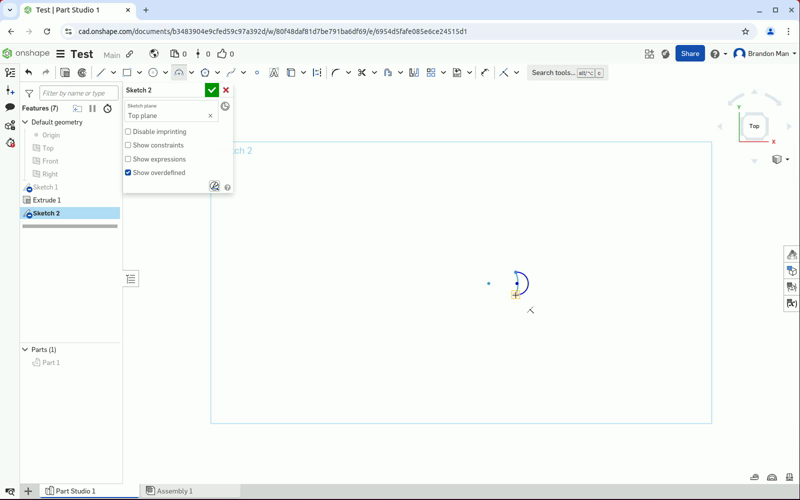
click(515, 294)
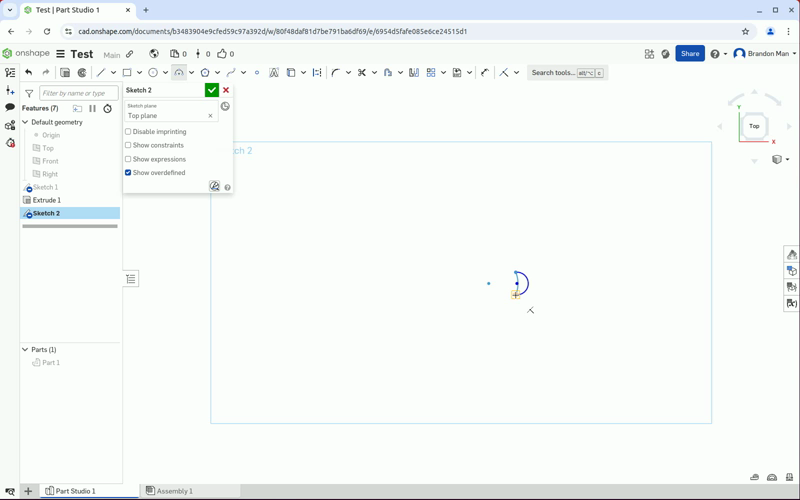
key_down(shift)
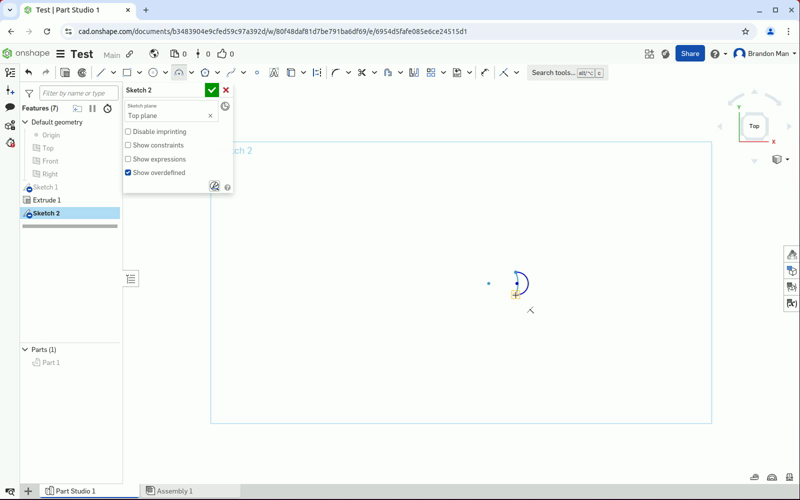
mouse_move(402, 283)
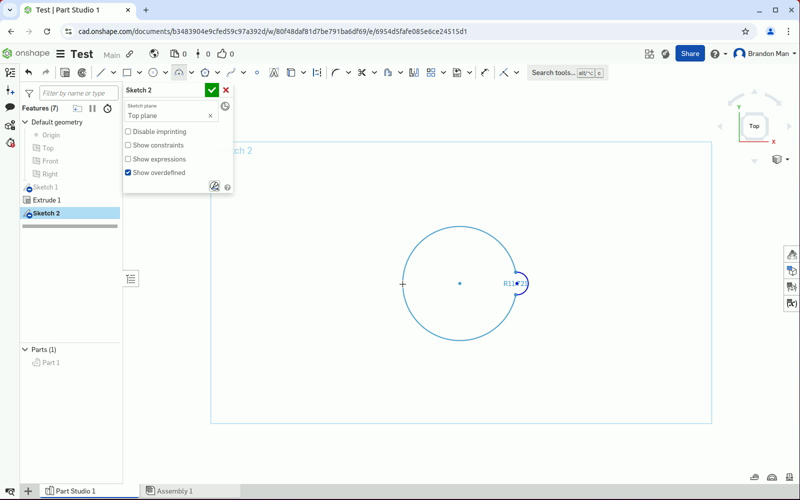
click(402, 283)
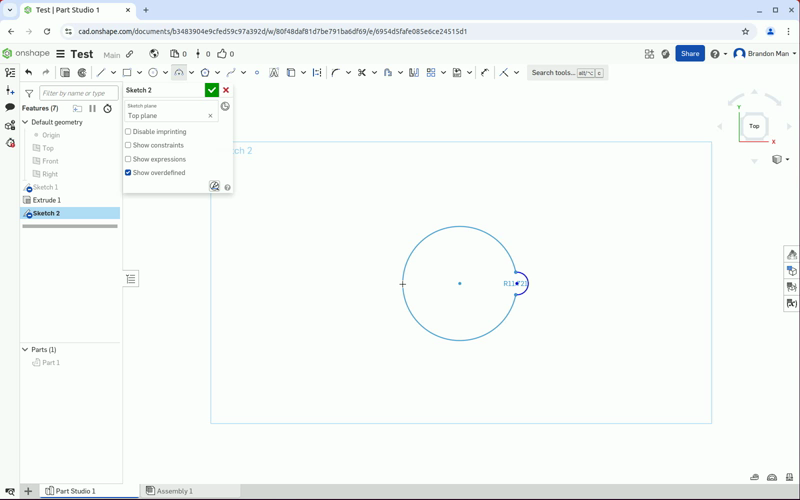
key_up(shift)
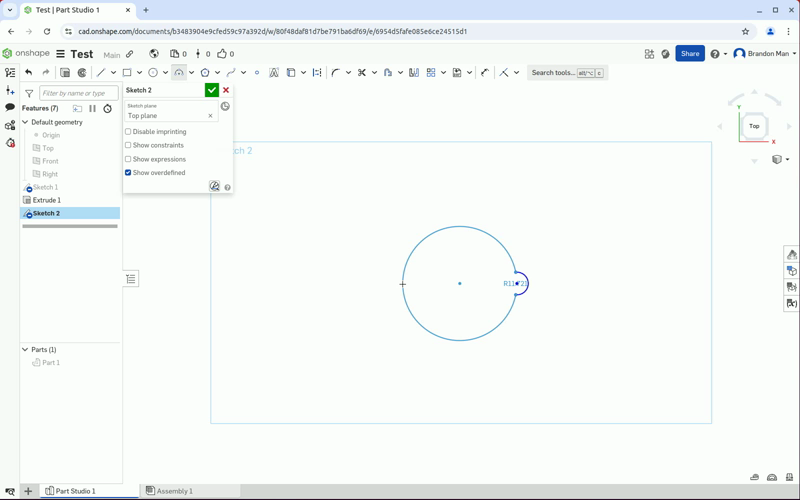
key(esc)
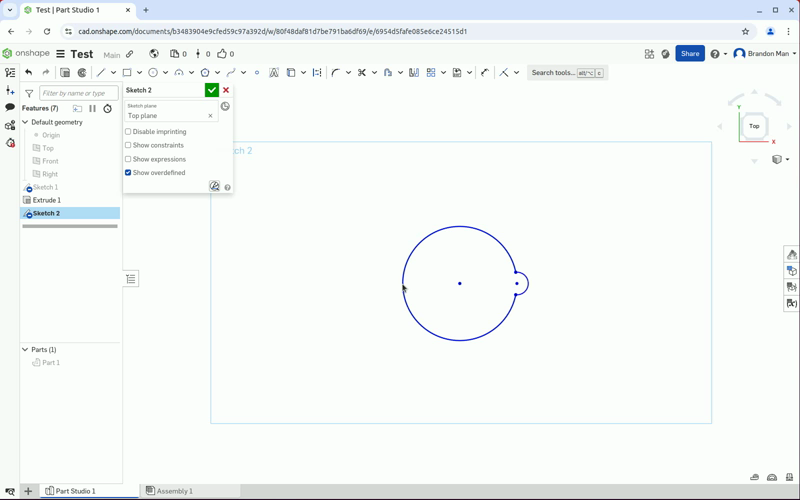
mouse_move(490, 245)
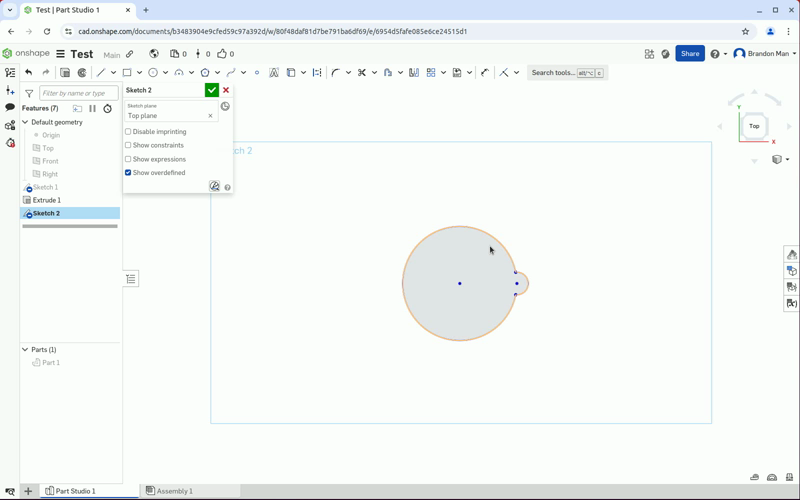
click(490, 245)
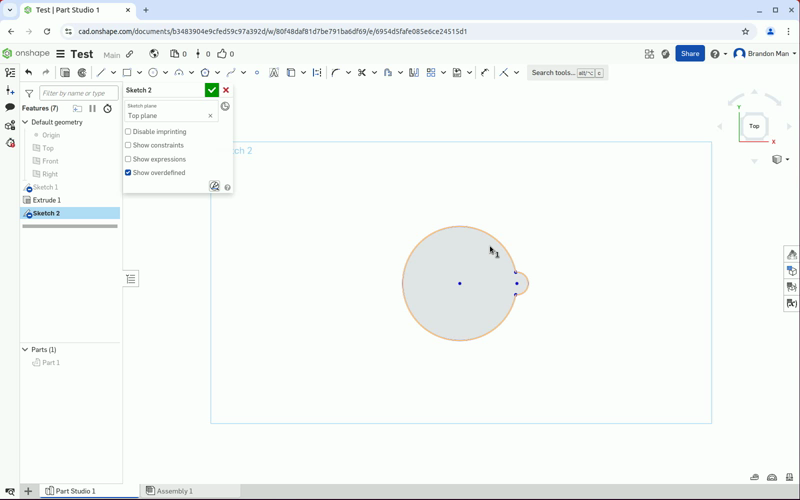
mouse_move(73, 352)
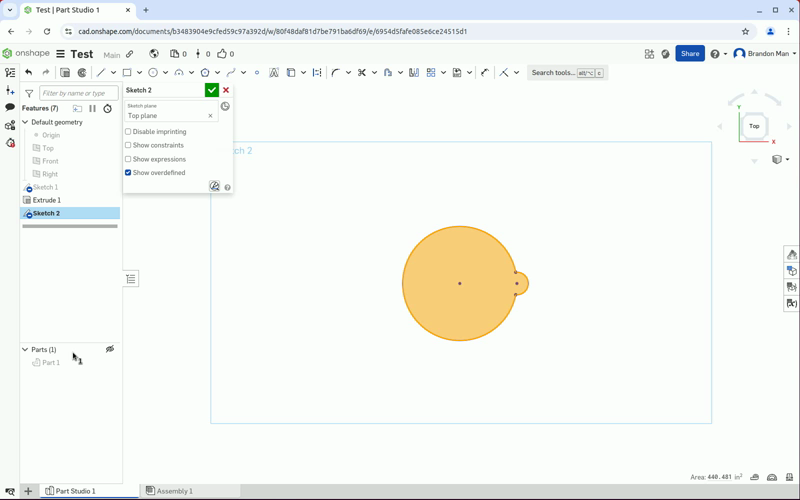
key(shift+y)
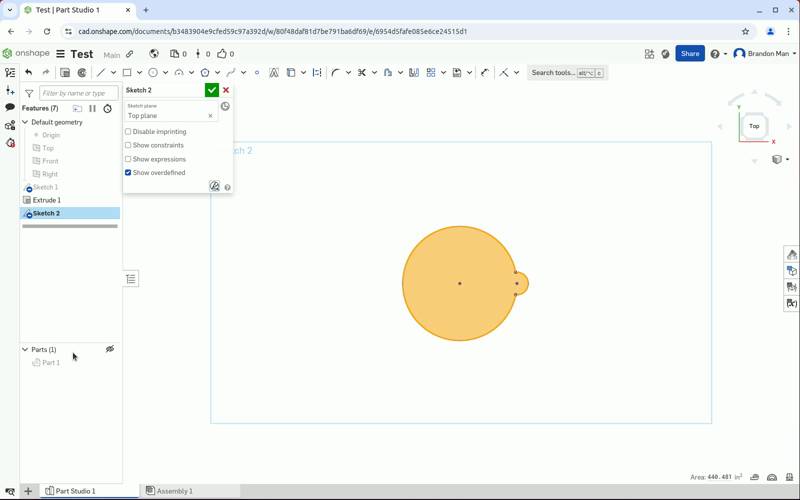
key(shift+e)
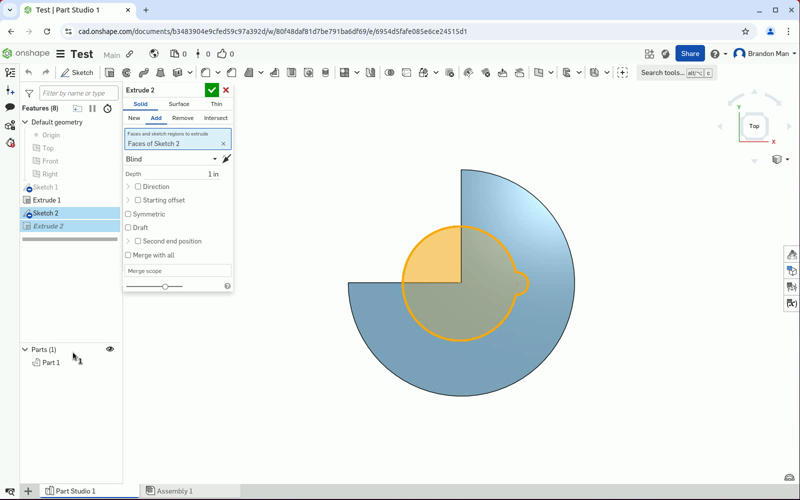
mouse_move(143, 106)
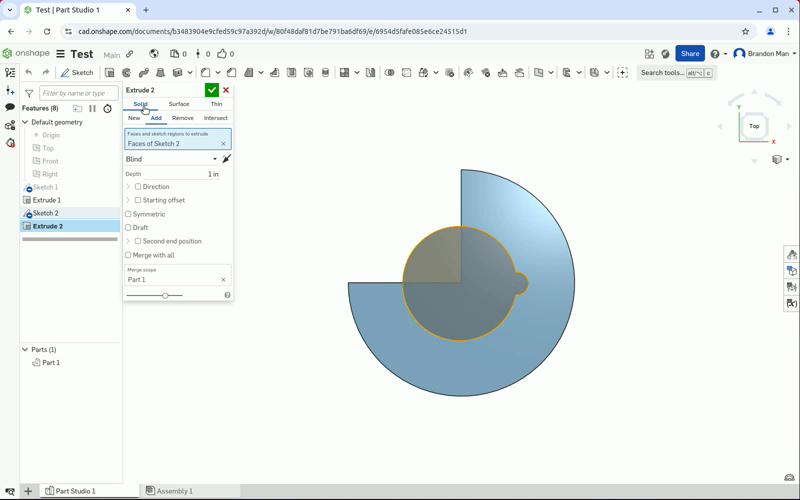
click(143, 106)
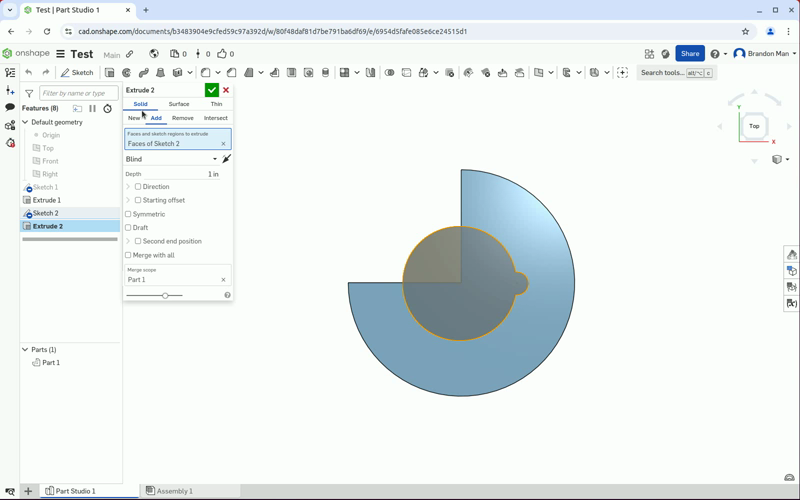
mouse_move(137, 120)
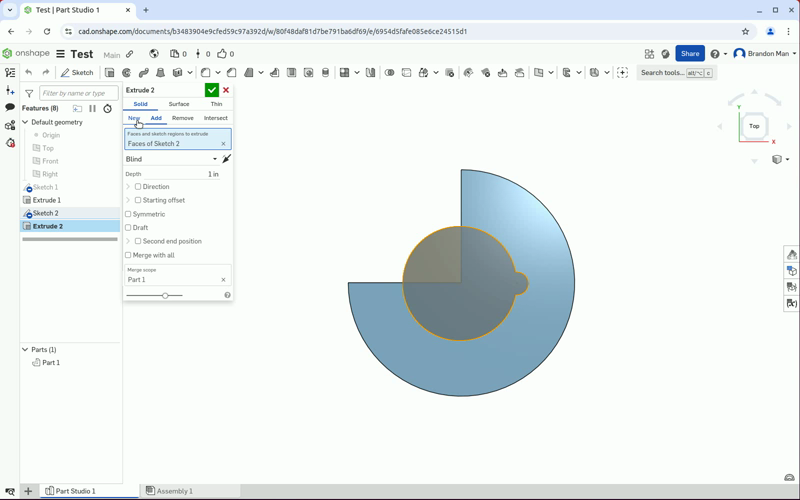
click(137, 120)
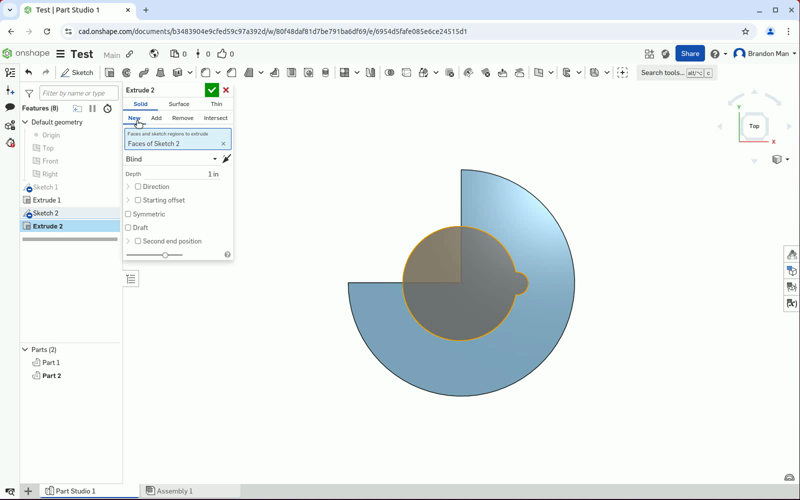
key(tab, 4)
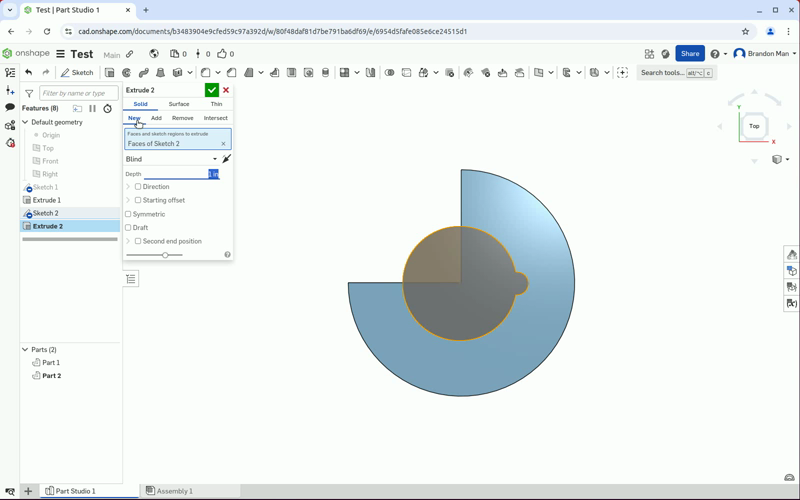
text(4.574)
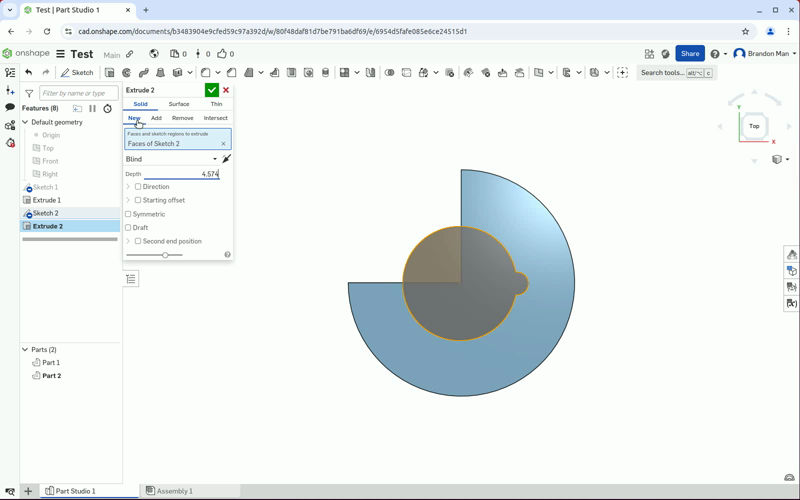
key(enter)
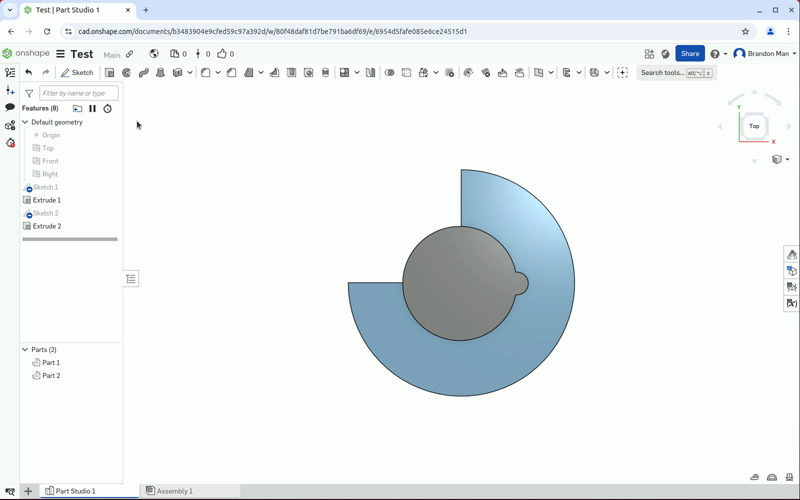
key(shift+h)
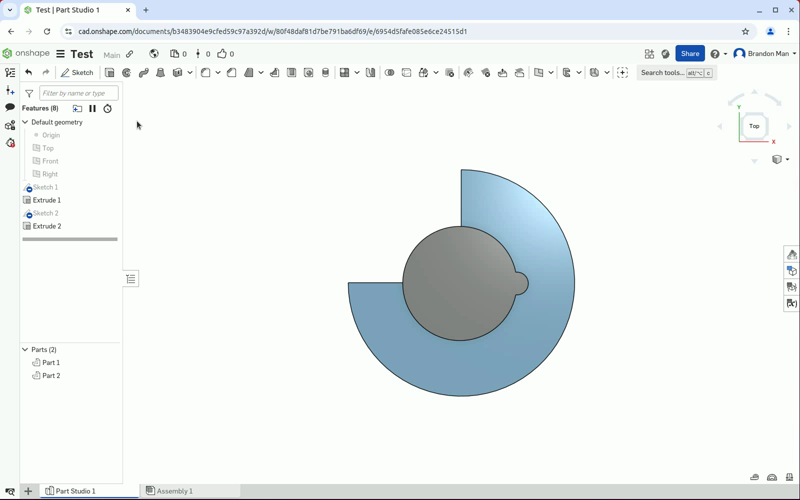
key(shift+h)
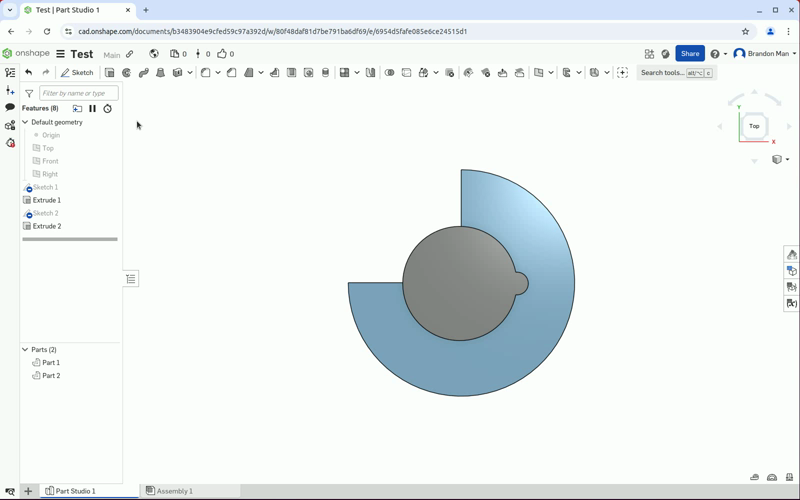
mouse_move(73, 189)
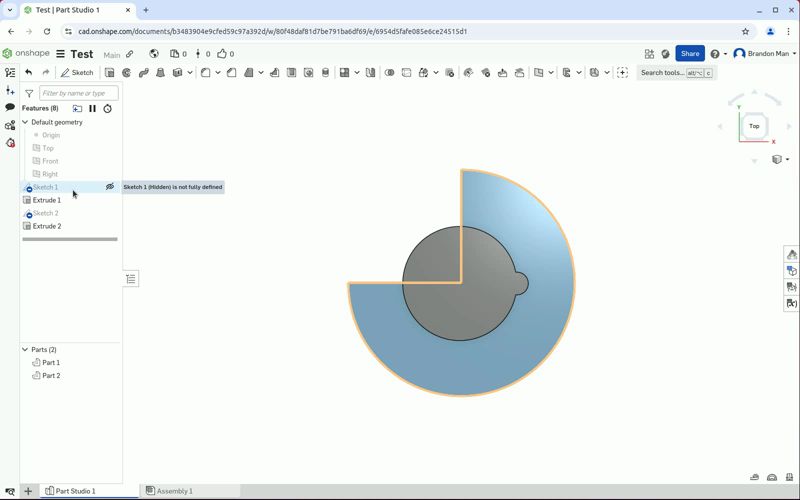
click(73, 189)
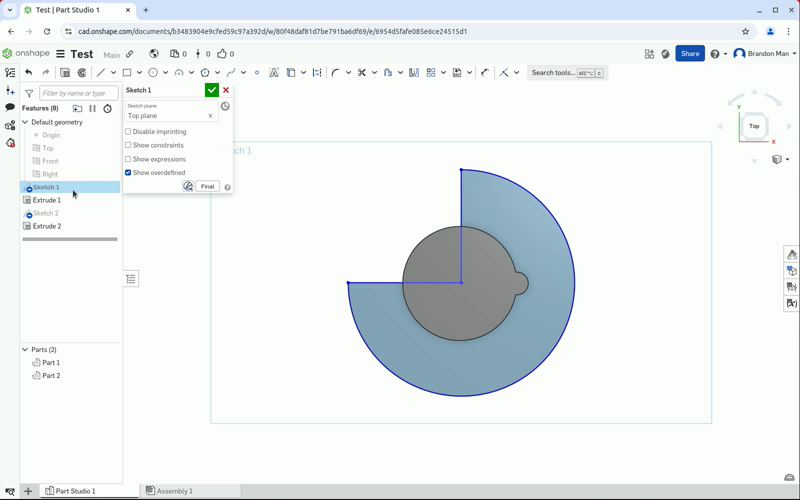
mouse_move(229, 92)
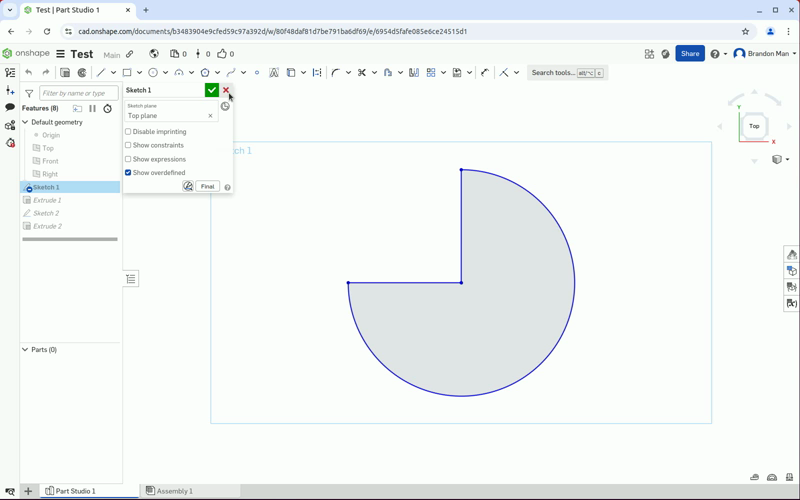
click(229, 92)
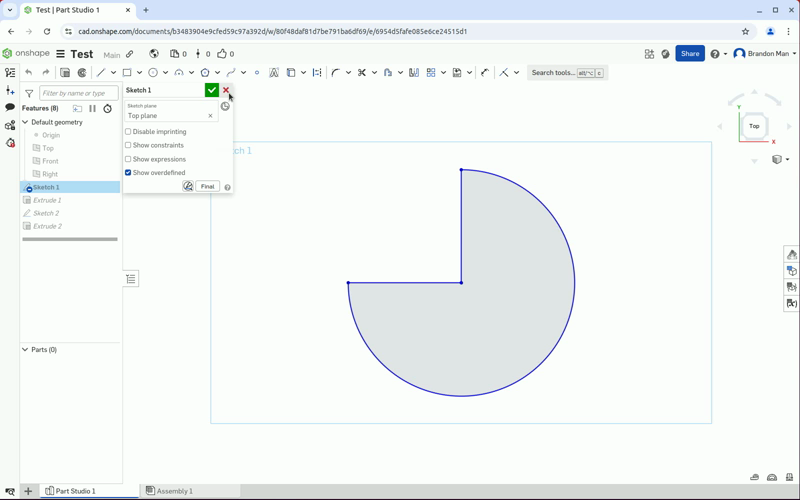
key(shift+s)
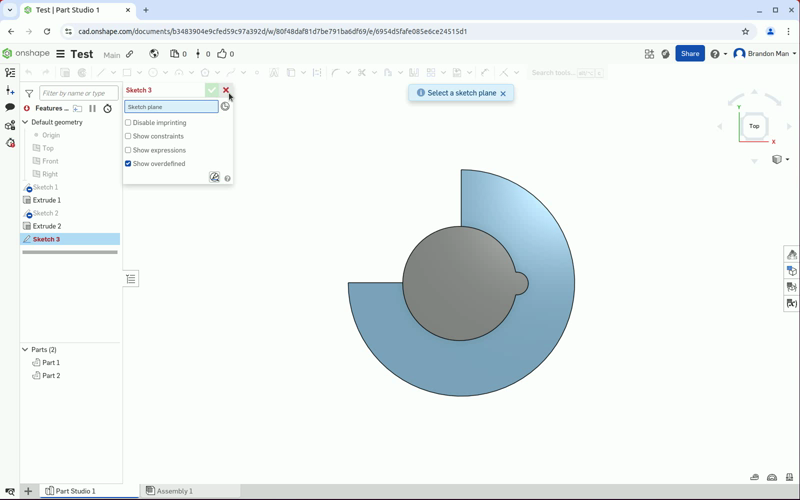
mouse_move(73, 150)
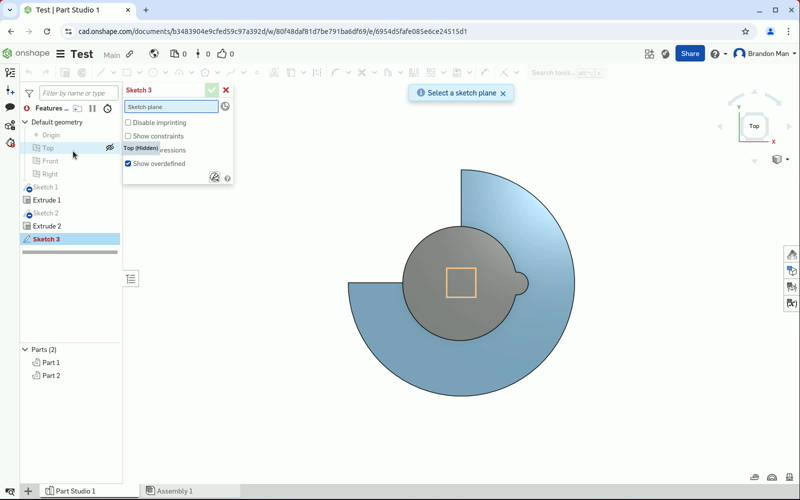
click(73, 150)
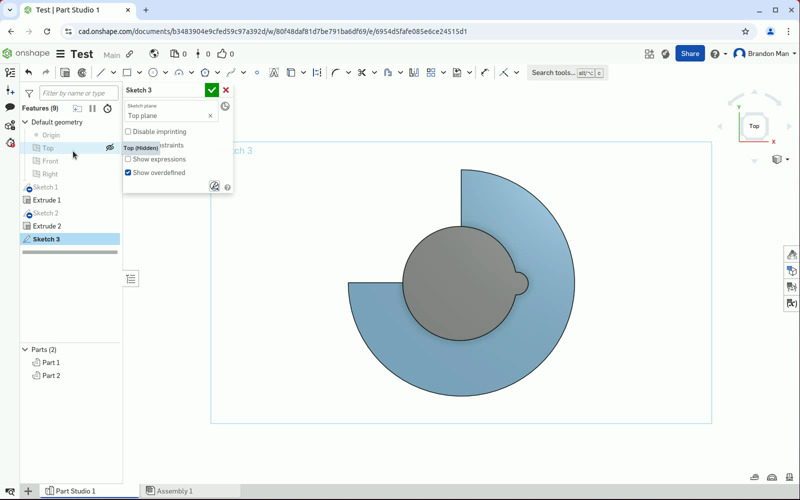
mouse_move(73, 352)
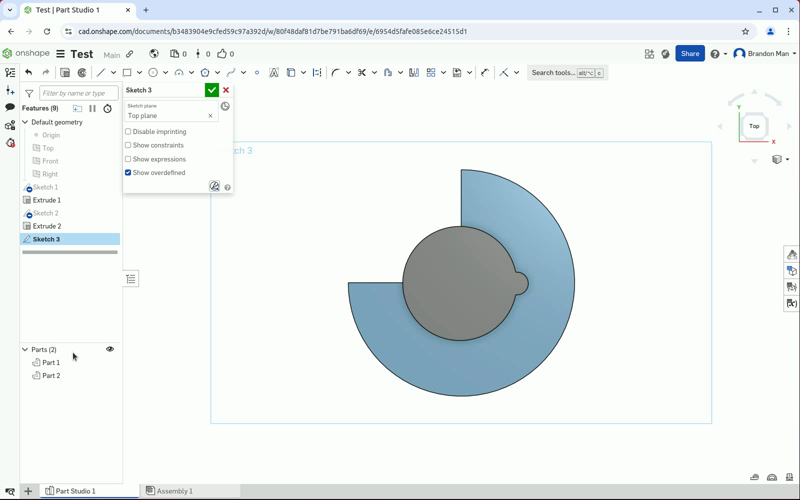
key(y)
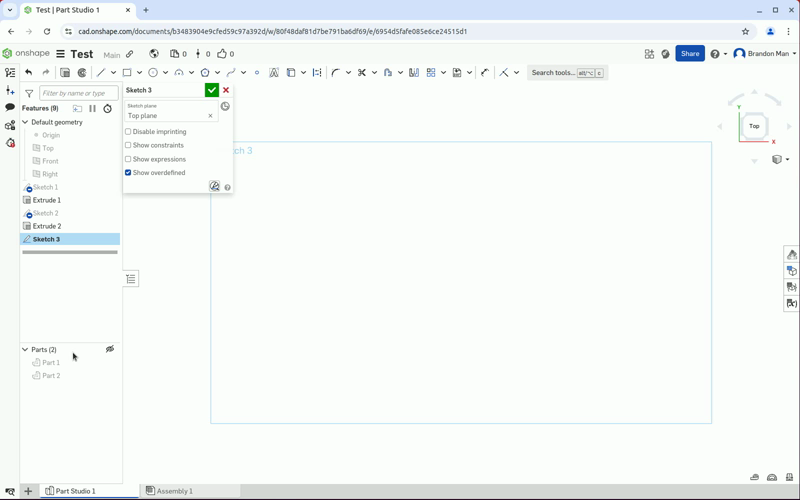
key(a)
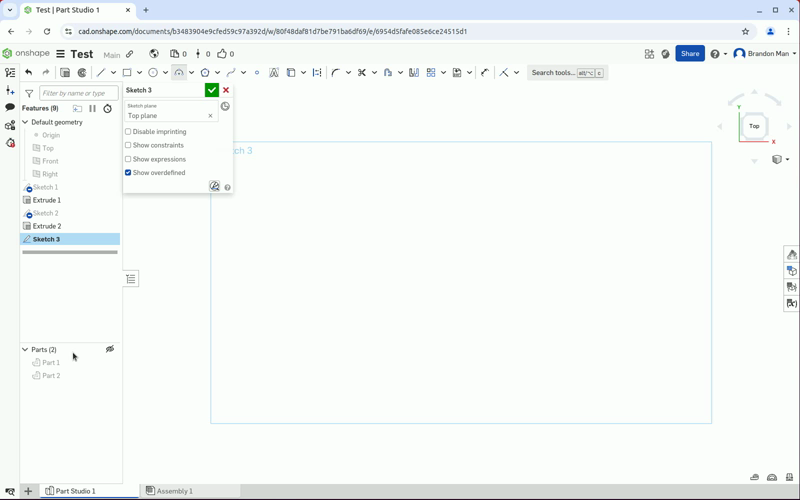
key_down(shift)
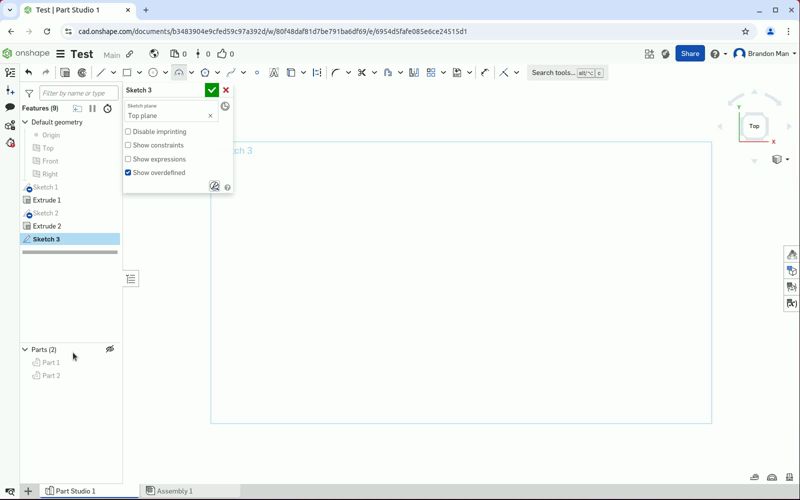
mouse_move(500, 282)
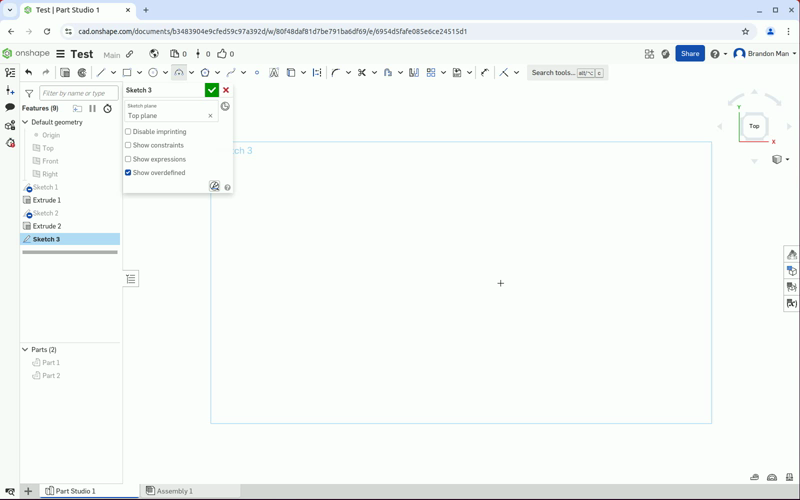
click(500, 282)
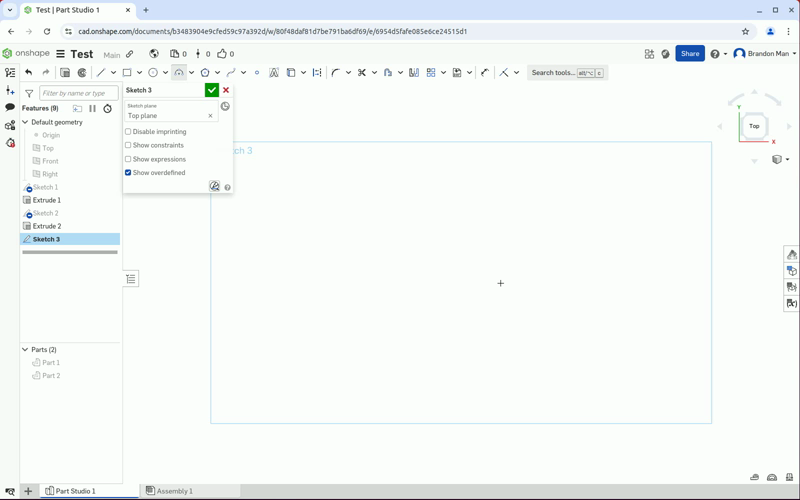
key_up(shift)
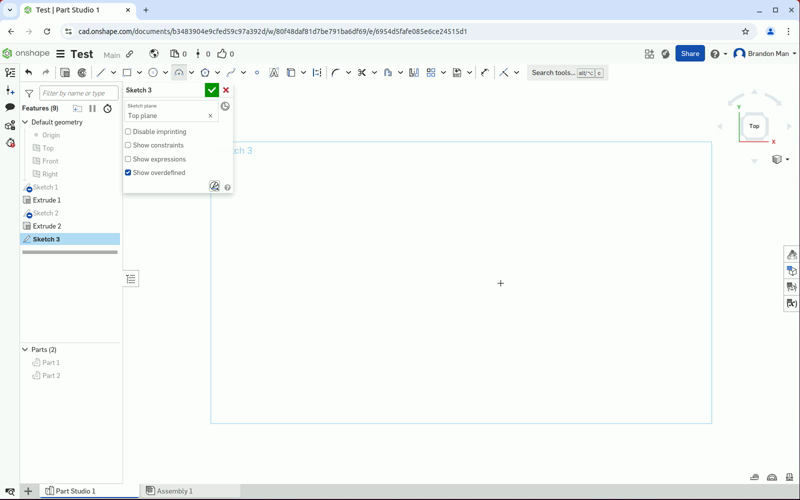
key_down(shift)
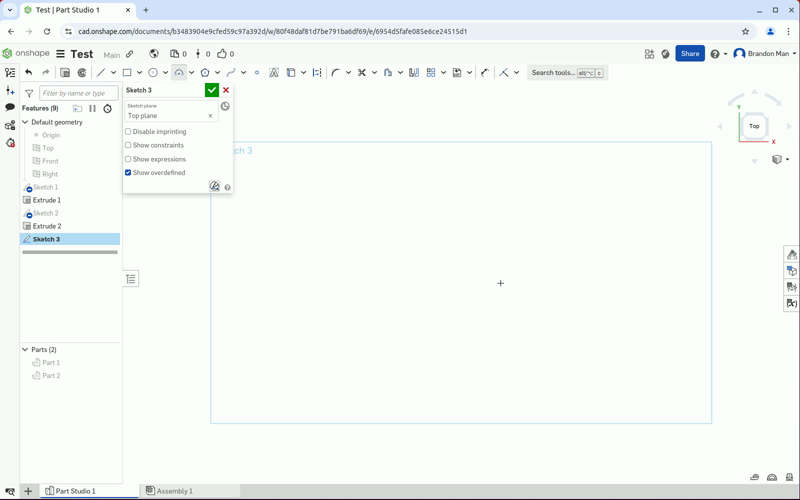
mouse_move(535, 282)
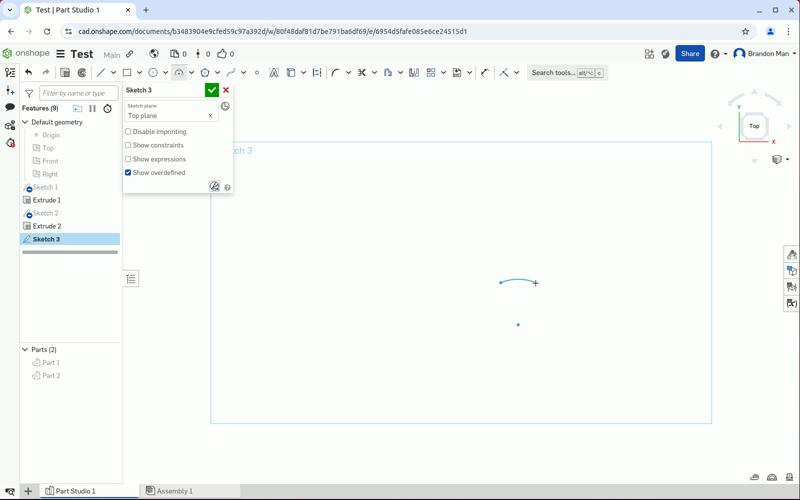
click(535, 282)
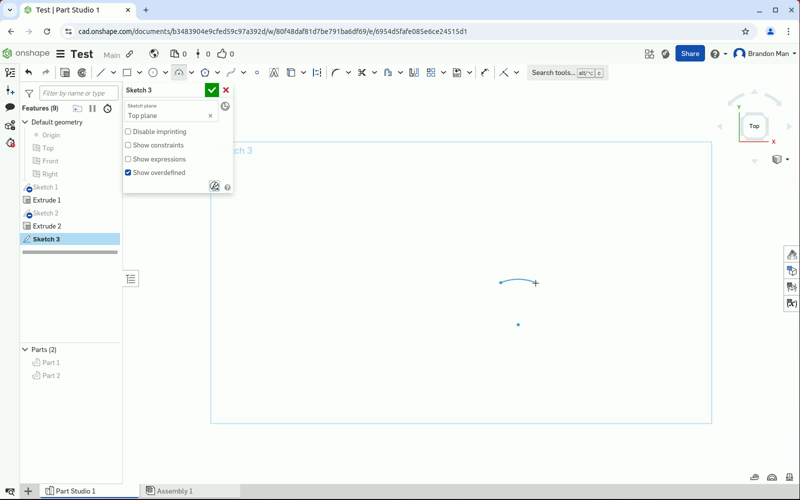
mouse_move(518, 300)
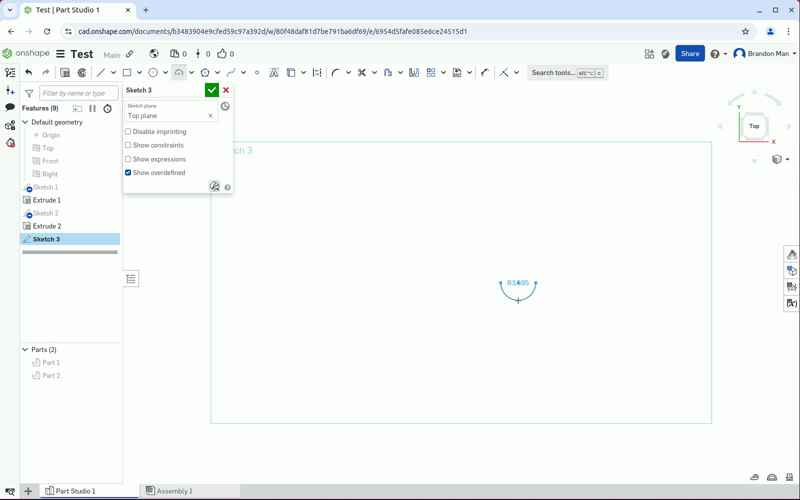
click(518, 300)
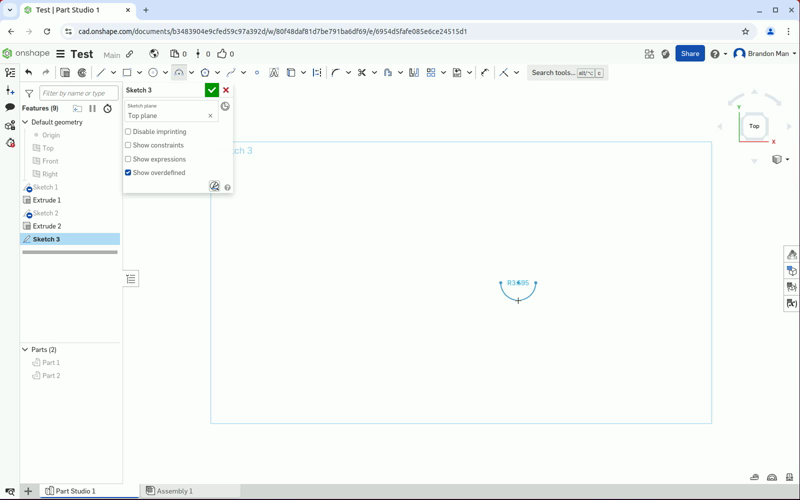
key_up(shift)
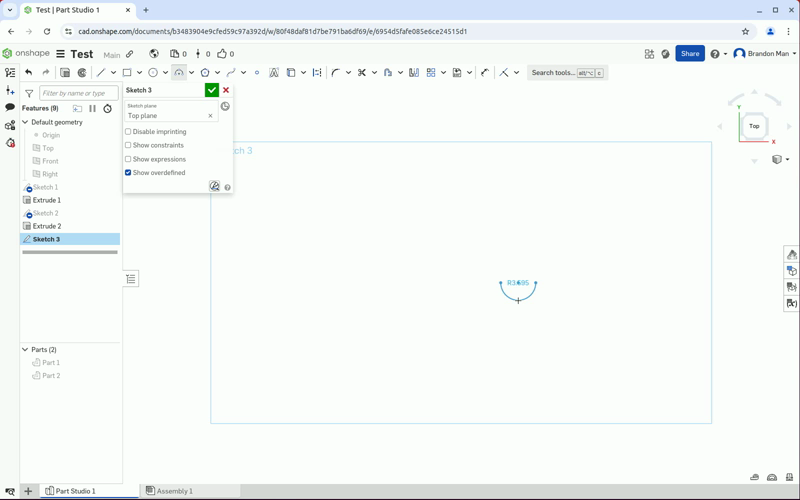
key(esc)
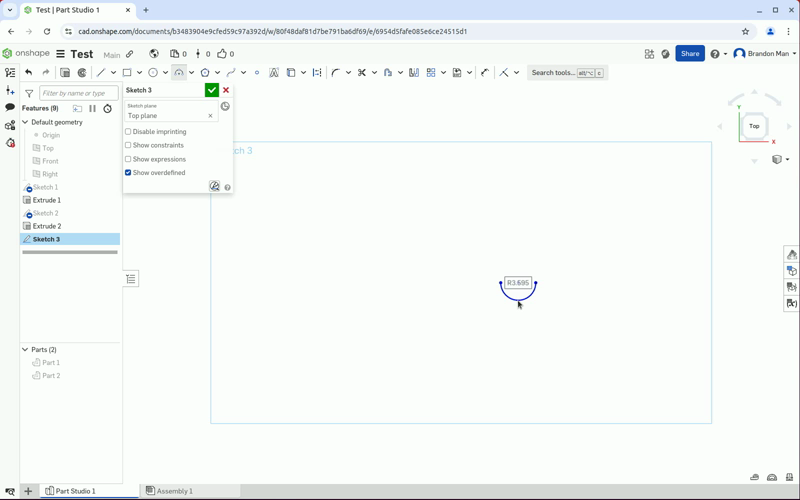
key(l)
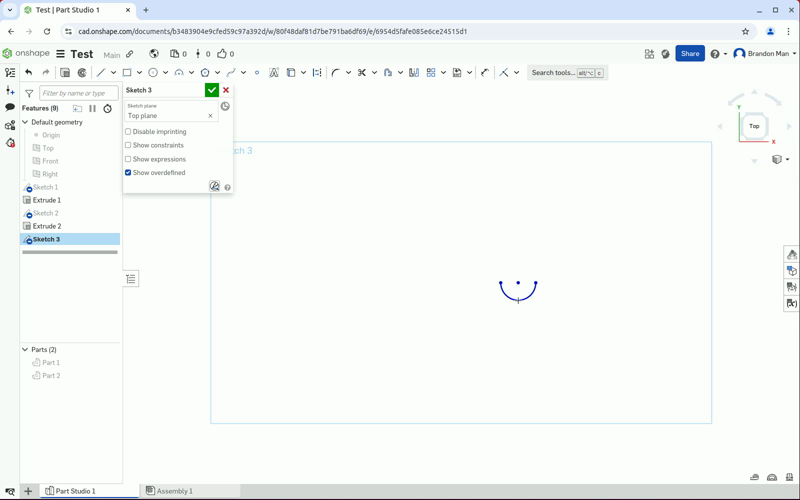
mouse_move(535, 282)
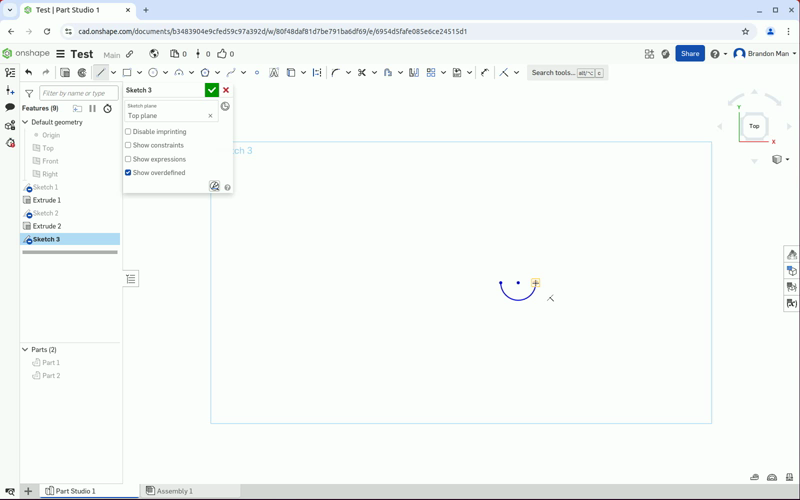
click(535, 282)
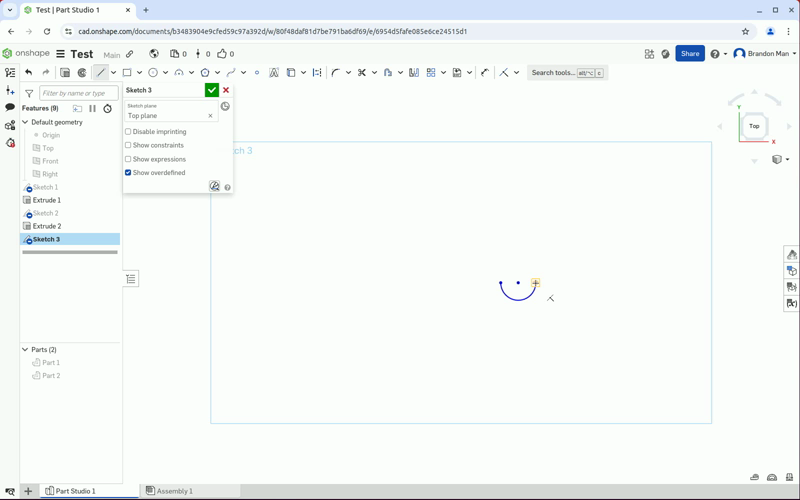
mouse_move(565, 282)
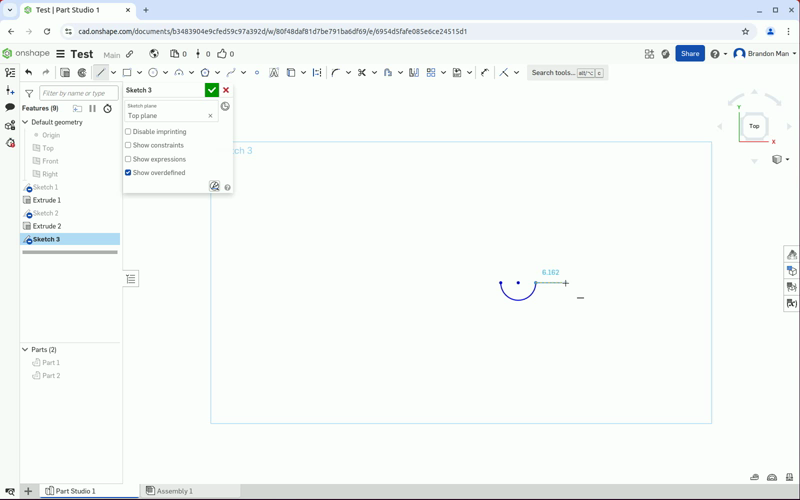
key_down(shift)
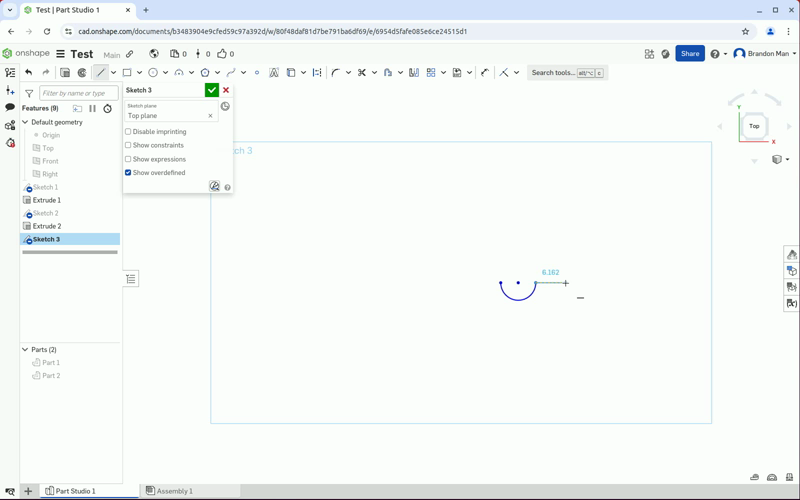
mouse_move(500, 282)
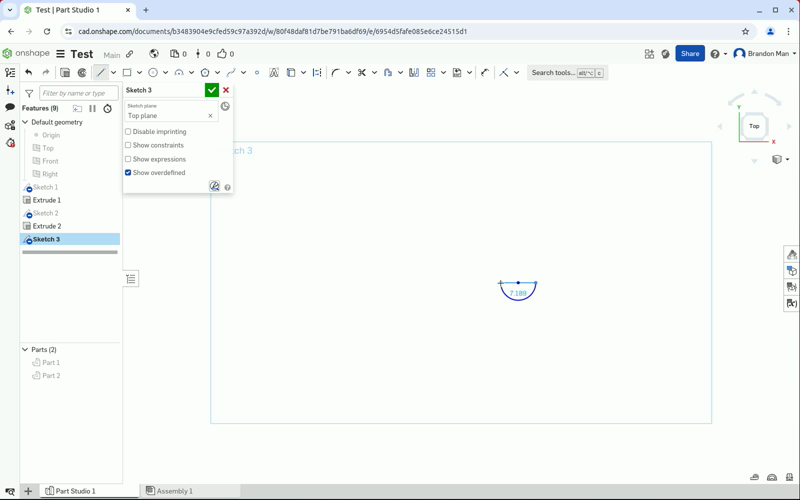
key_up(shift)
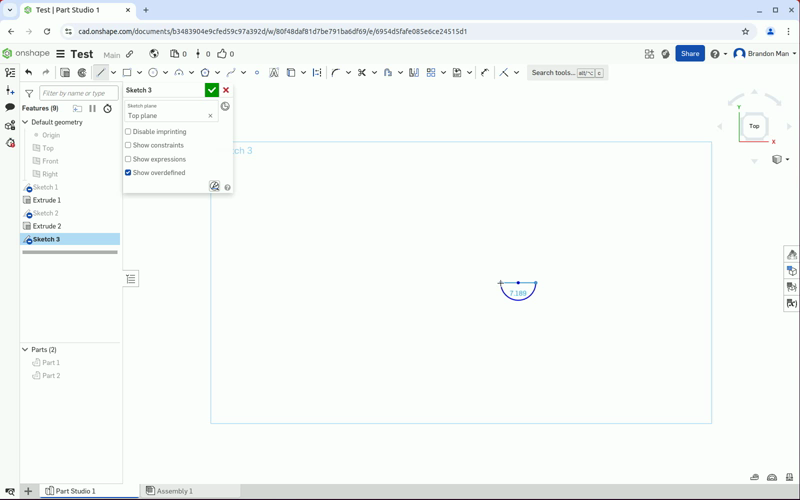
click(500, 282)
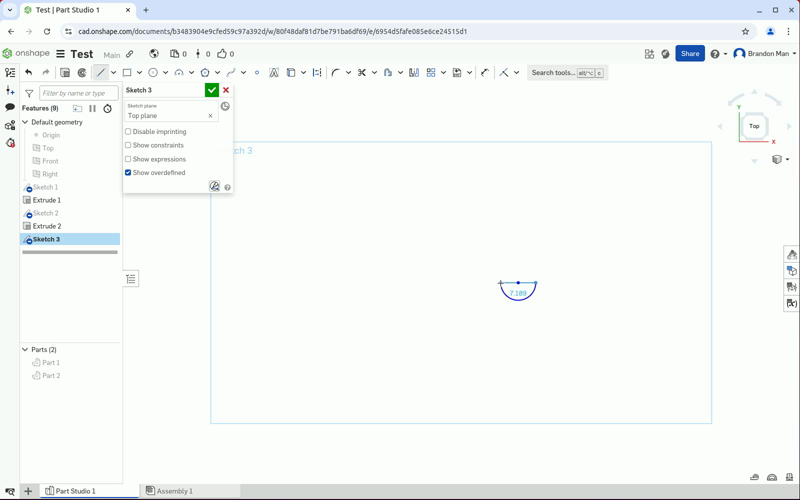
key(esc)
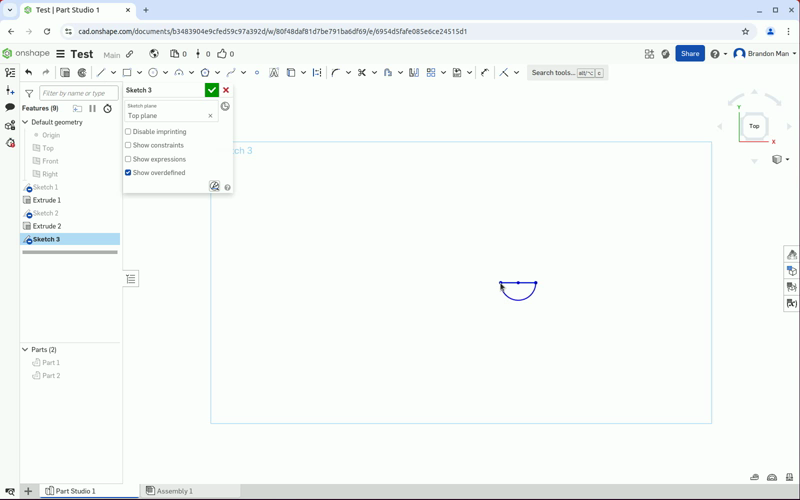
mouse_move(516, 292)
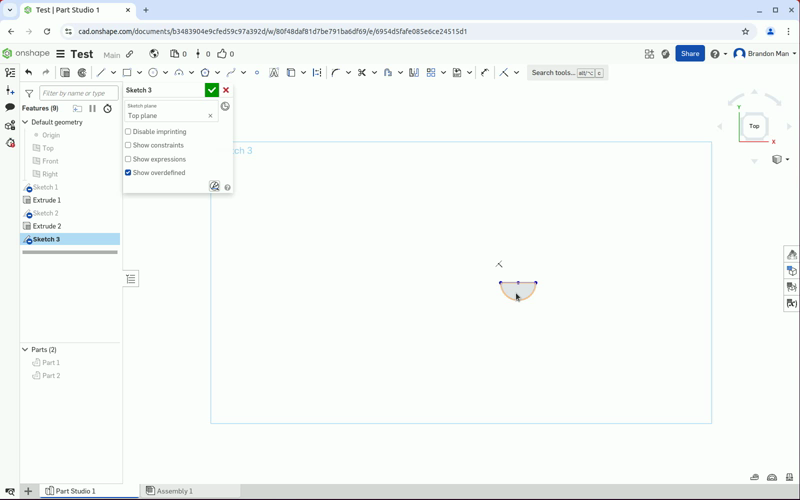
scroll(6)
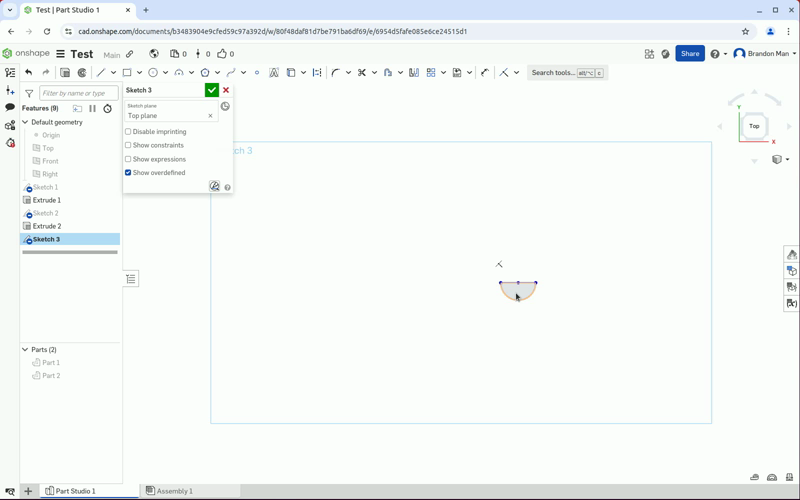
scroll(6)
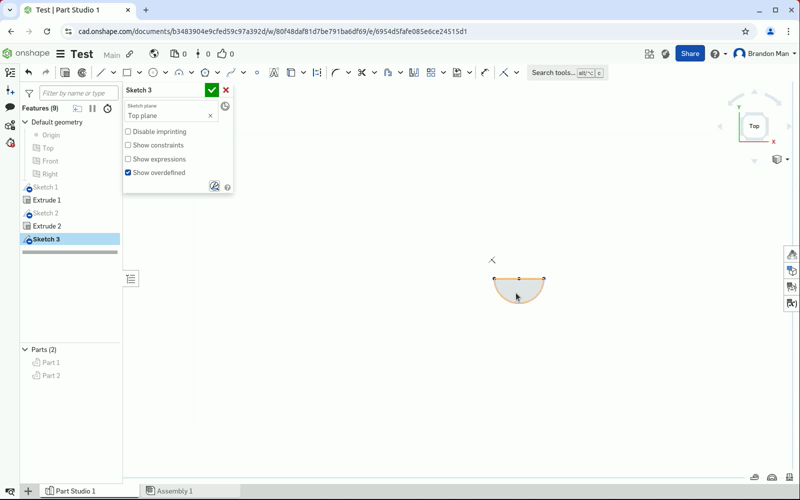
scroll(6)
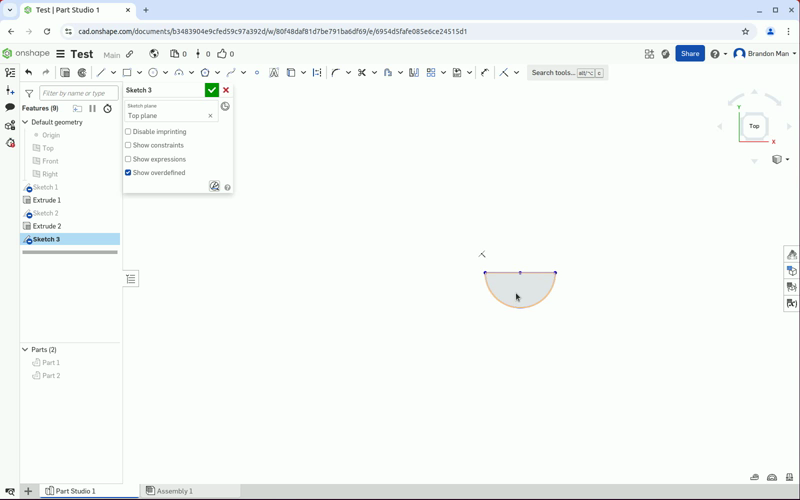
scroll(6)
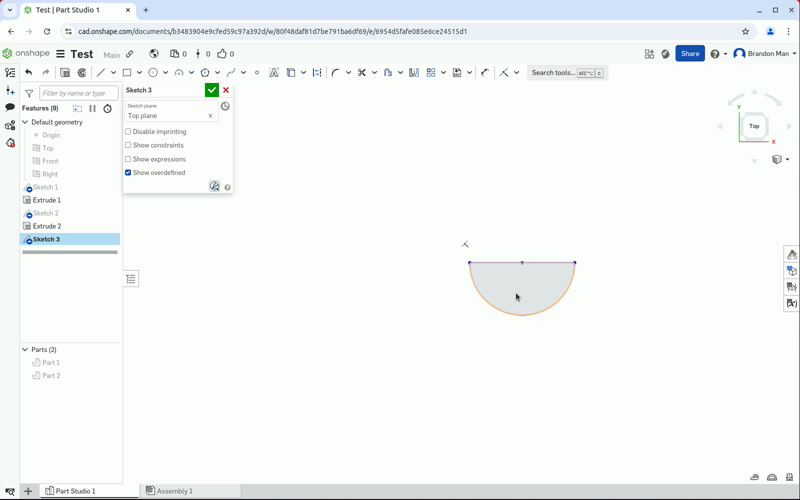
scroll(6)
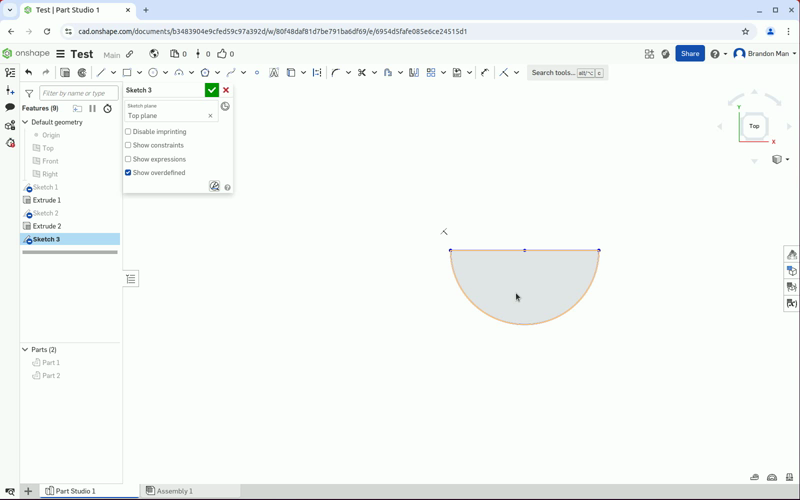
scroll(6)
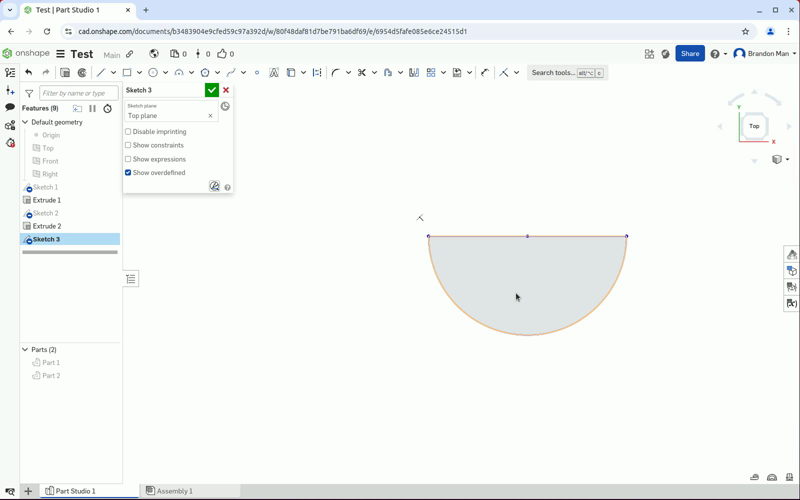
scroll(6)
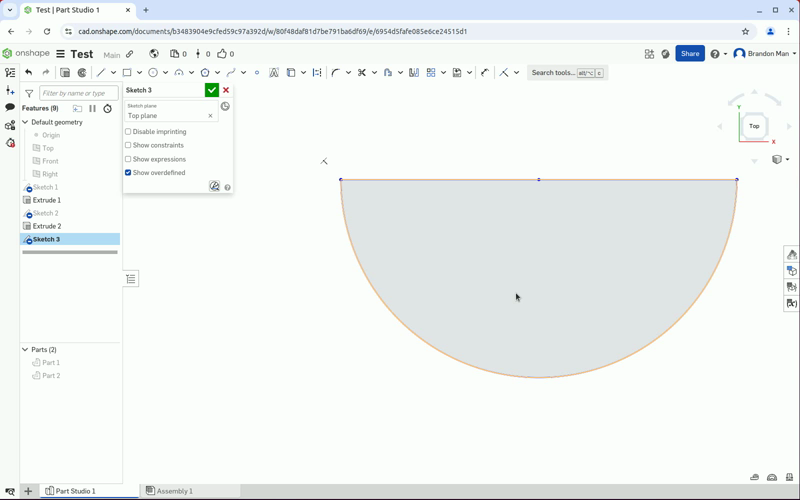
click(516, 292)
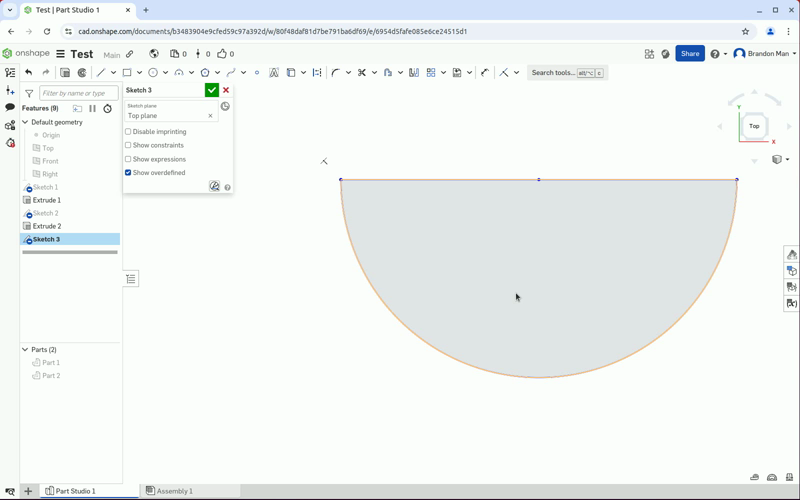
scroll(-6)
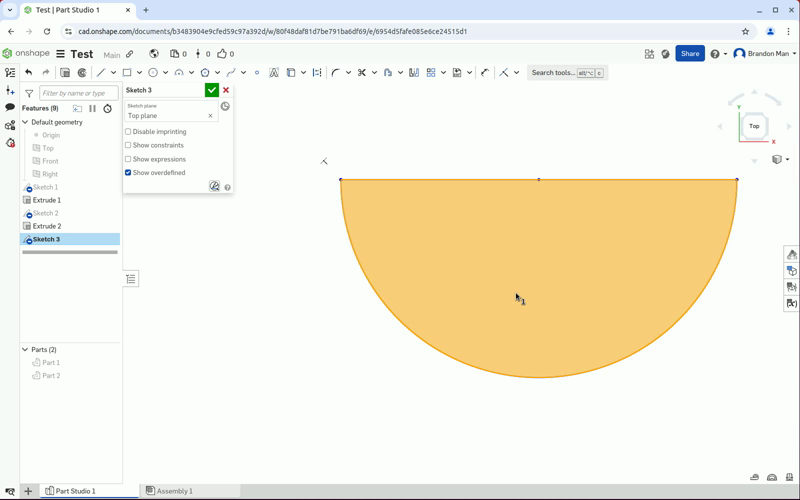
scroll(-6)
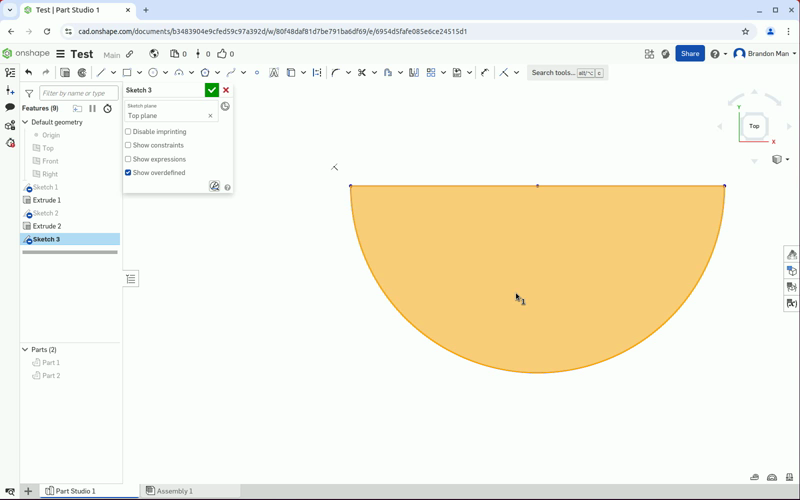
scroll(-6)
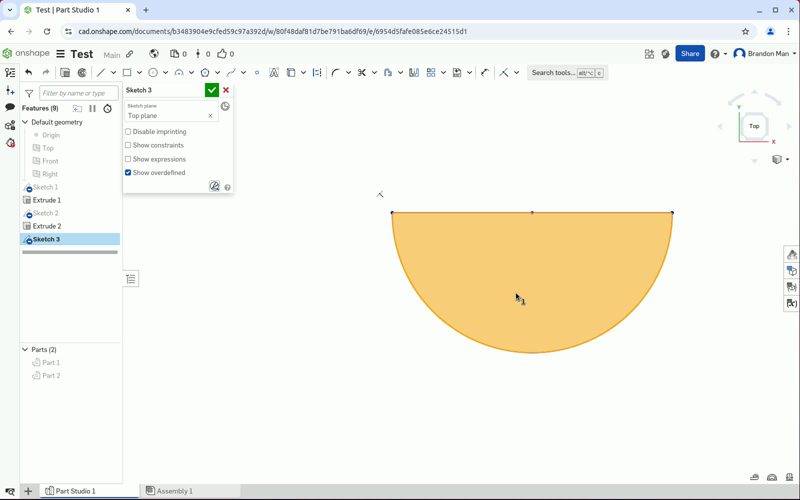
scroll(-6)
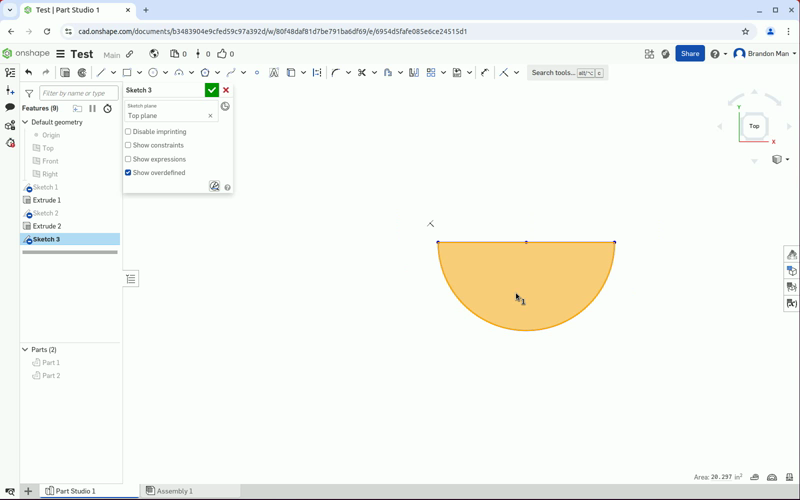
scroll(-6)
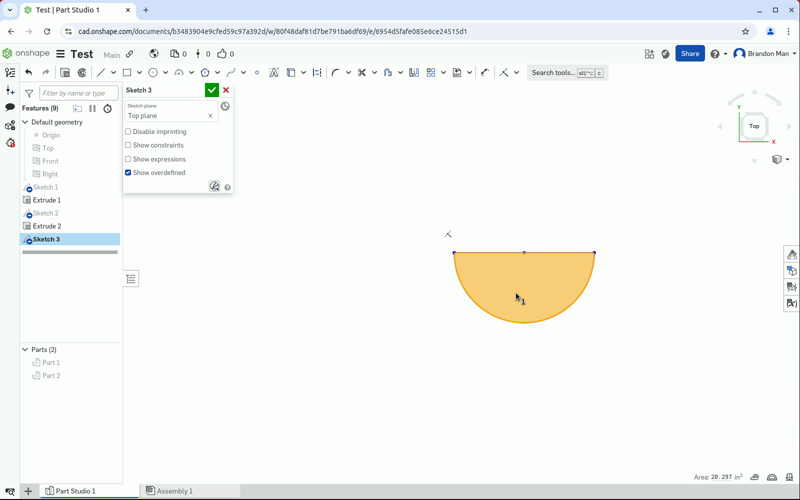
scroll(-6)
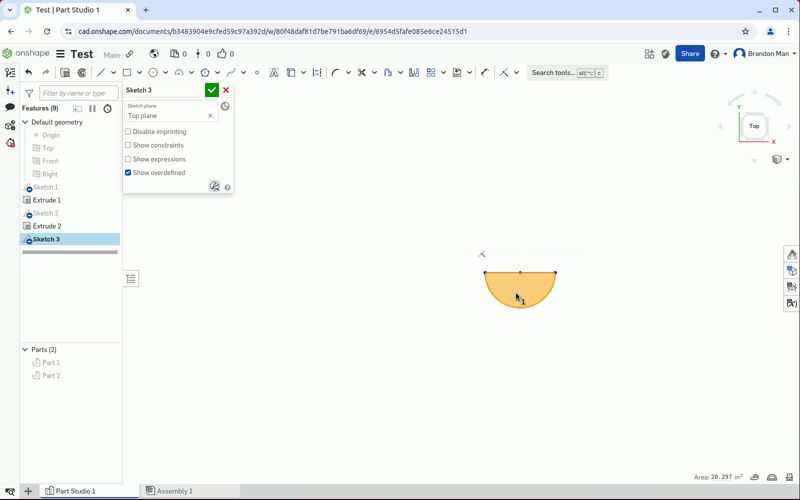
scroll(-6)
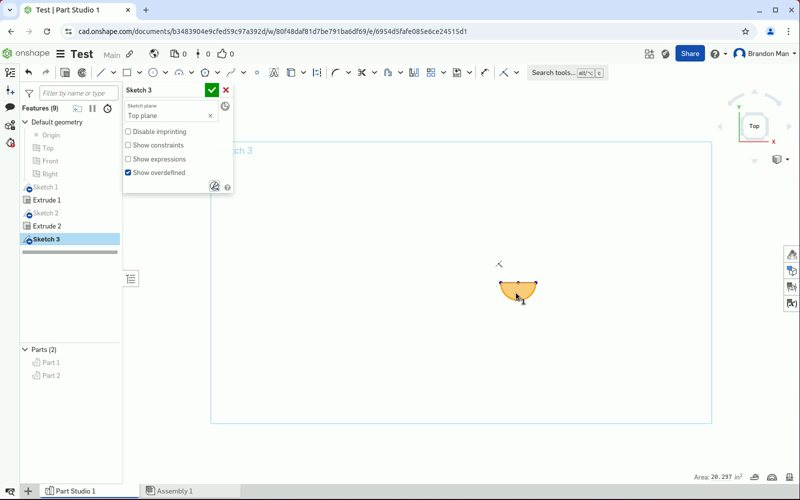
mouse_move(73, 352)
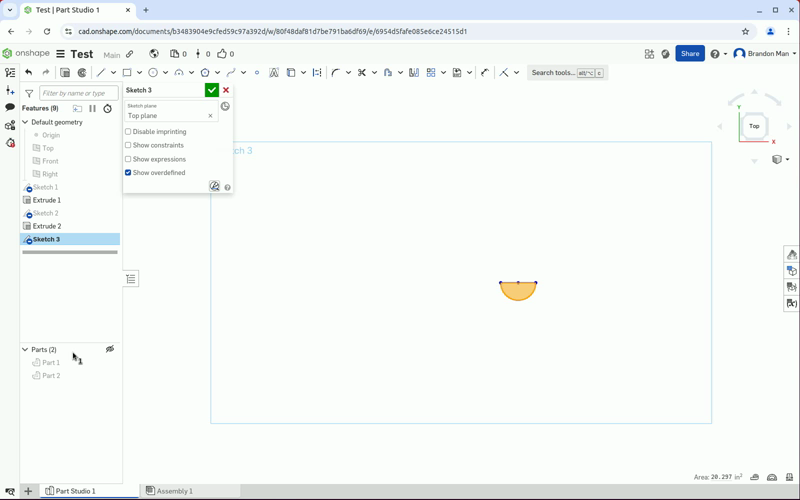
key(shift+y)
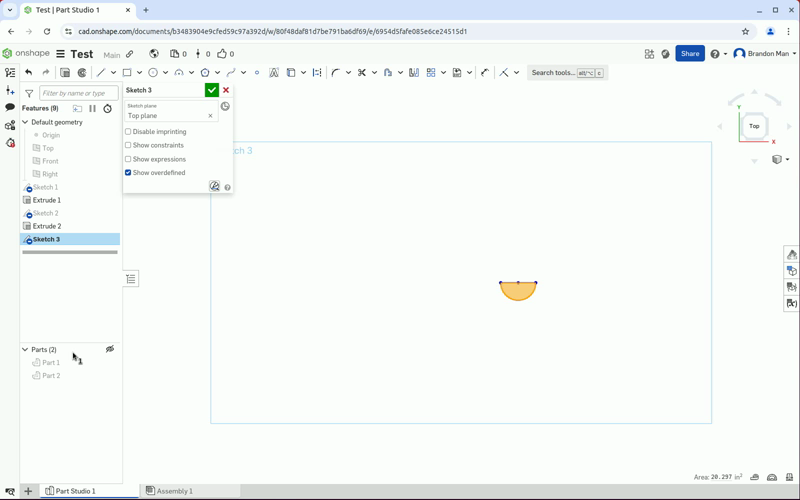
key(shift+e)
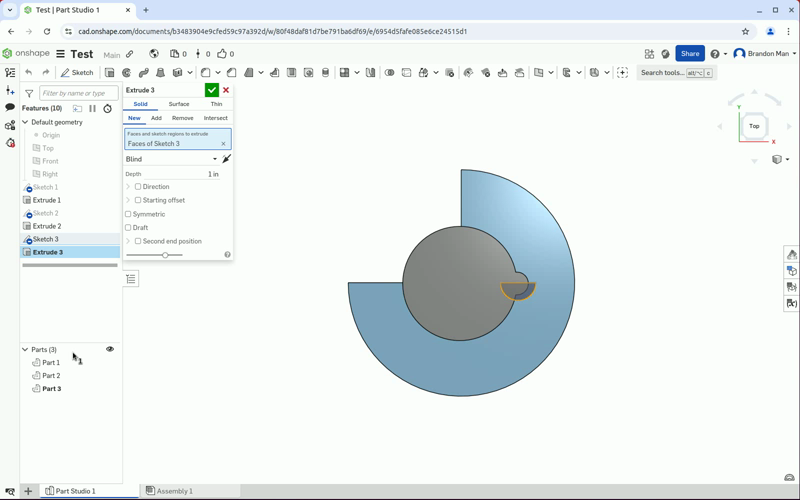
mouse_move(143, 106)
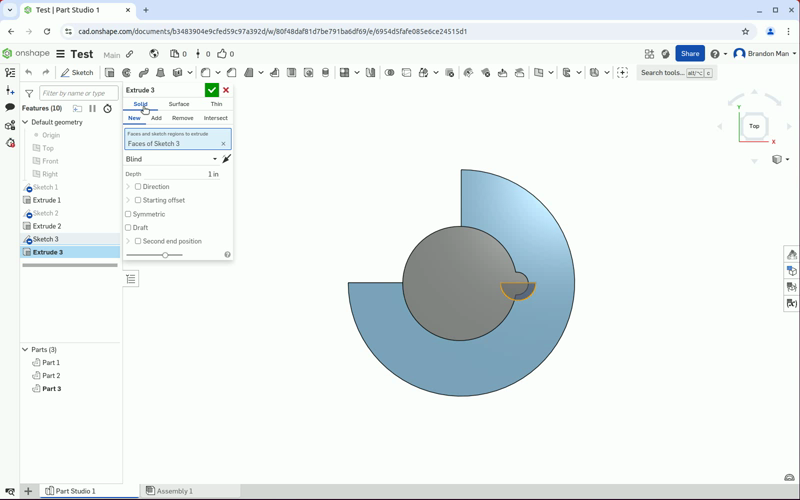
click(143, 106)
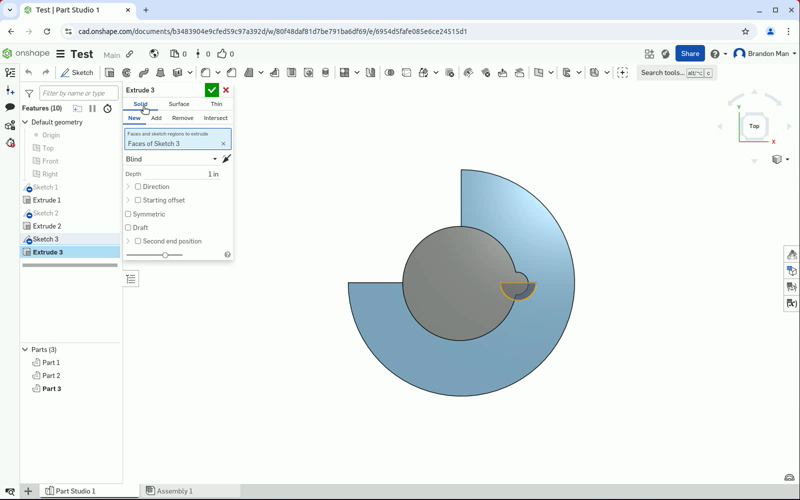
mouse_move(137, 120)
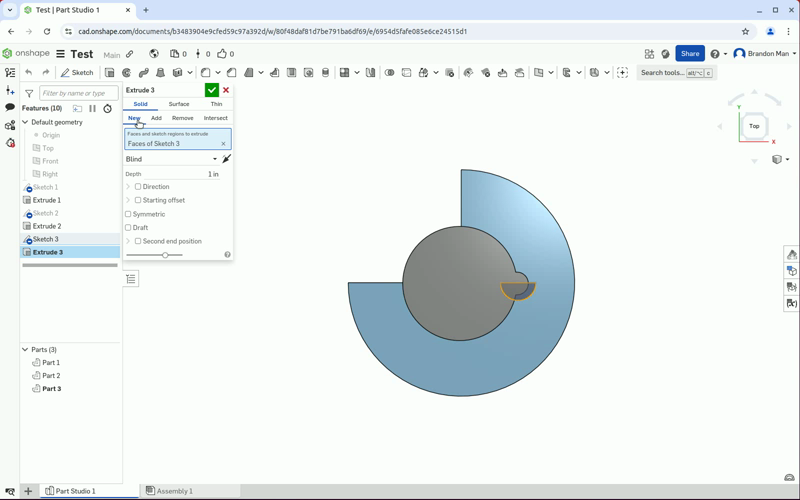
click(137, 120)
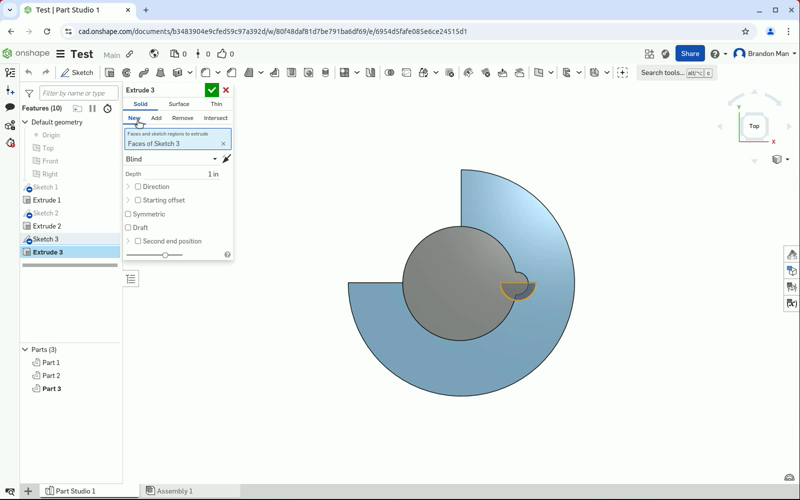
key(tab, 4)
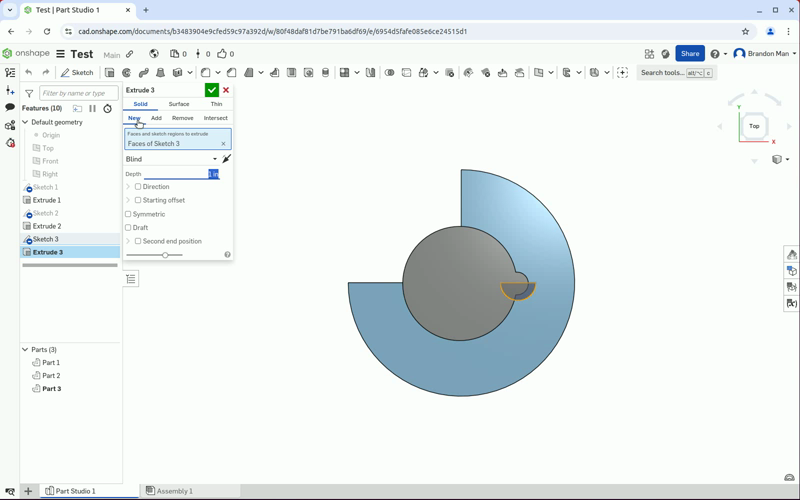
text(4.574)
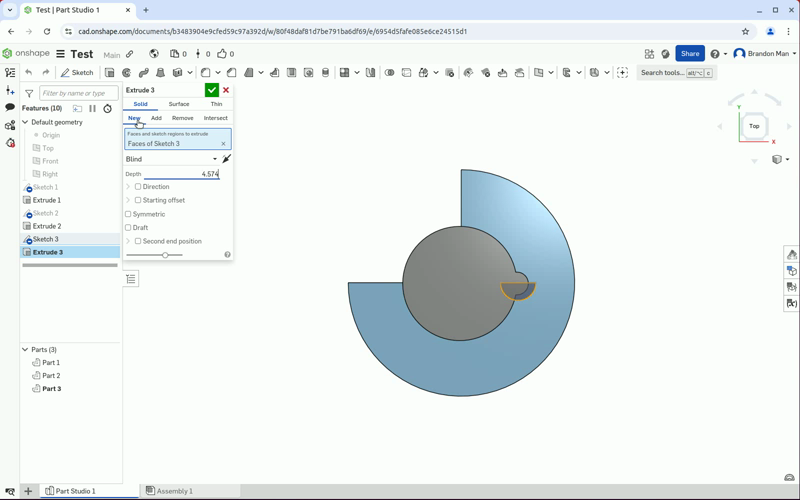
key(enter)
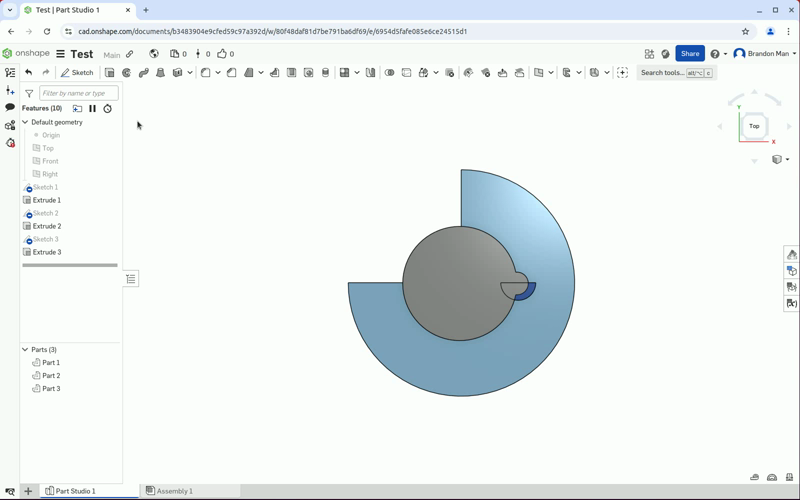
key(shift+h)
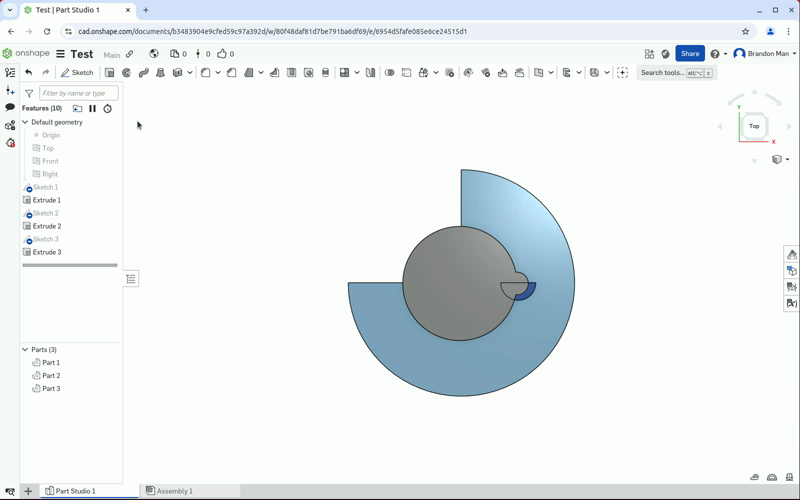
key(shift+h)
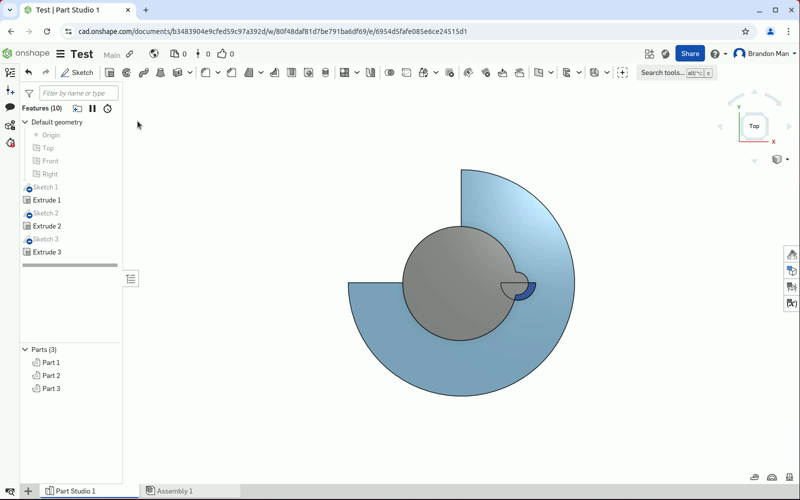
mouse_move(73, 189)
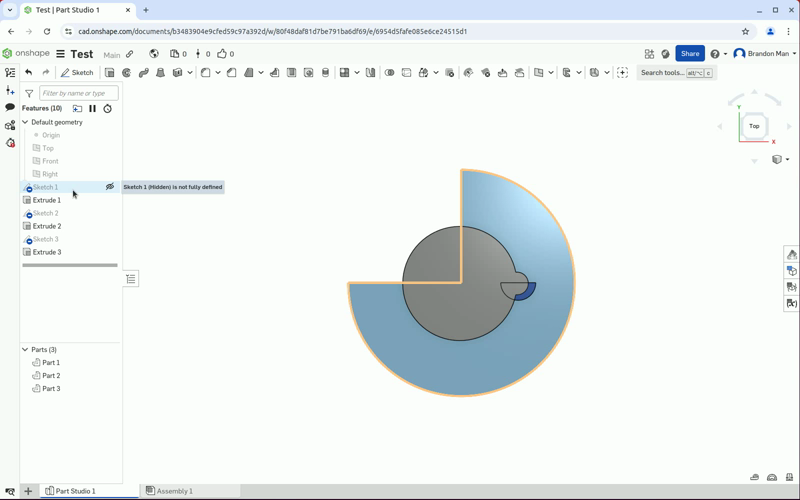
click(73, 189)
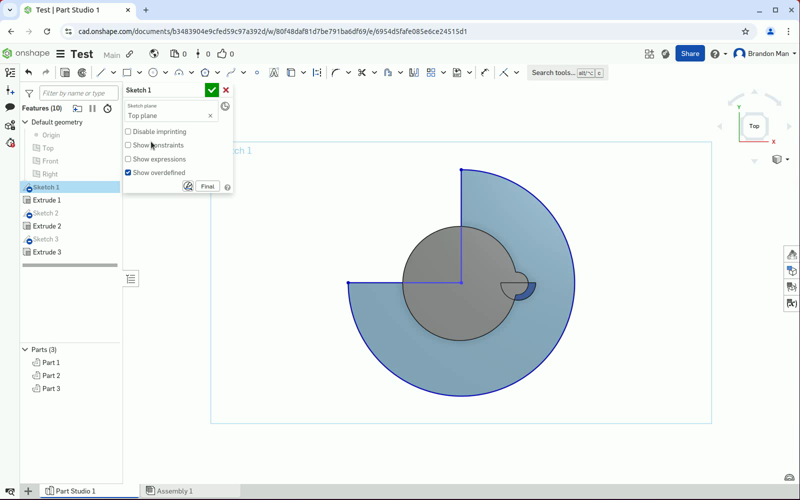
mouse_move(229, 92)
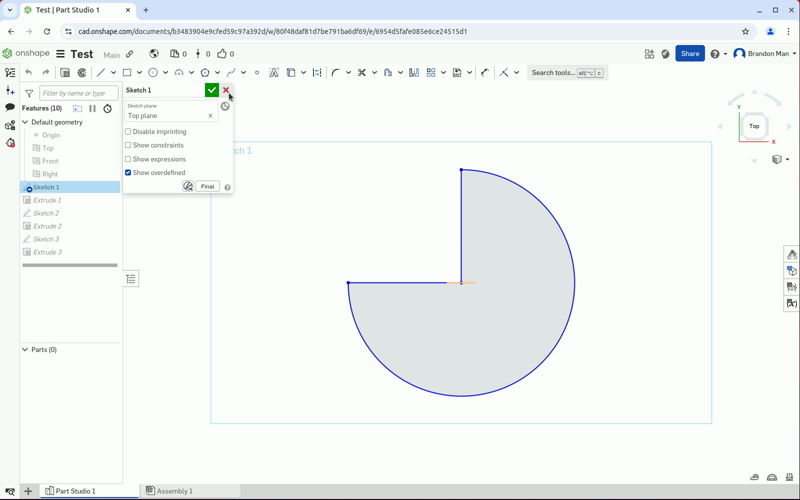
click(229, 92)
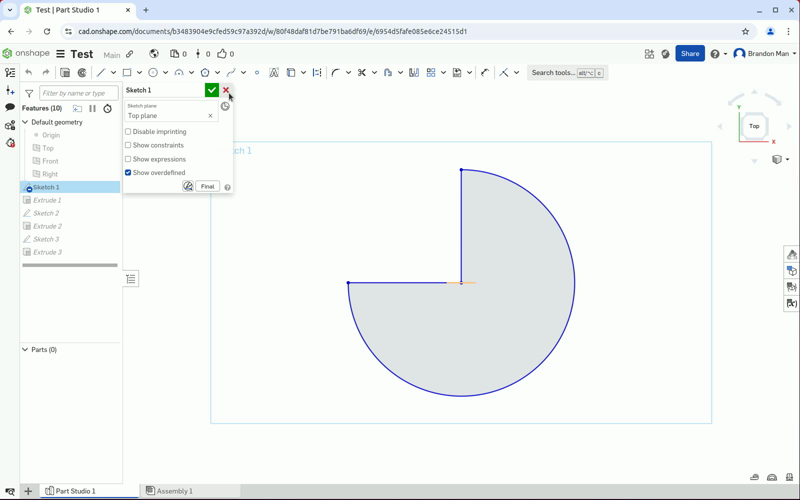
key(shift+s)
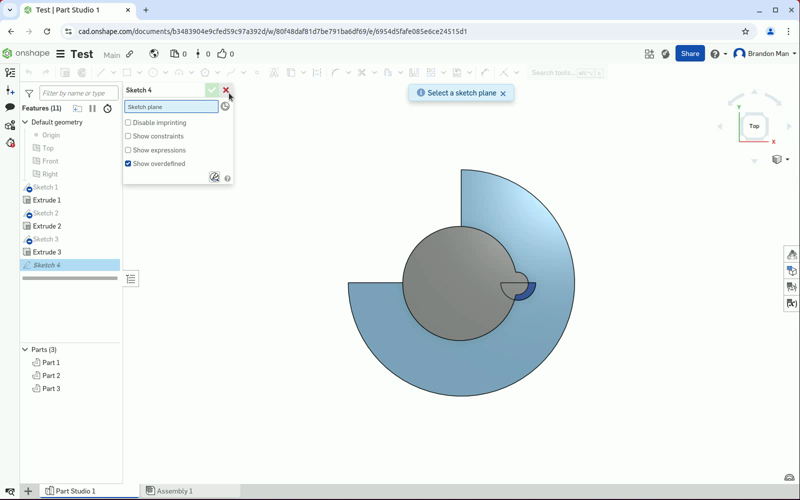
mouse_move(73, 150)
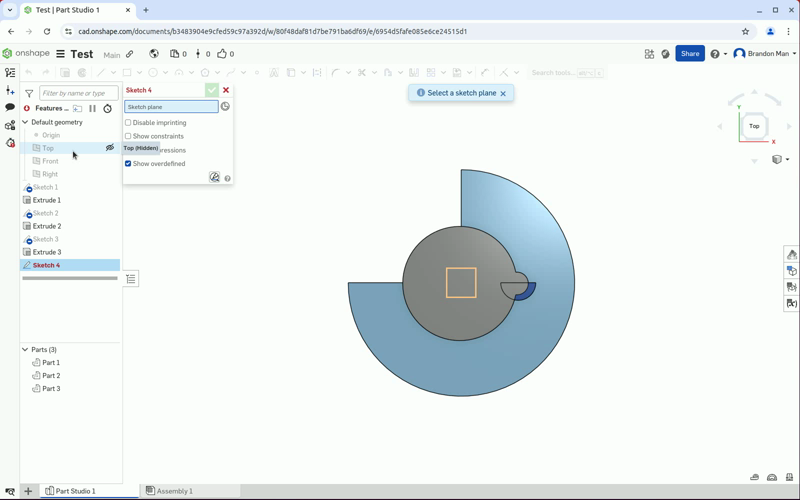
click(73, 150)
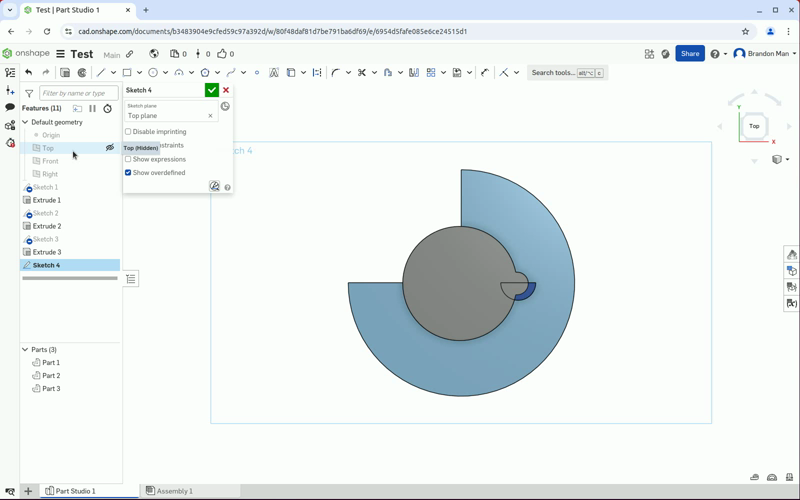
mouse_move(73, 352)
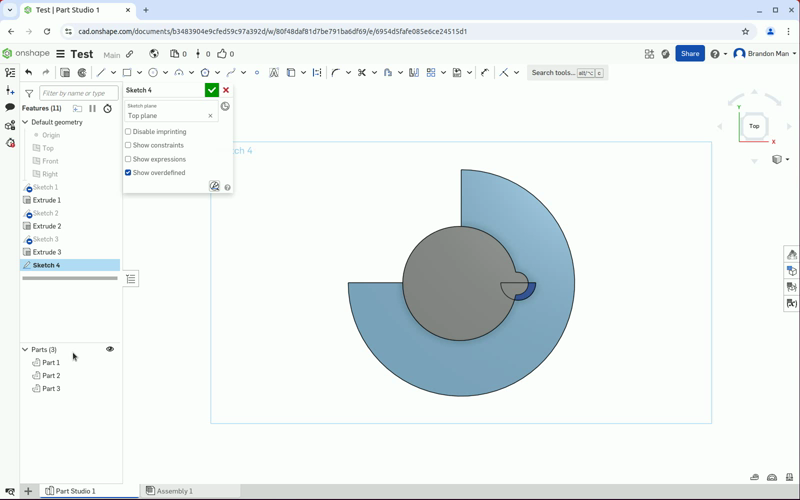
key(y)
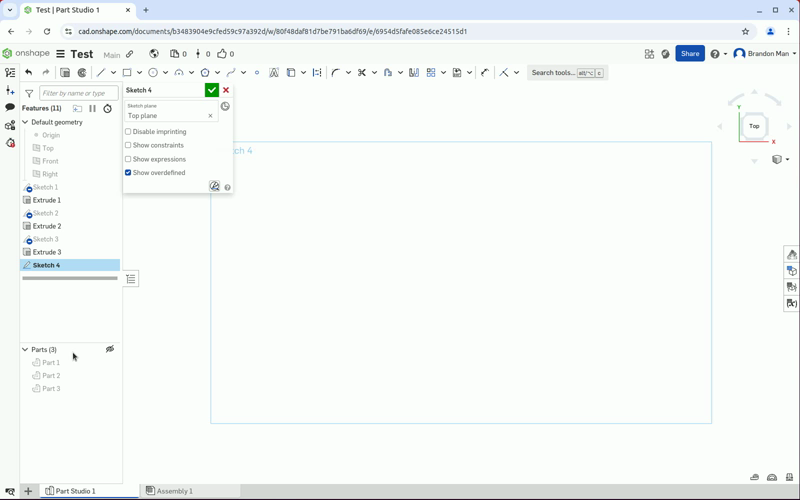
key(l)
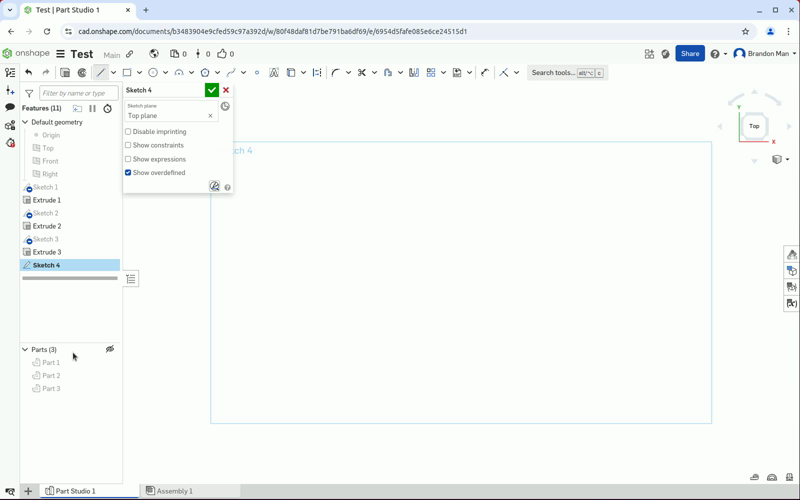
key_down(shift)
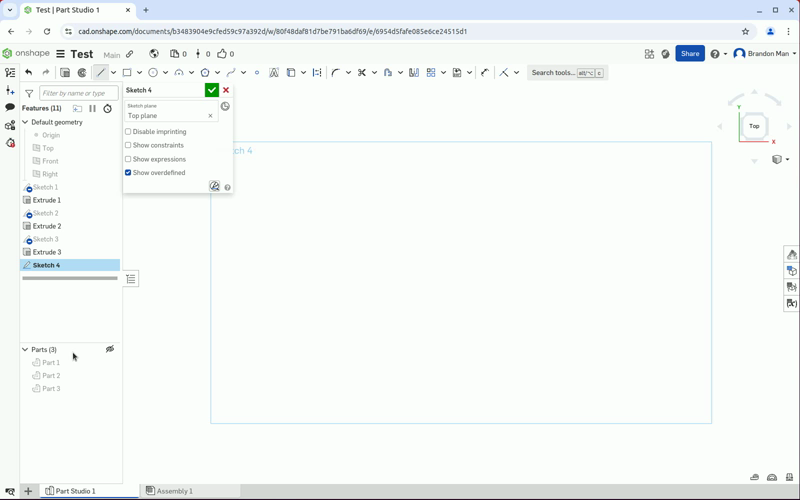
mouse_move(500, 282)
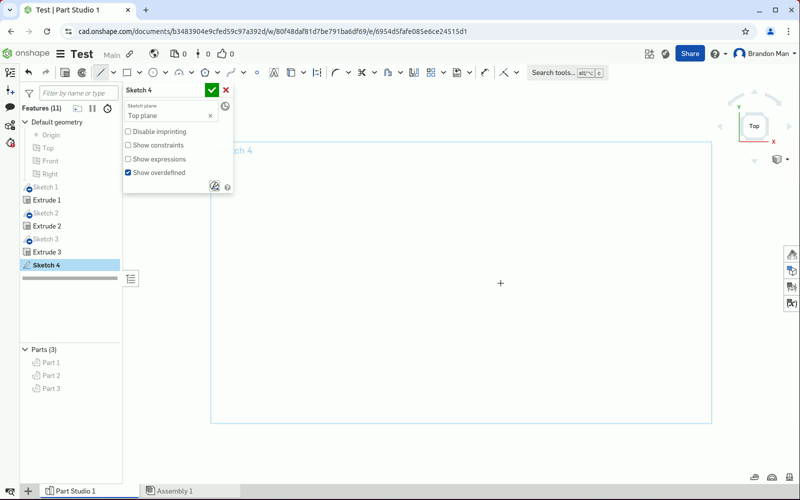
click(500, 282)
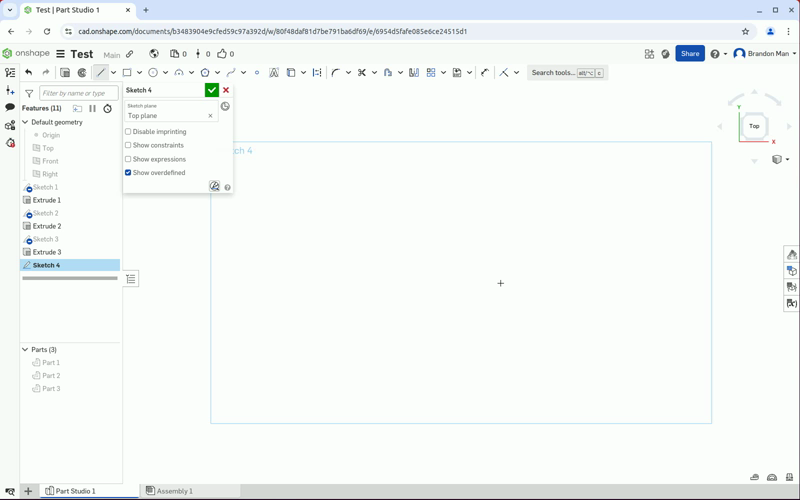
key_up(shift)
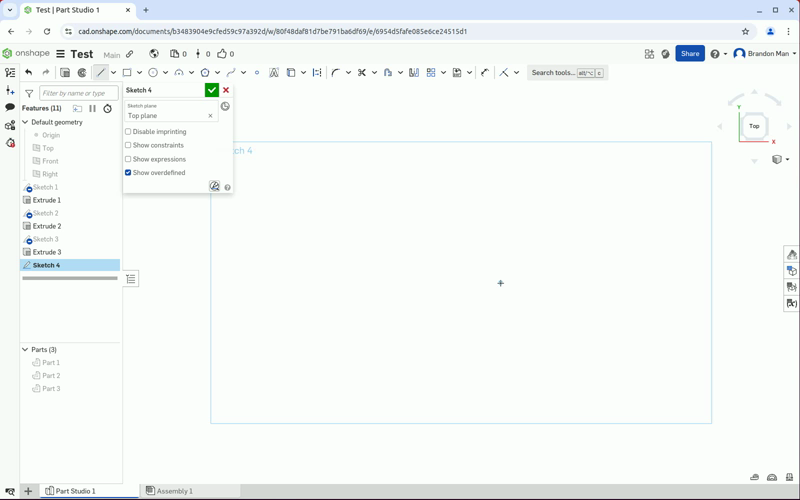
key_down(shift)
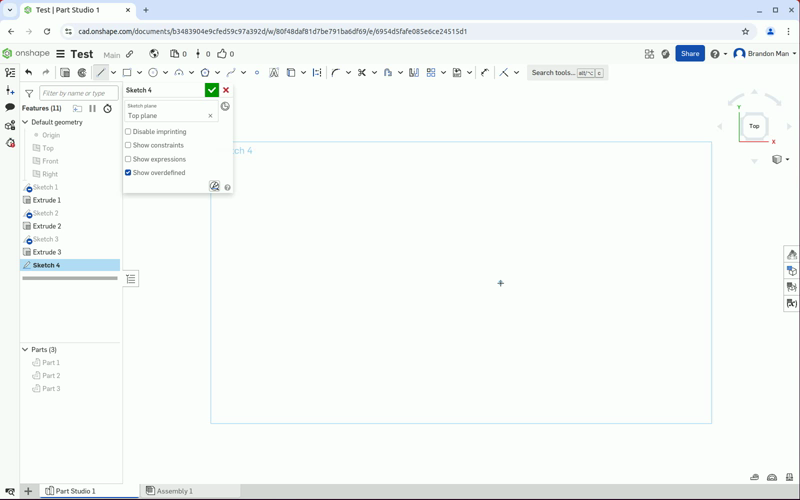
mouse_move(530, 282)
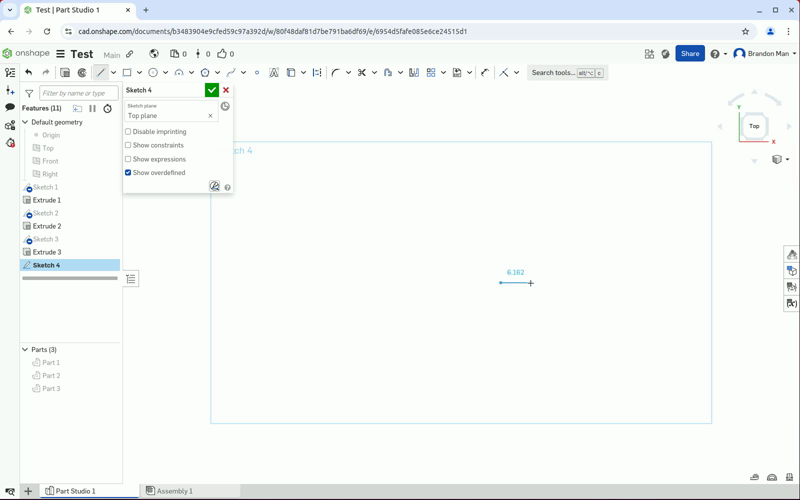
mouse_move(518, 282)
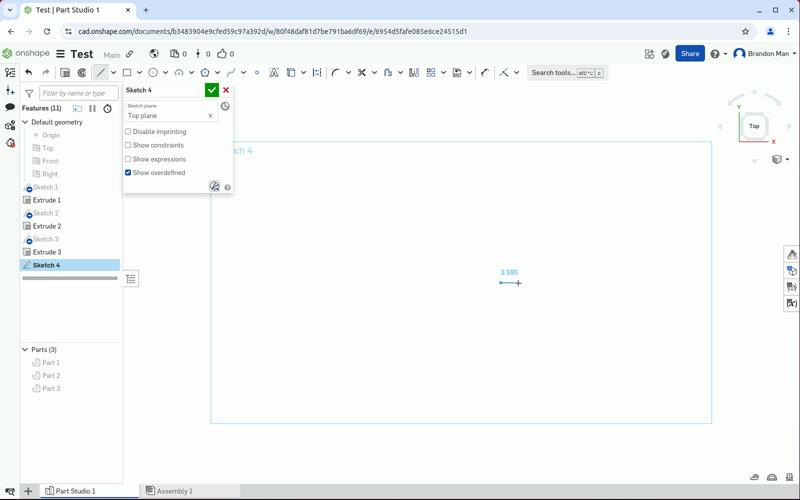
click(518, 282)
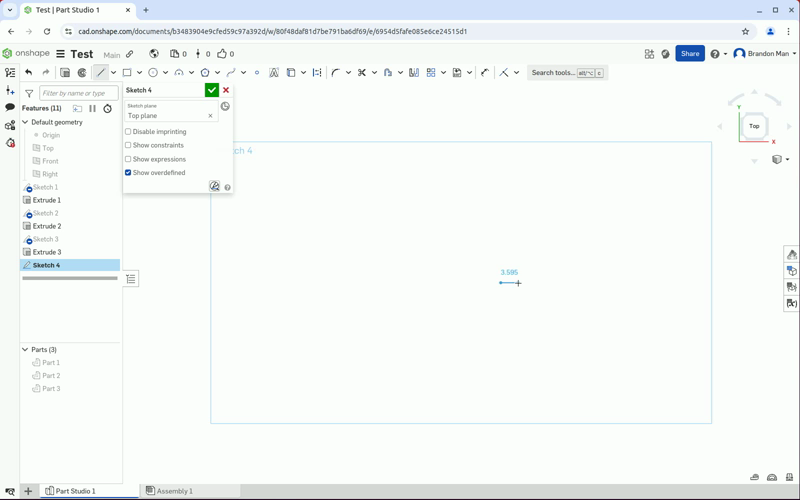
key_up(shift)
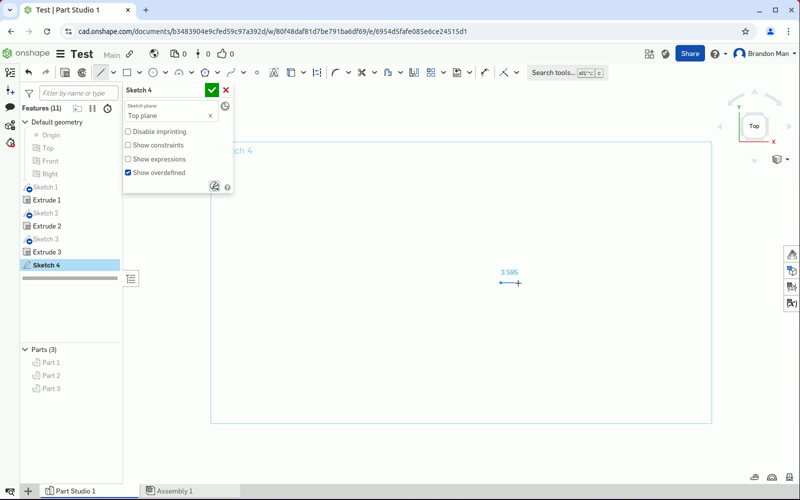
key(esc)
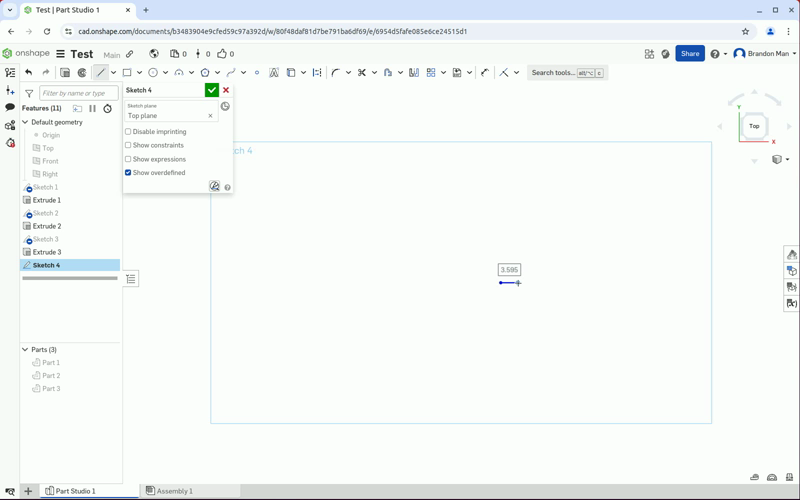
key(a)
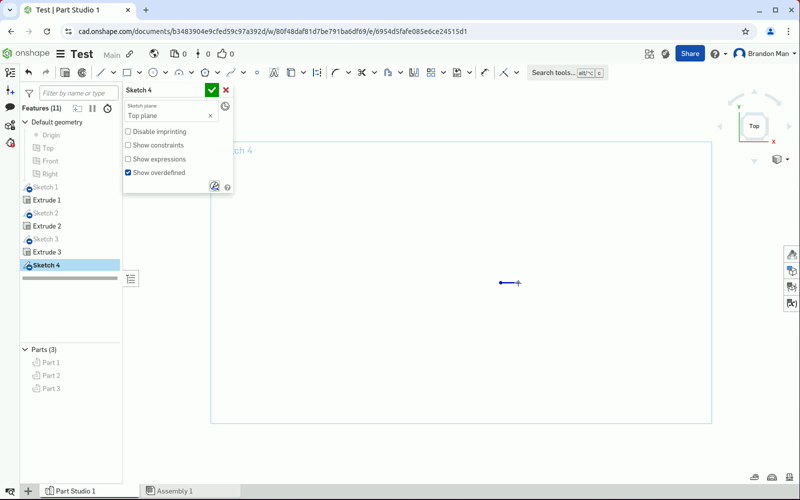
mouse_move(518, 282)
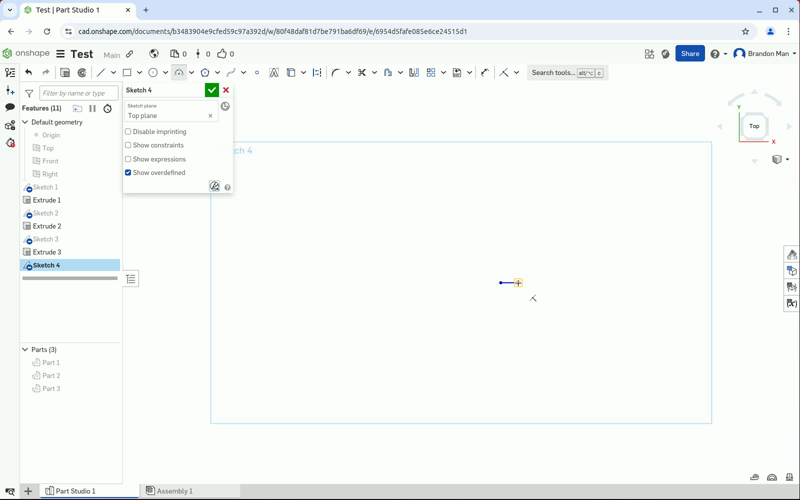
click(518, 282)
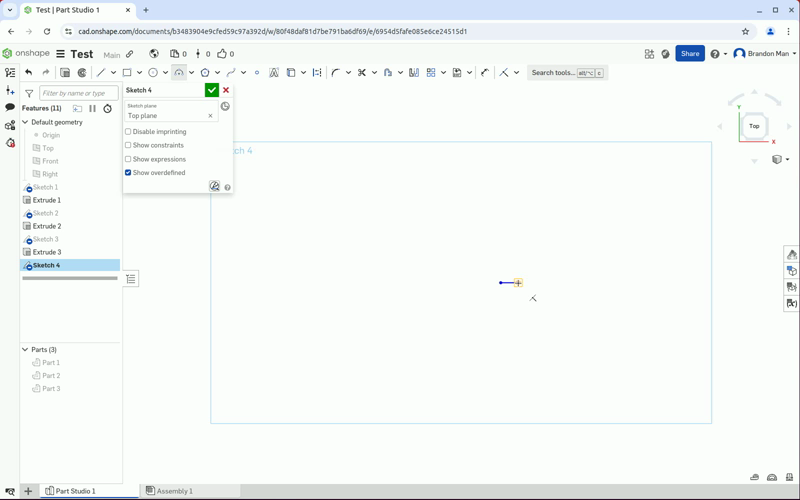
key_down(shift)
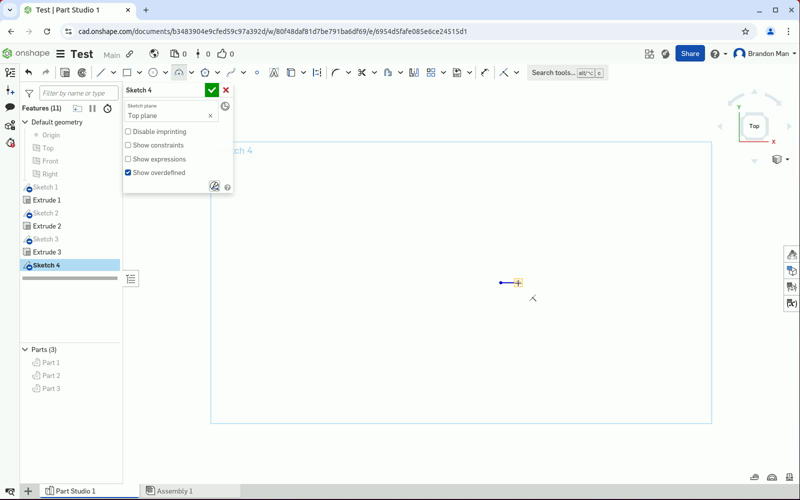
mouse_move(535, 265)
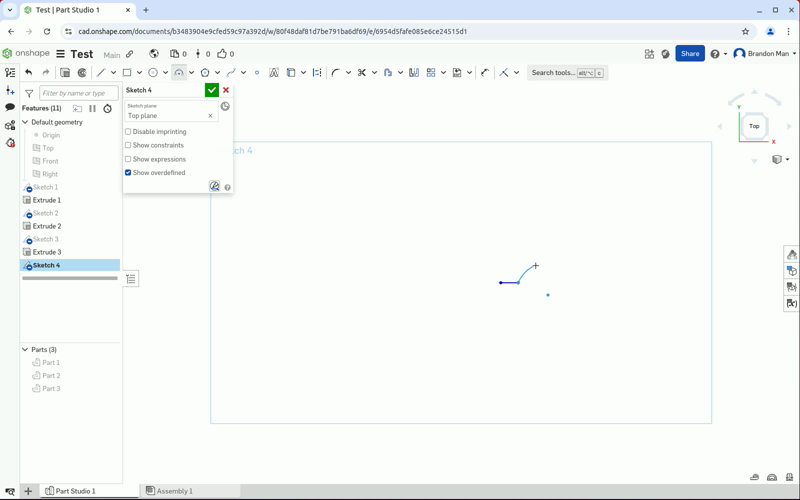
click(535, 265)
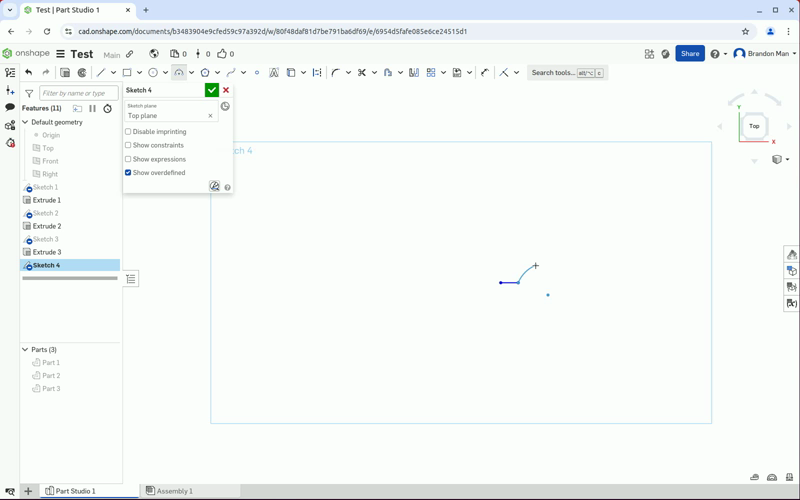
mouse_move(523, 270)
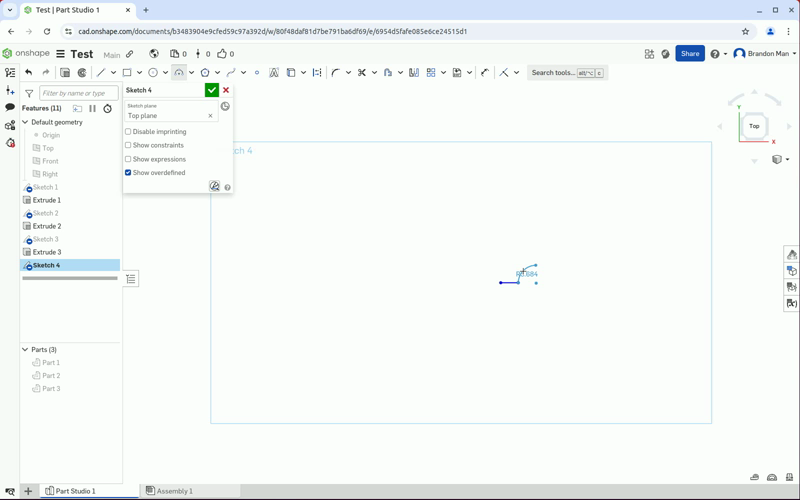
click(523, 270)
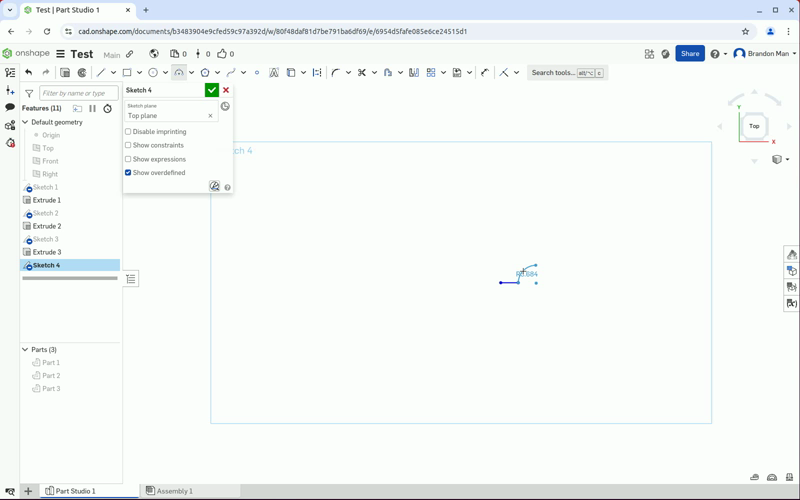
key_up(shift)
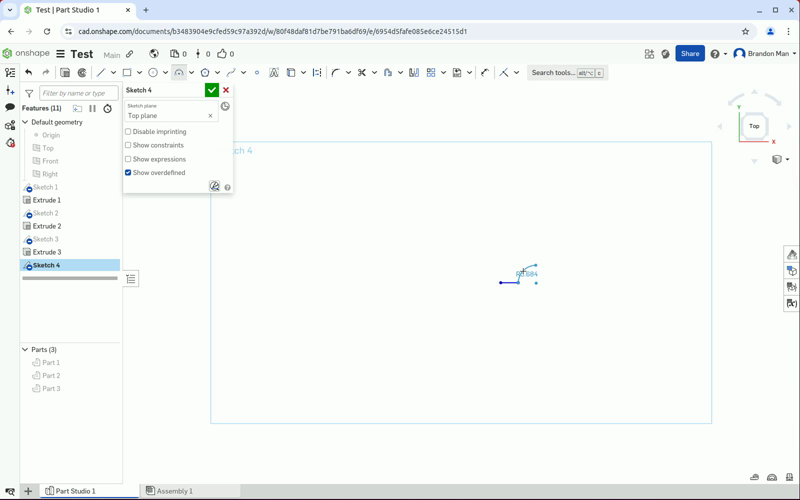
key(esc)
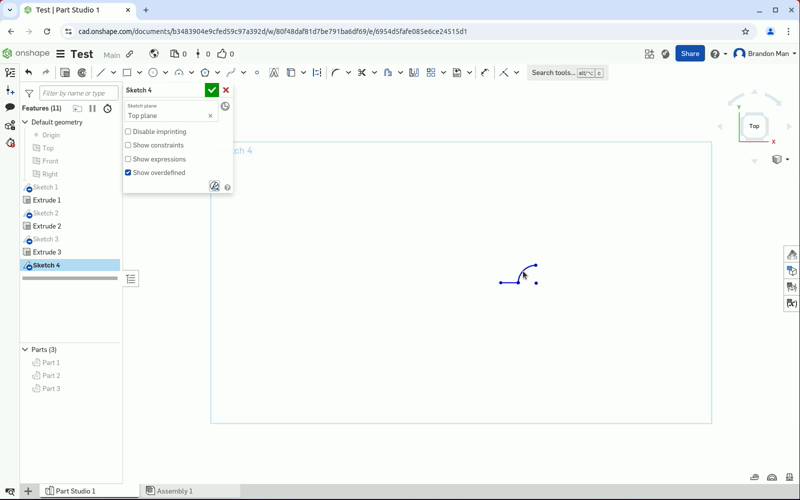
key(l)
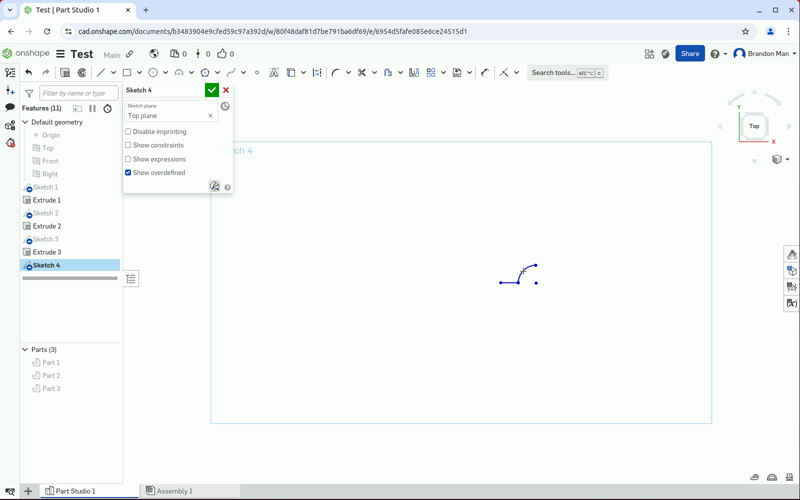
mouse_move(535, 265)
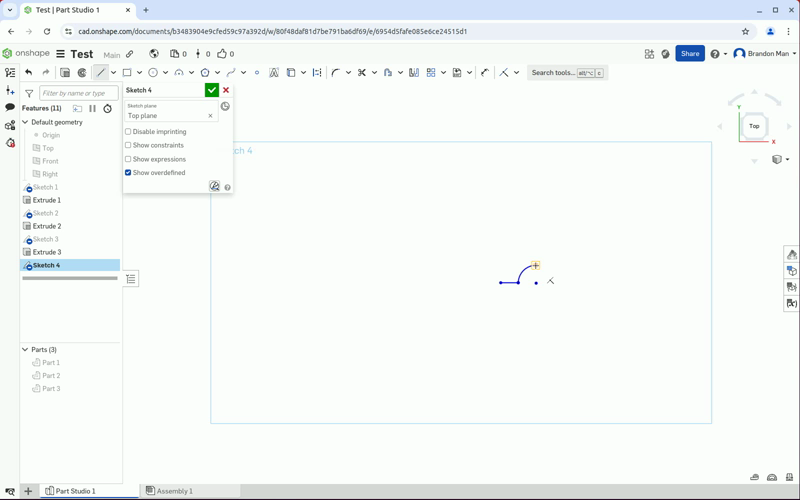
click(535, 265)
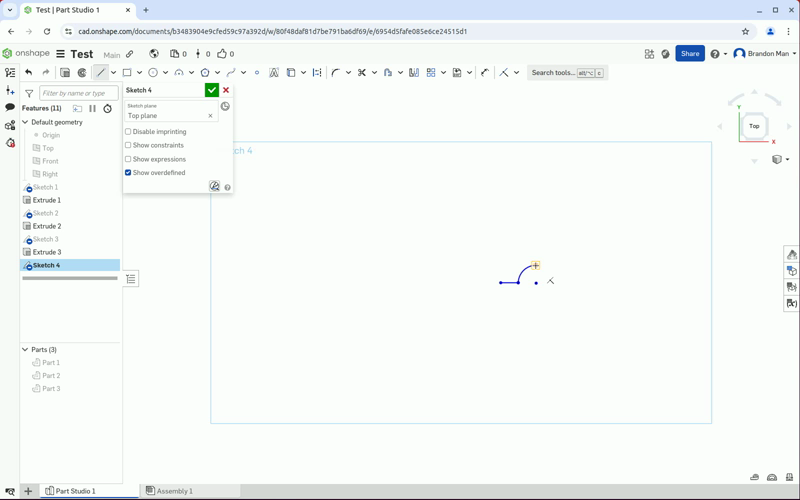
key_down(shift)
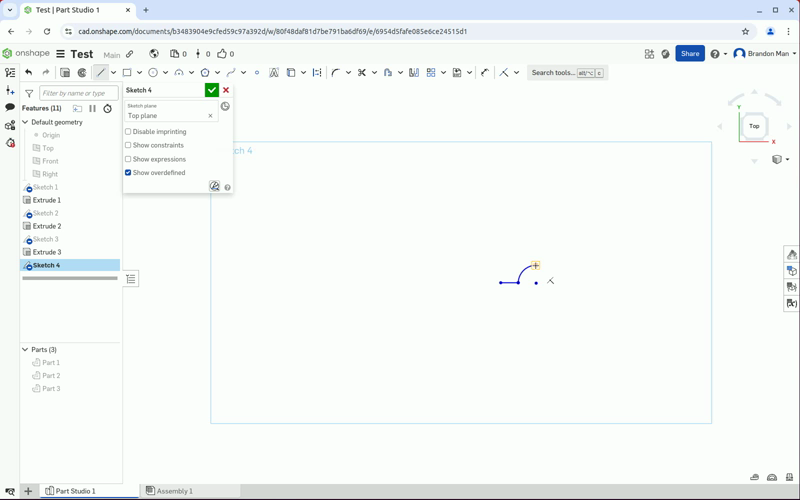
mouse_move(565, 265)
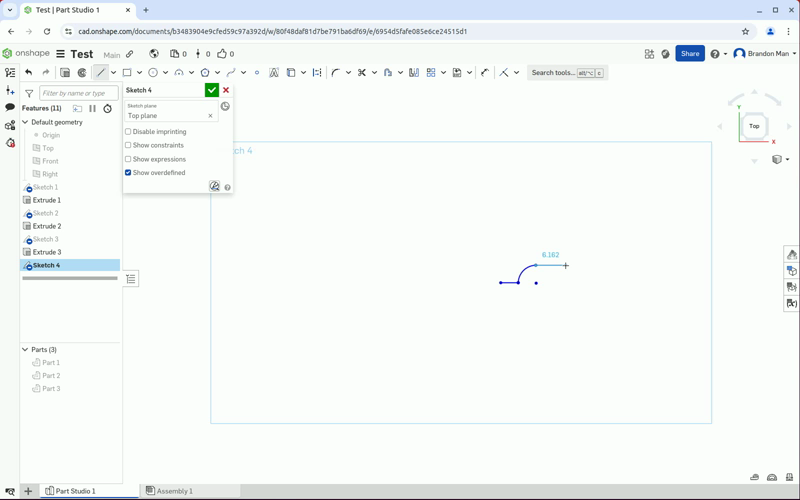
mouse_move(535, 248)
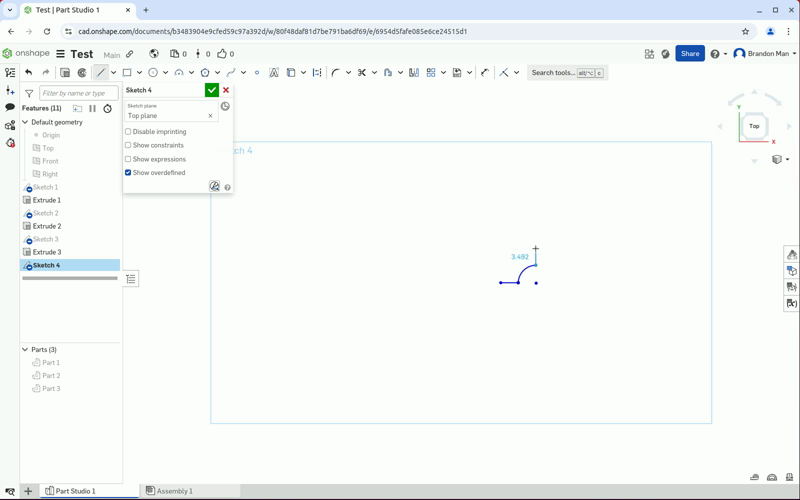
click(535, 248)
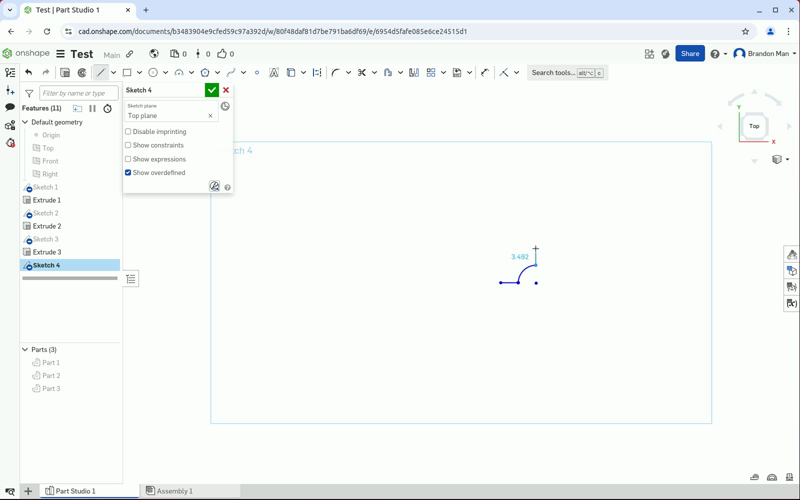
key_up(shift)
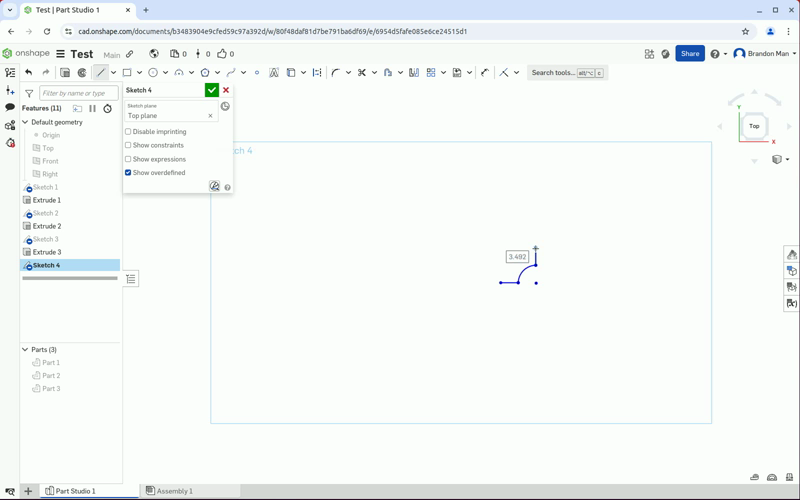
key_down(shift)
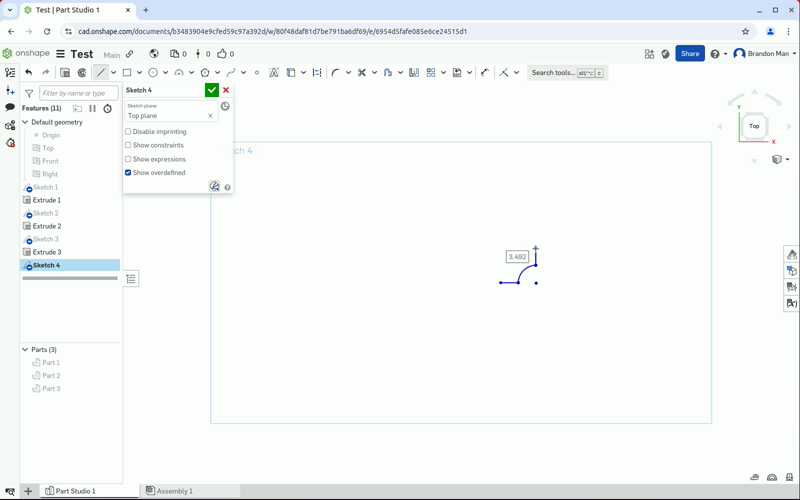
mouse_move(565, 248)
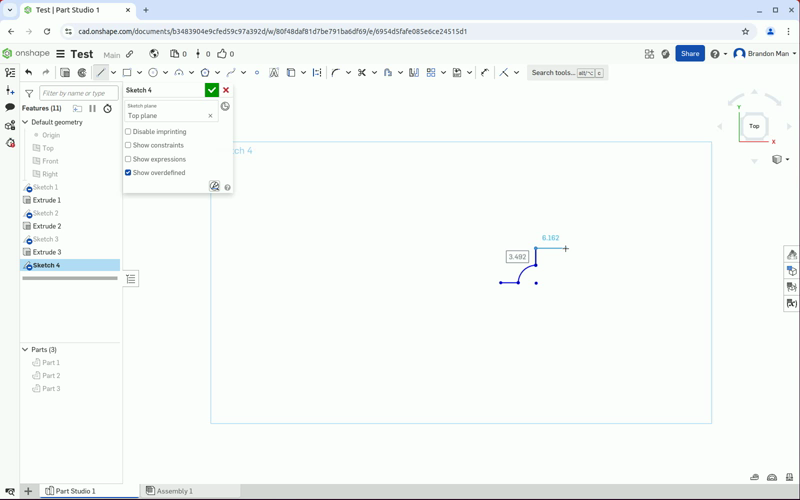
mouse_move(500, 248)
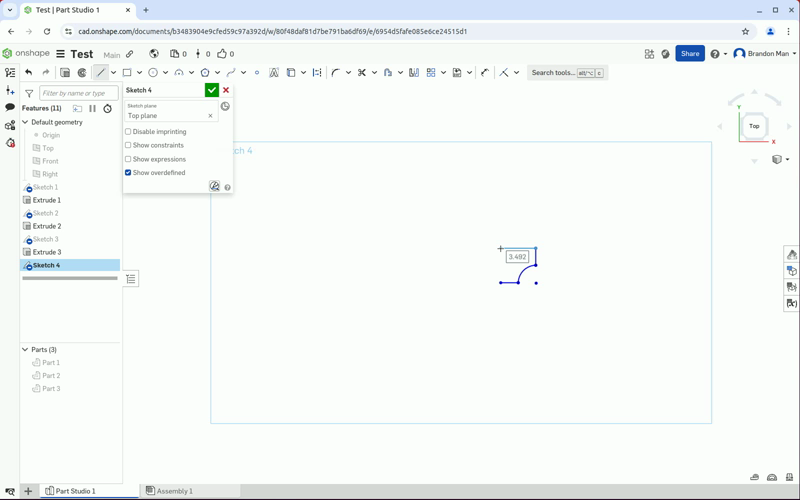
click(500, 248)
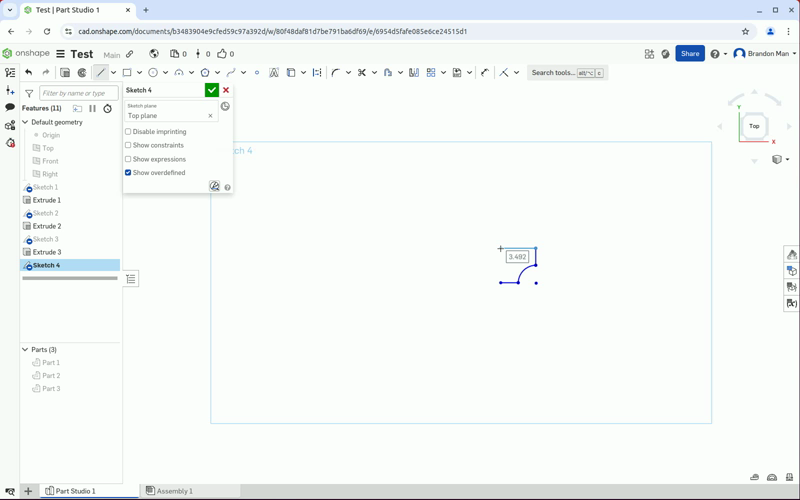
key_up(shift)
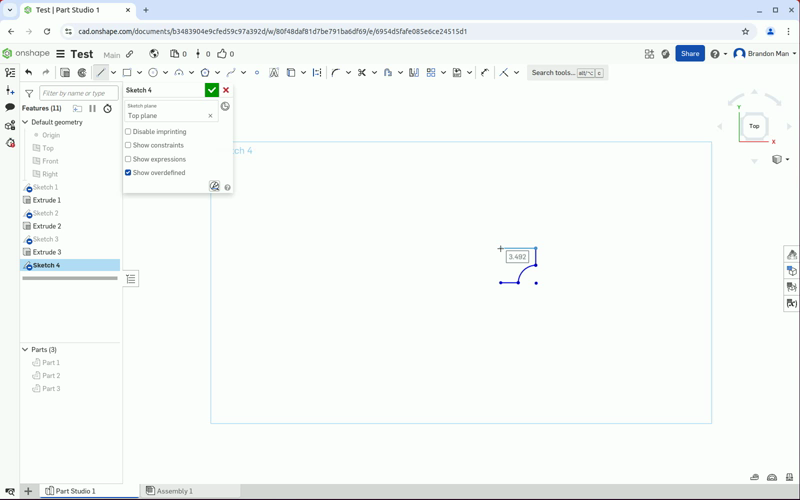
mouse_move(530, 248)
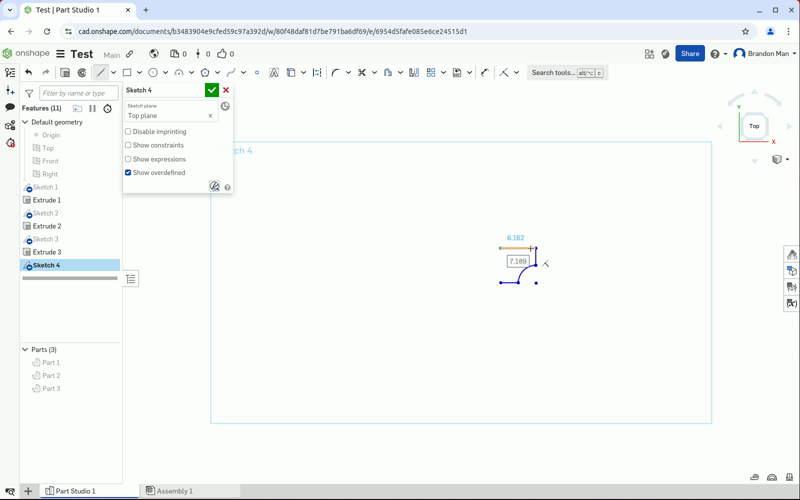
key_down(shift)
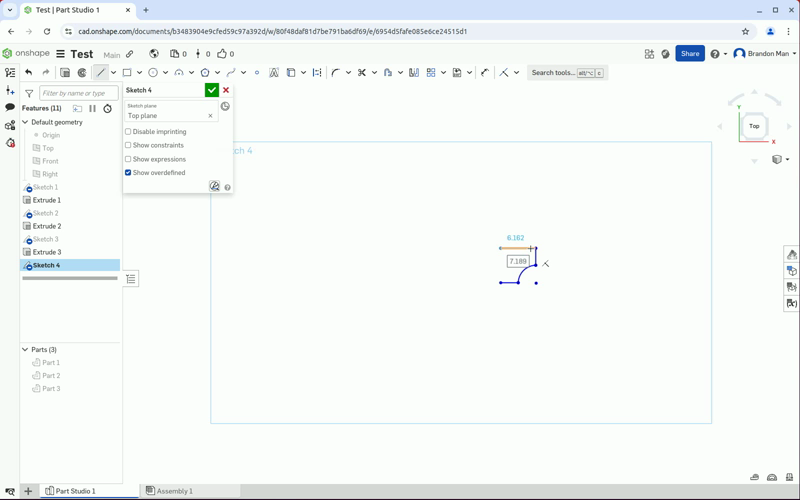
mouse_move(500, 282)
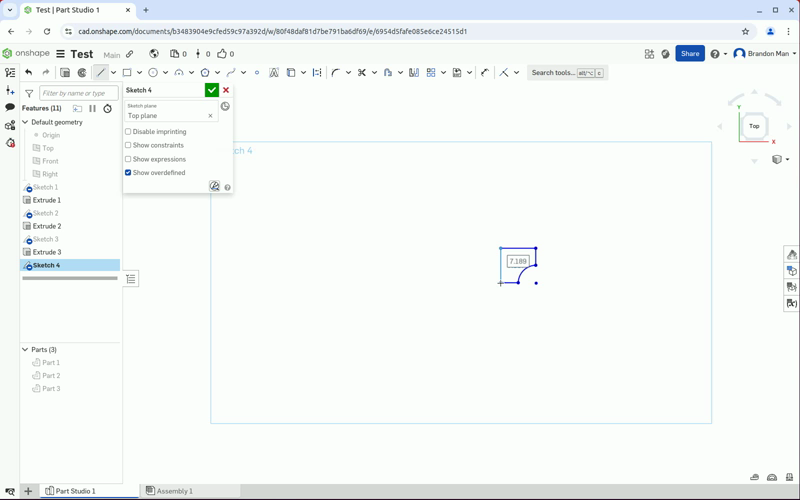
key_up(shift)
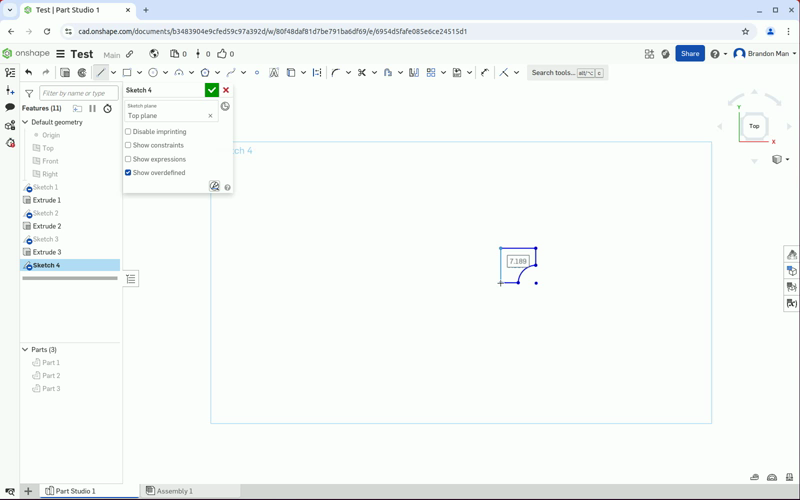
click(500, 282)
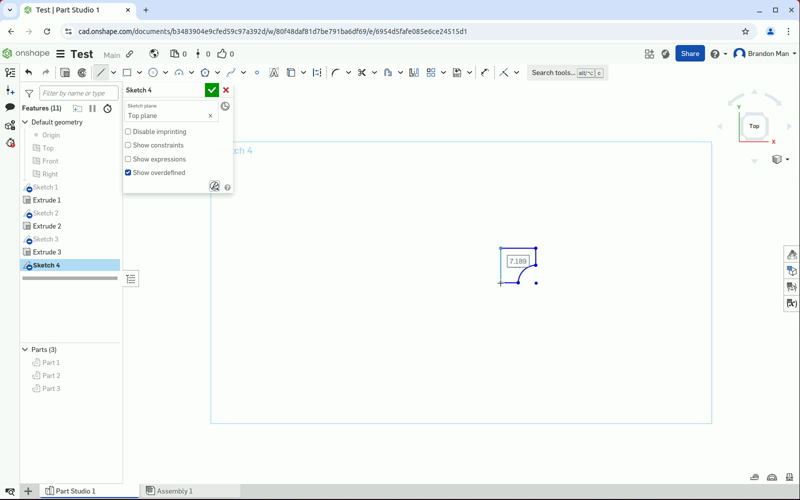
key(esc)
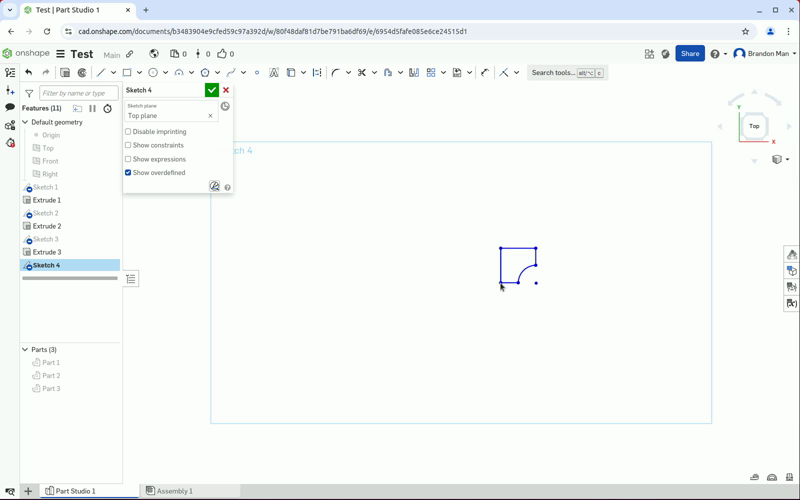
mouse_move(527, 252)
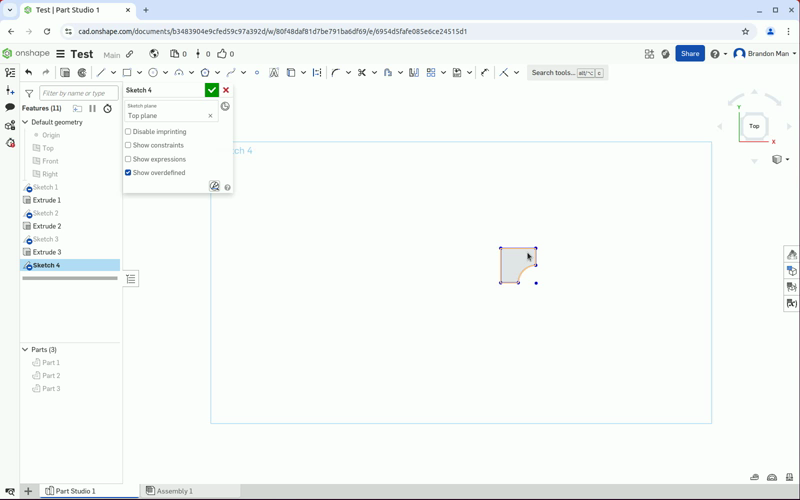
scroll(6)
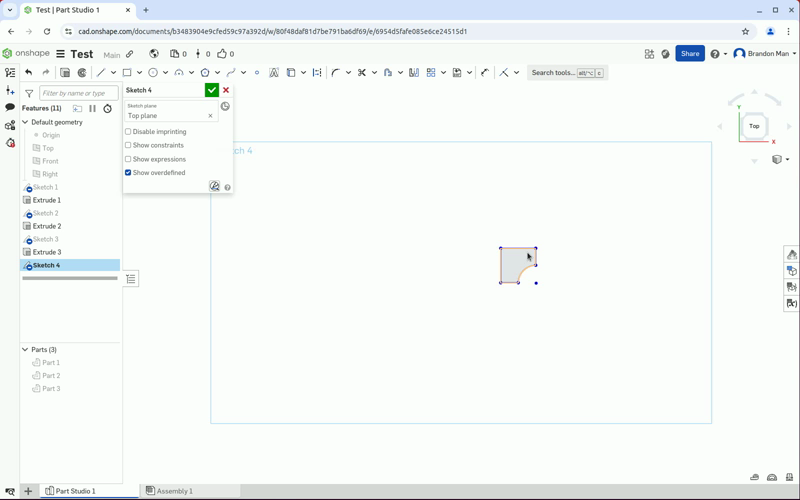
scroll(6)
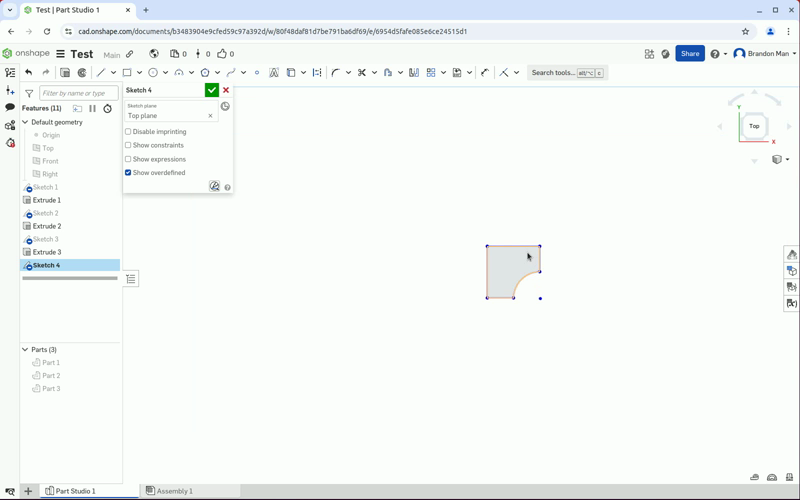
scroll(6)
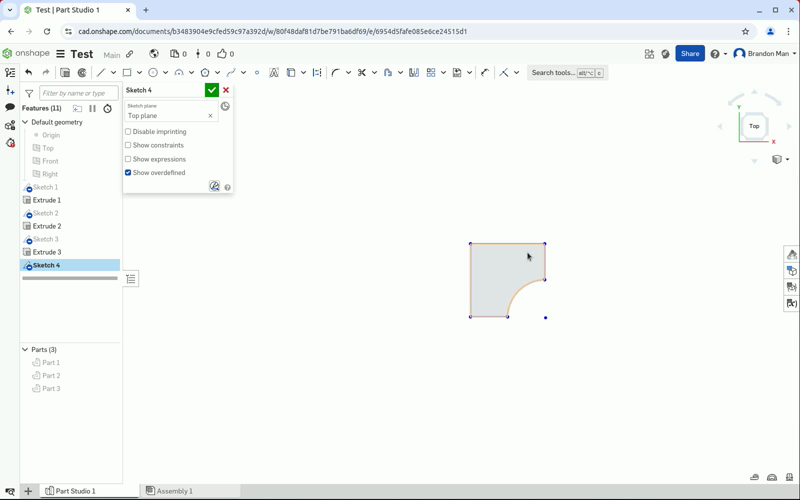
scroll(6)
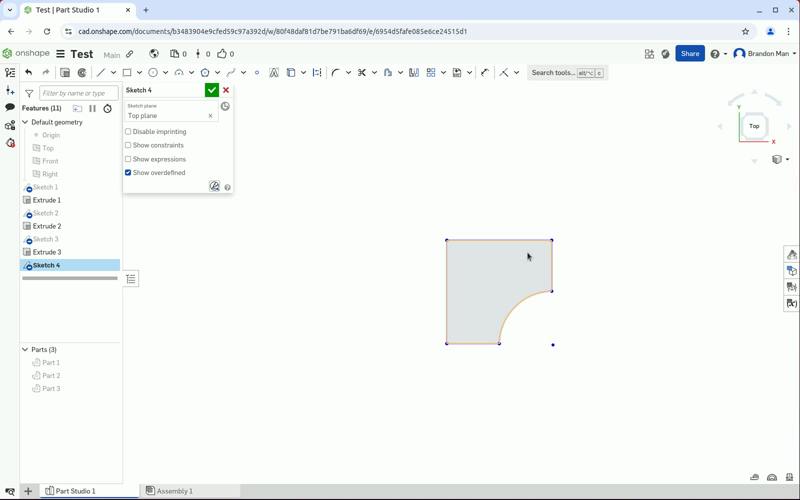
scroll(6)
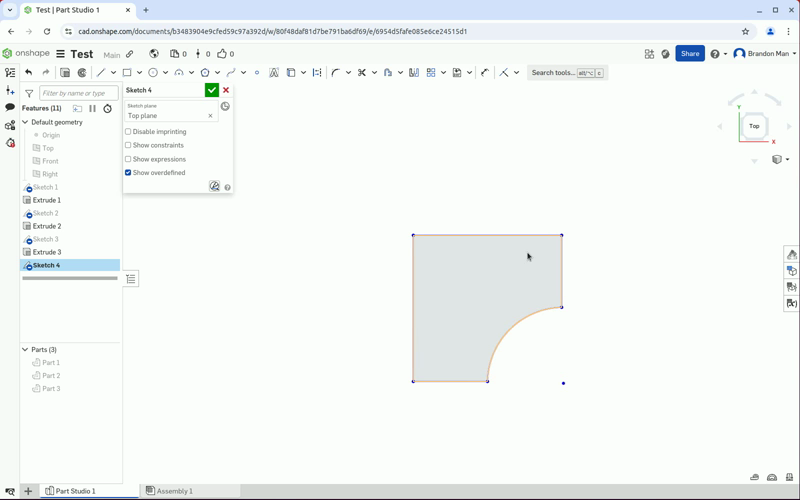
scroll(6)
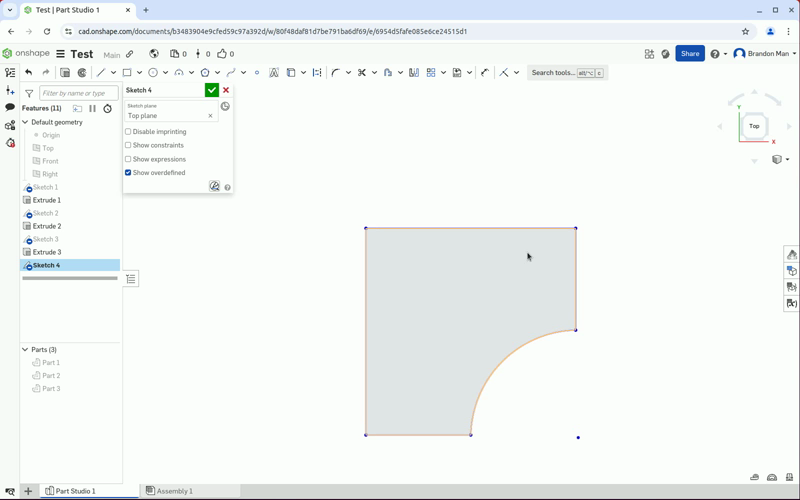
scroll(6)
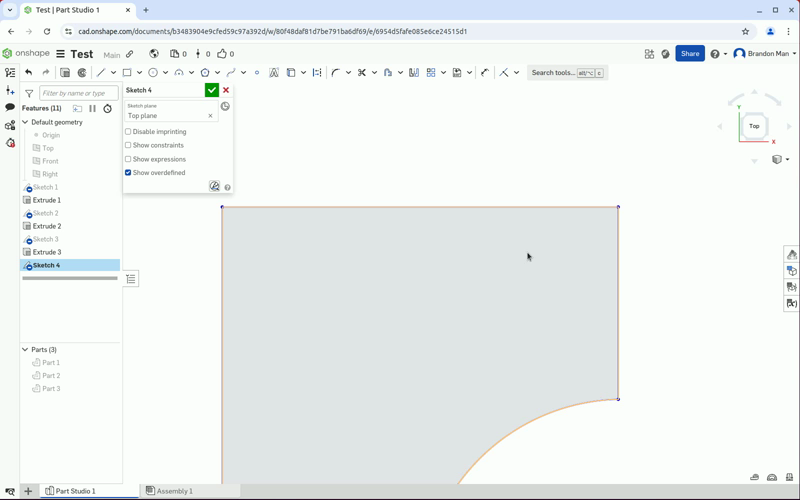
click(527, 252)
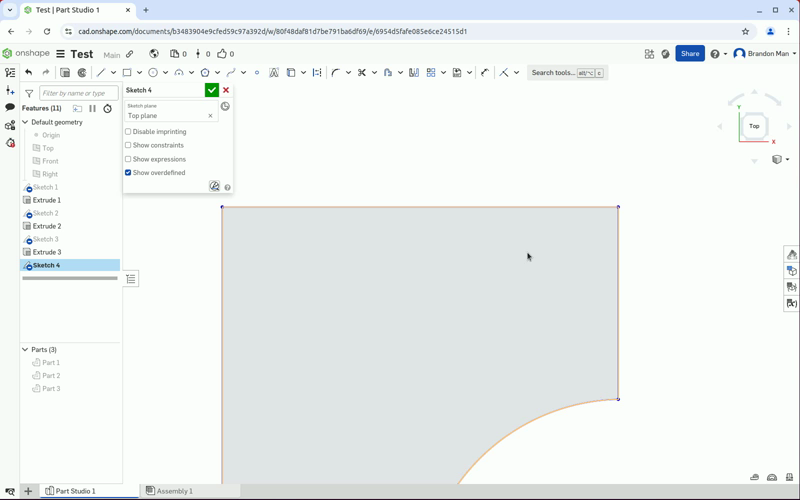
scroll(-6)
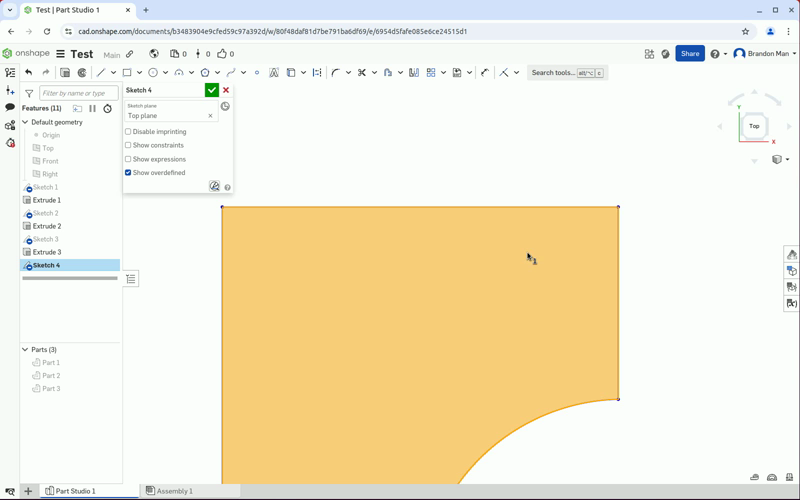
scroll(-6)
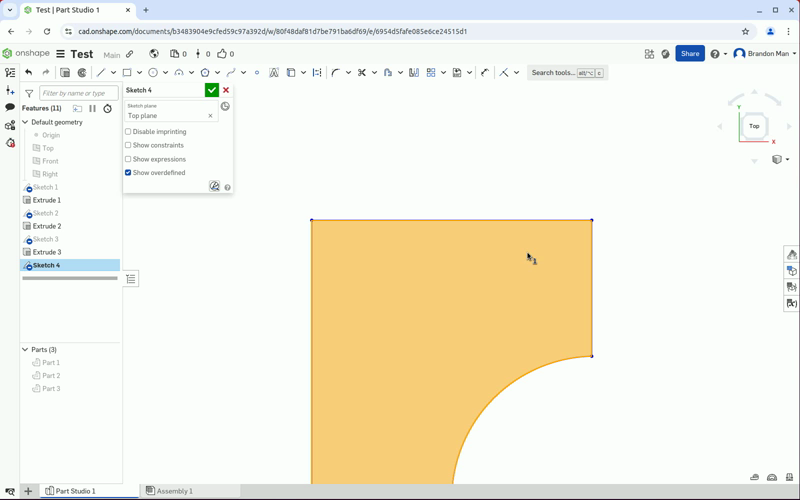
scroll(-6)
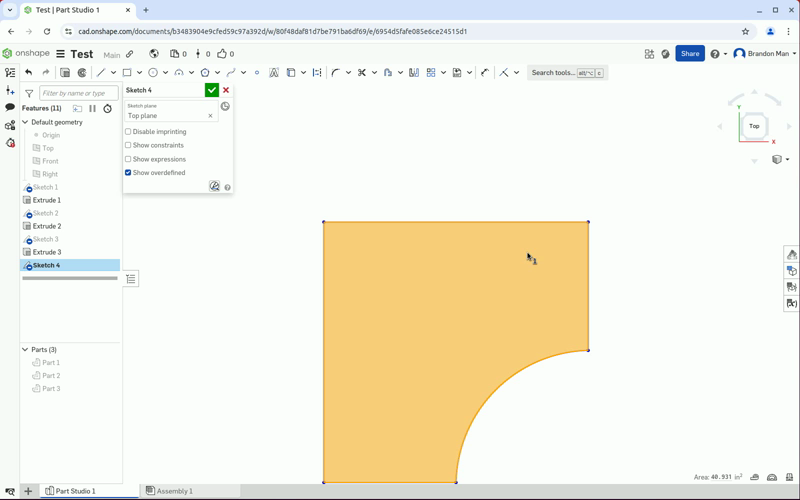
scroll(-6)
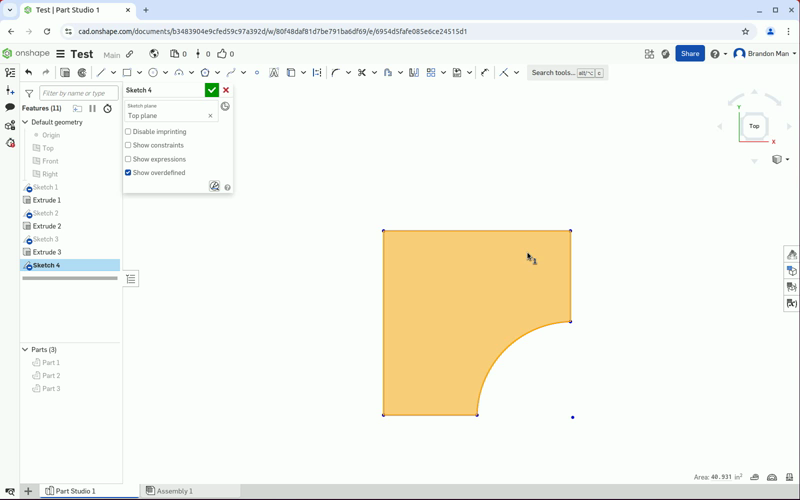
scroll(-6)
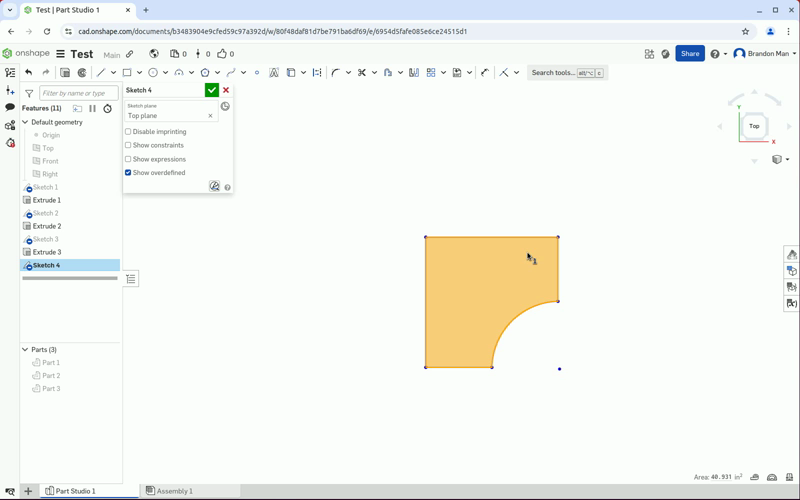
scroll(-6)
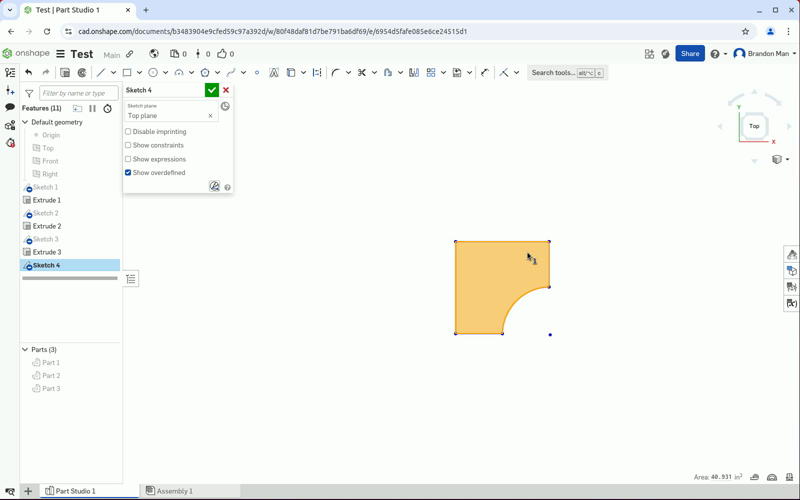
scroll(-6)
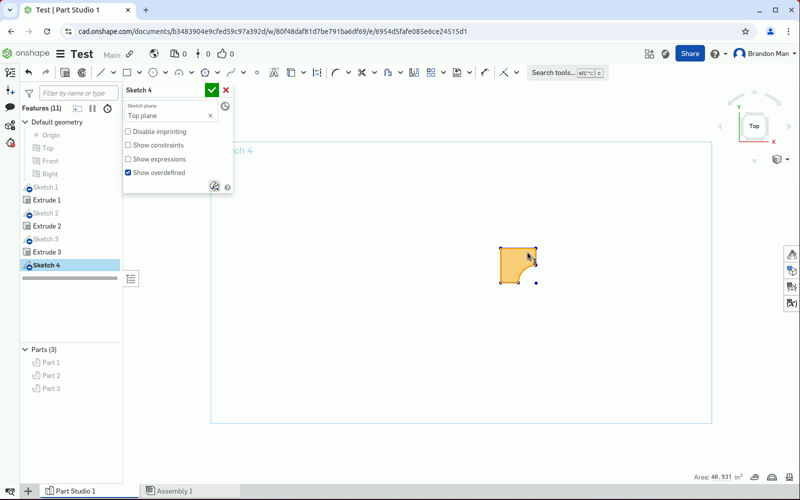
mouse_move(73, 352)
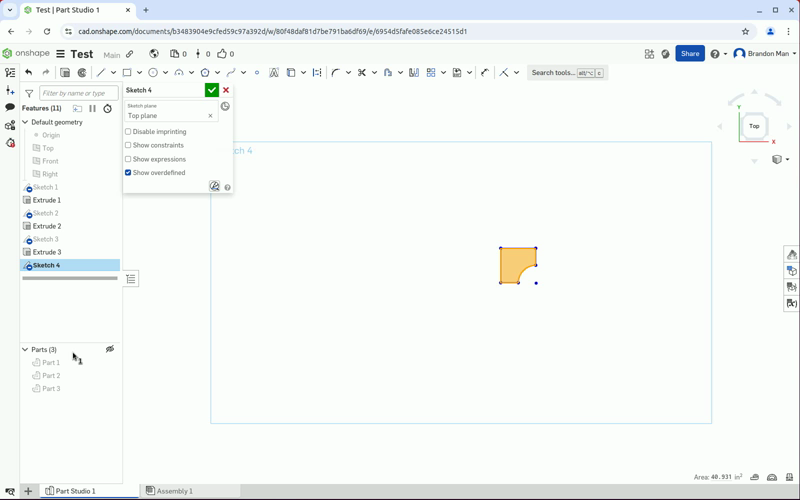
key(shift+y)
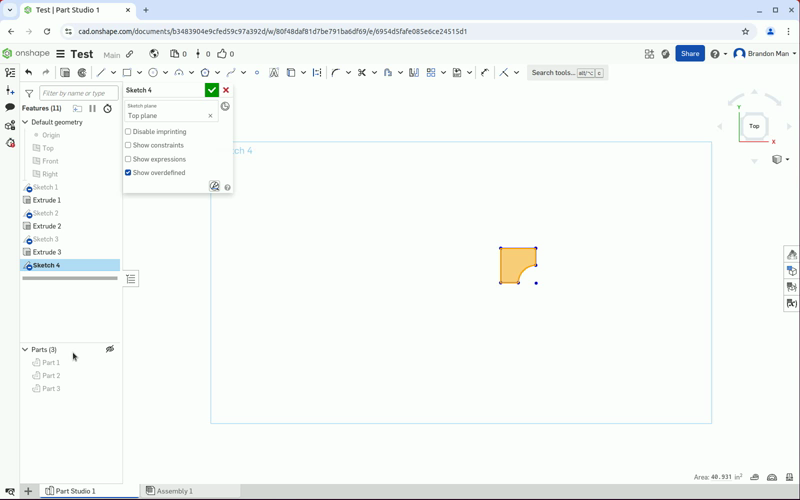
key(shift+e)
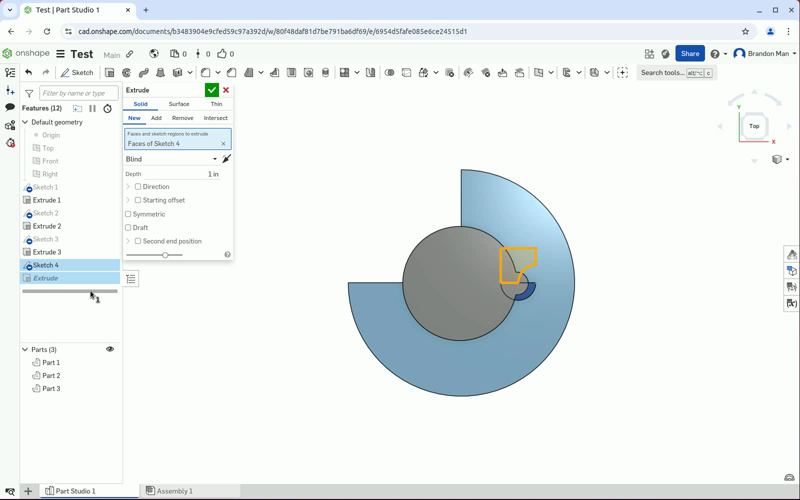
mouse_move(143, 106)
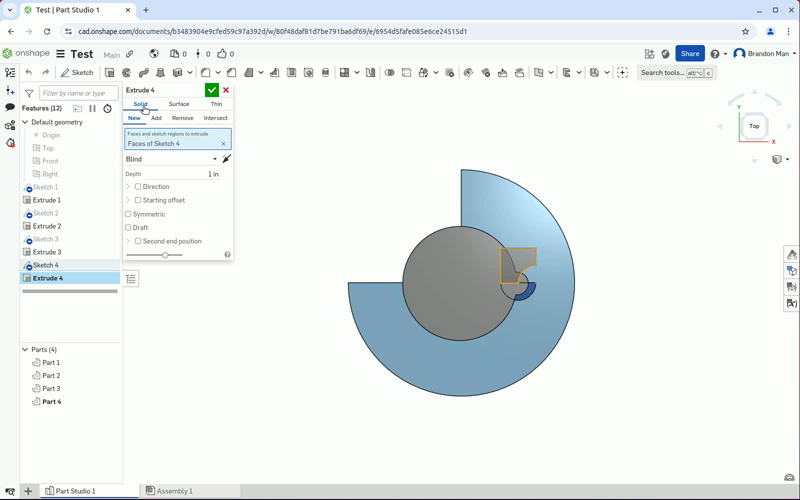
click(143, 106)
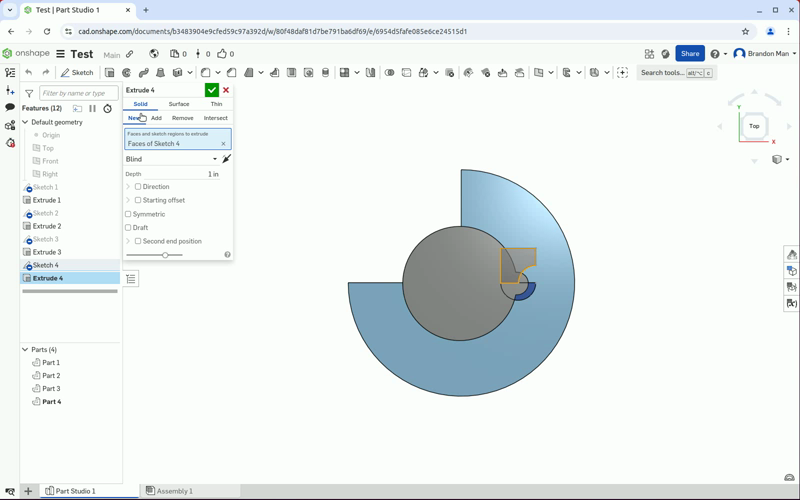
mouse_move(137, 120)
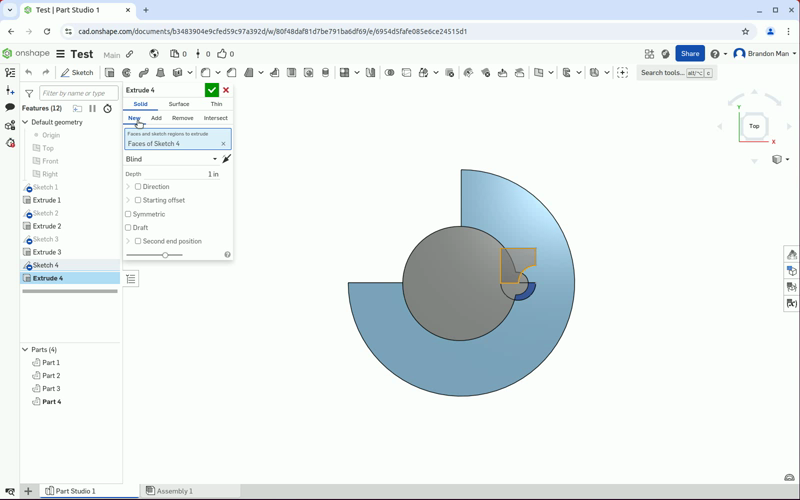
click(137, 120)
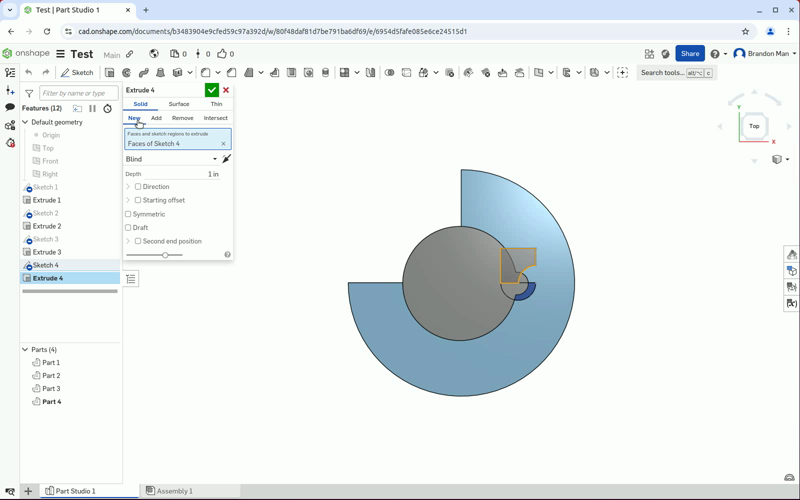
key(tab, 4)
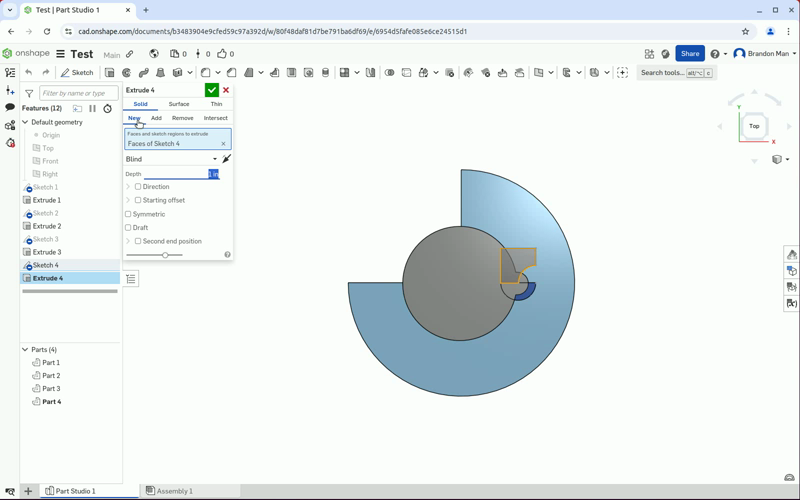
text(4.574)
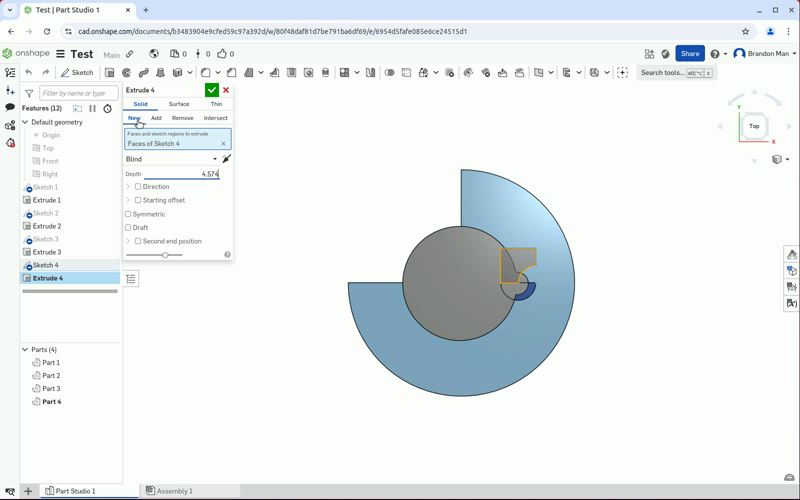
key(enter)
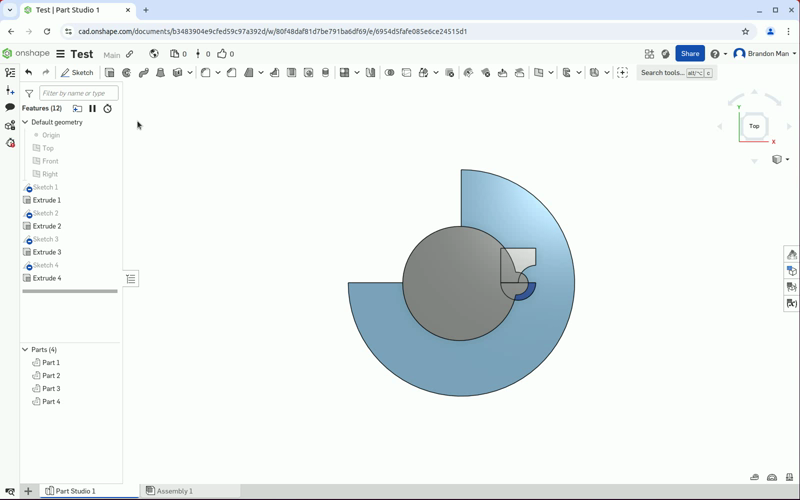
key(shift+h)
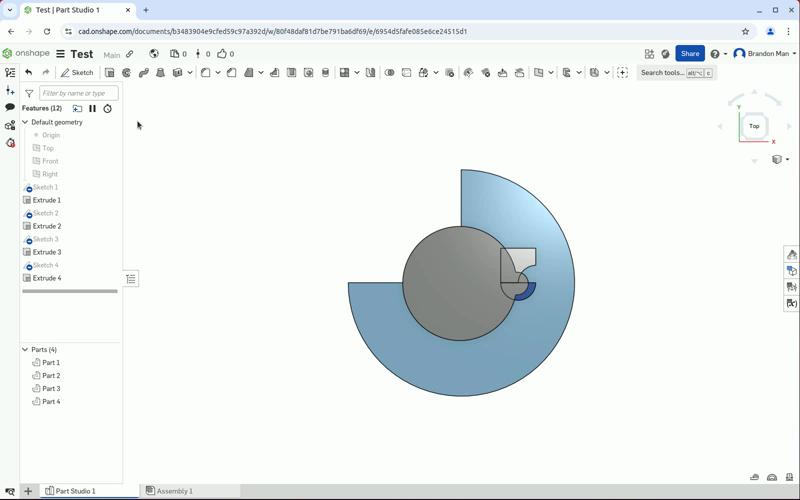
key(shift+h)
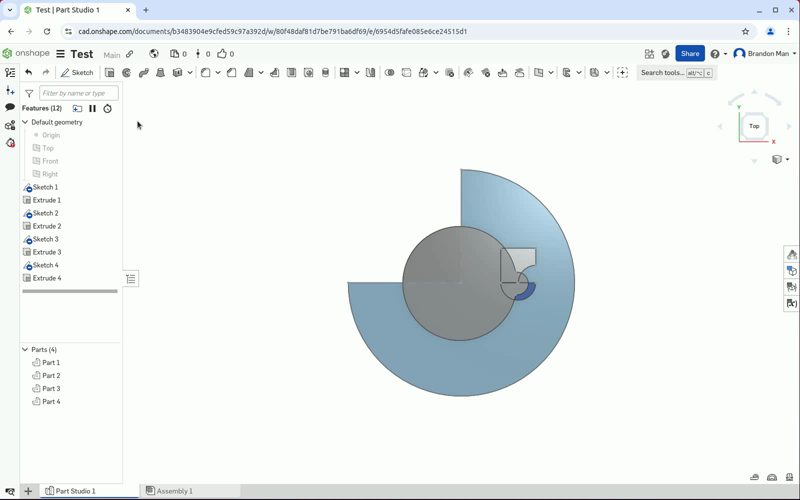
key(shift+7)
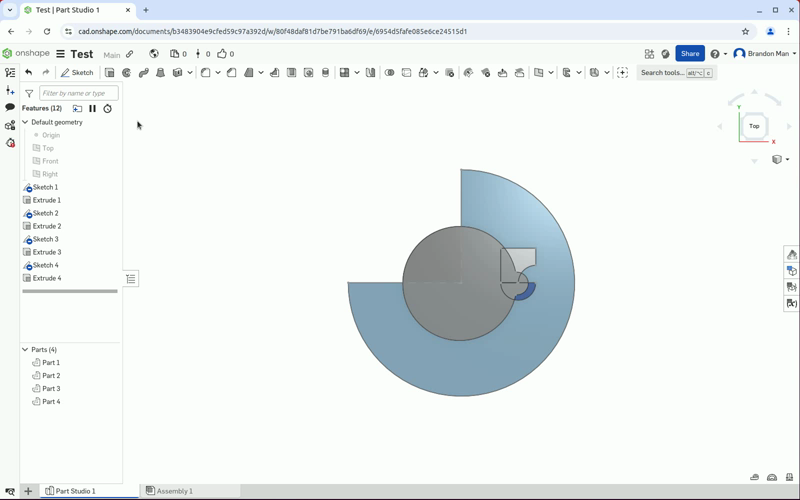
key(up, 3)
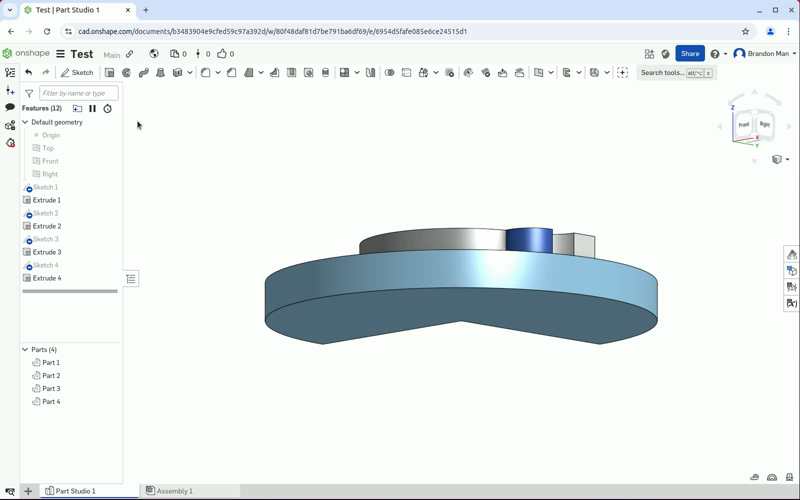
key(left, 3)
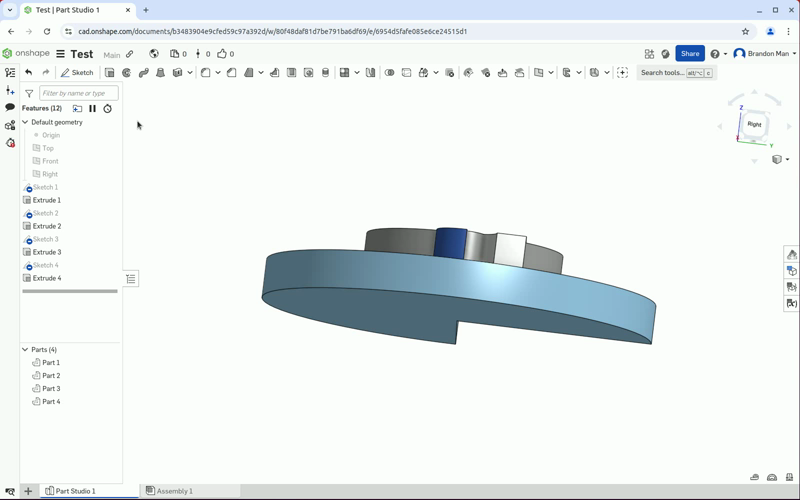
key(right, 3)
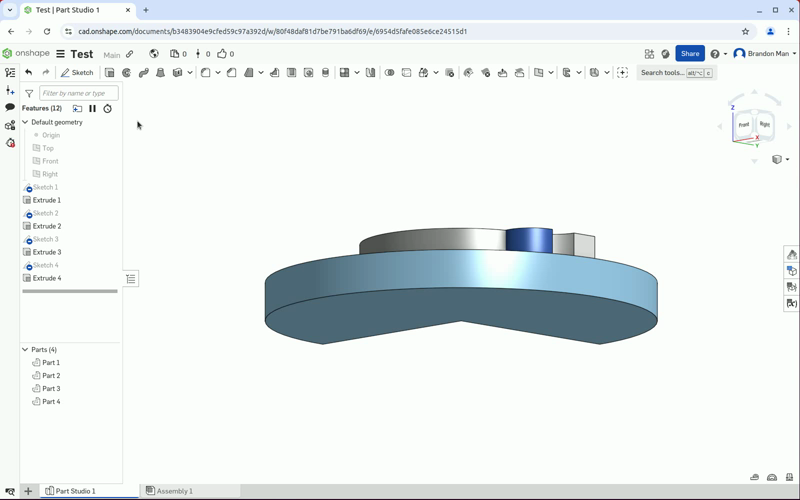
key(down, 3)
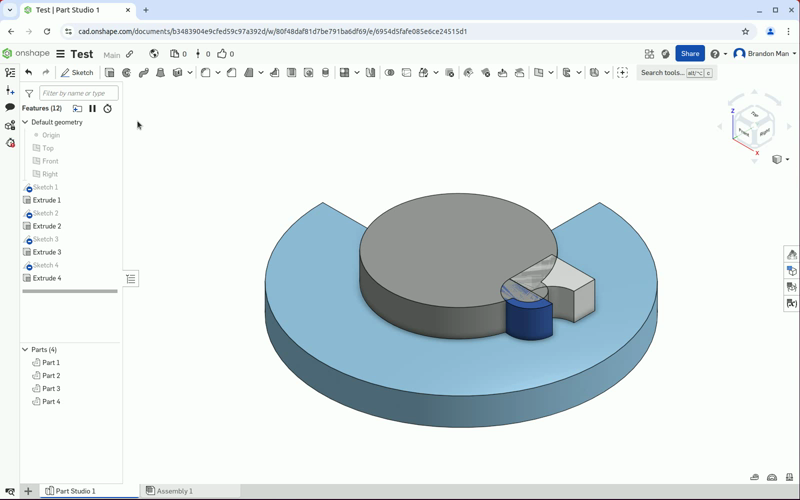
mouse_move(73, 189)
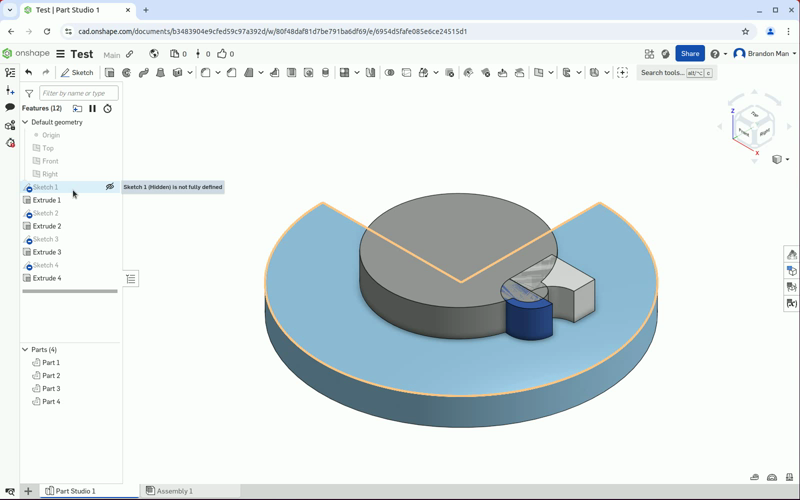
click(73, 189)